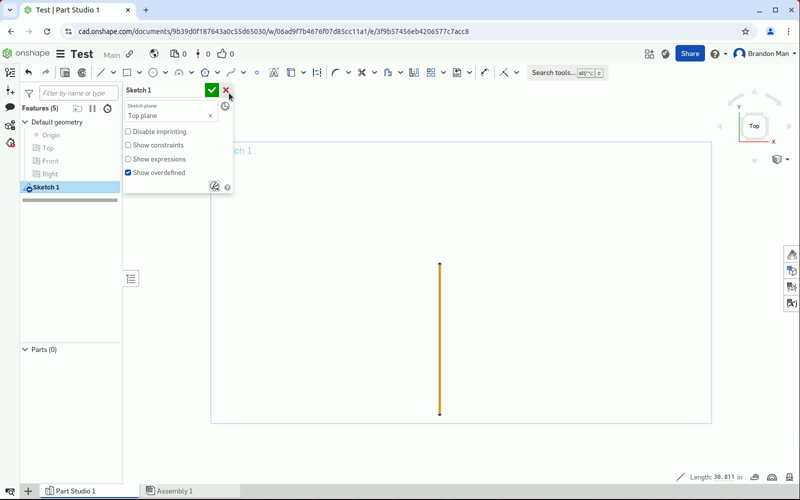
key(shift+h)
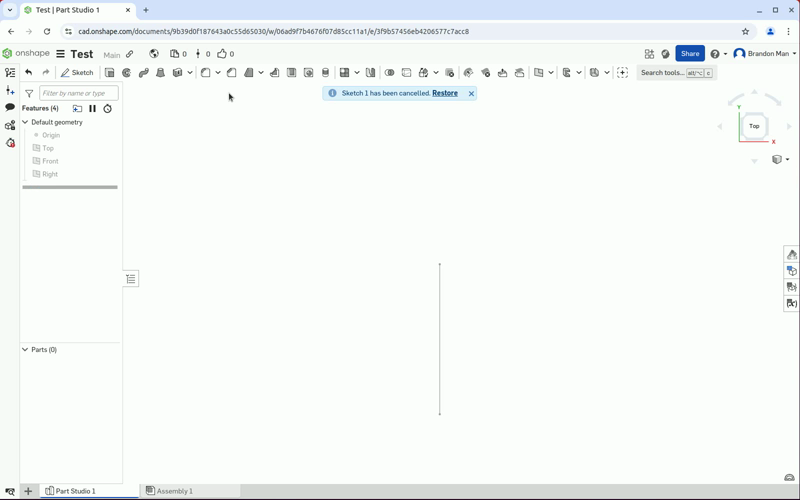
mouse_move(73, 352)
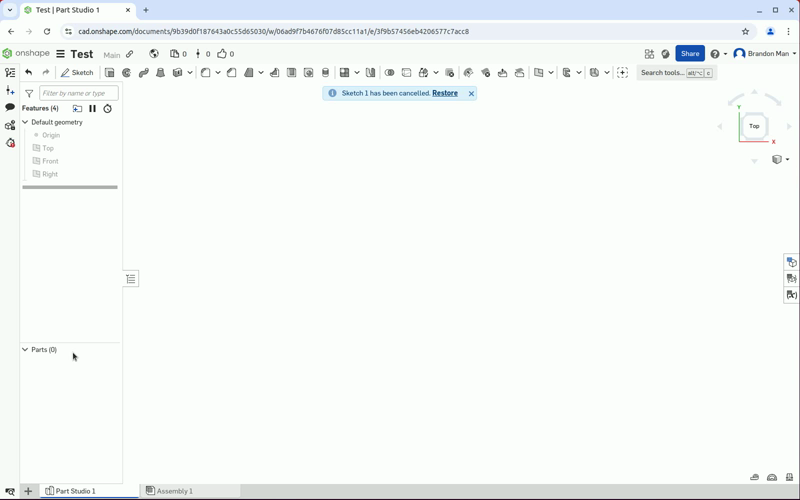
key(y)
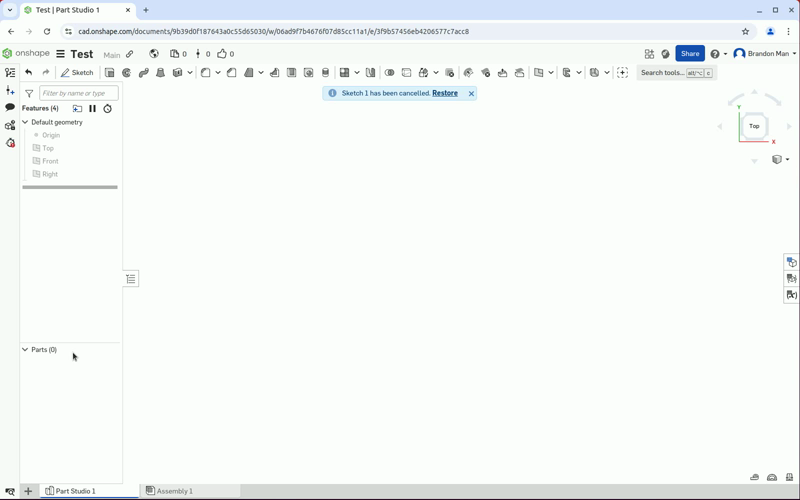
key(shift+p)
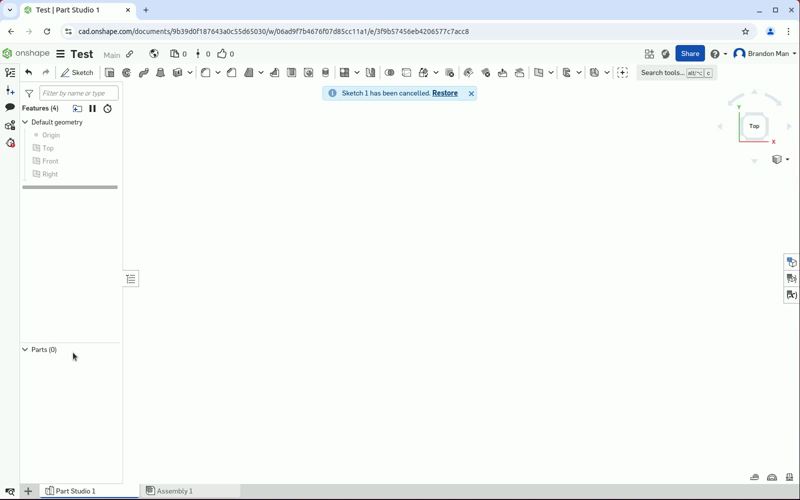
key(space)
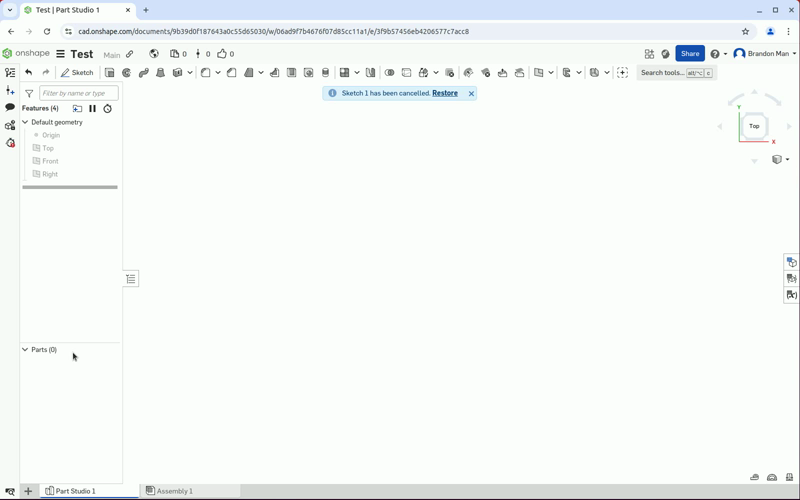
key_down(shift)
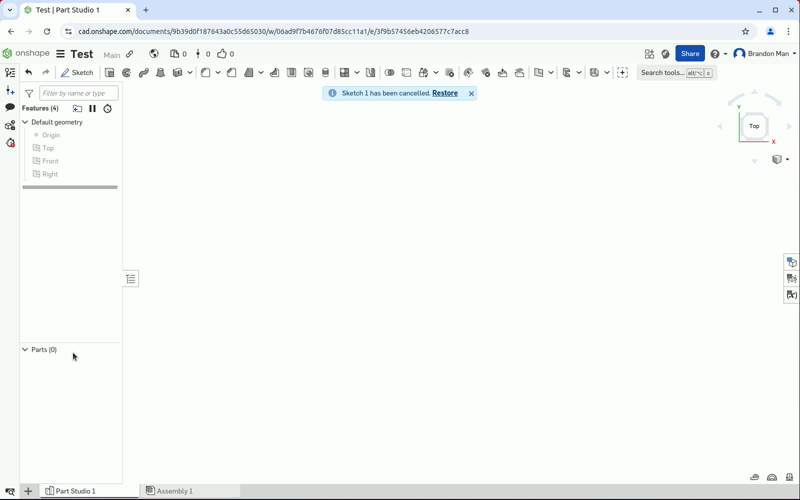
key(up)
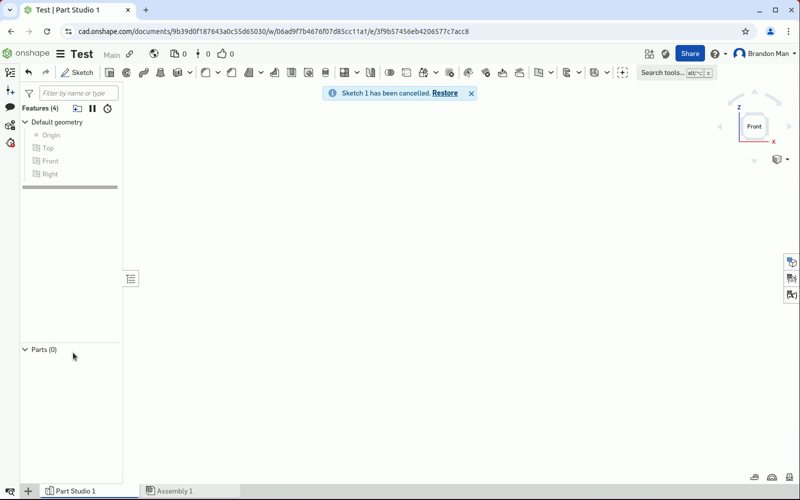
key_up(shift)
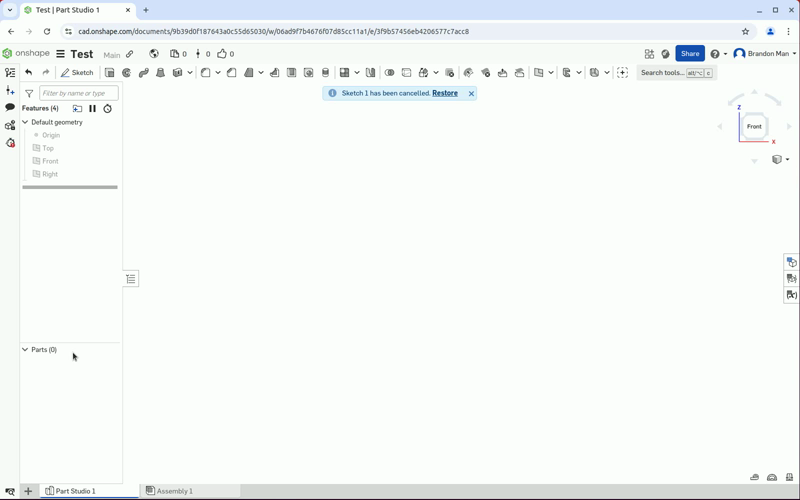
mouse_move(73, 352)
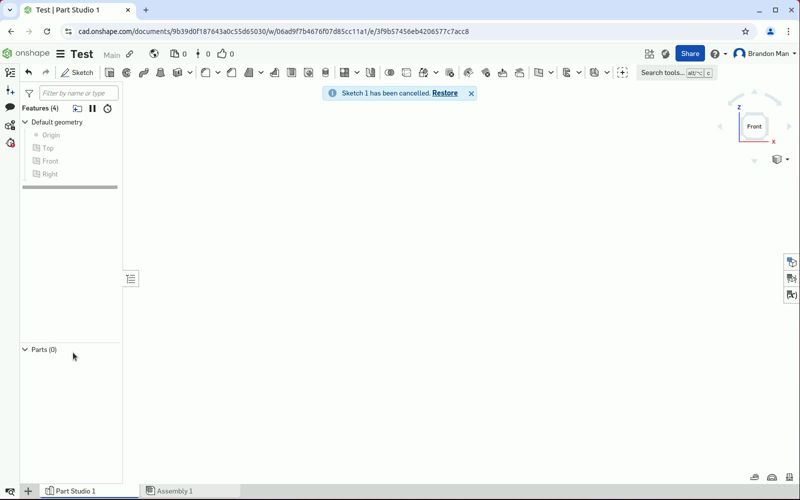
key(shift+y)
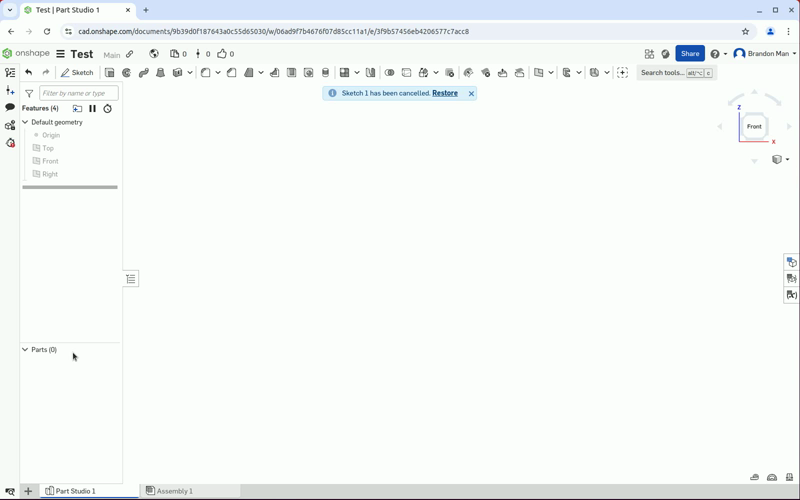
key(shift+s)
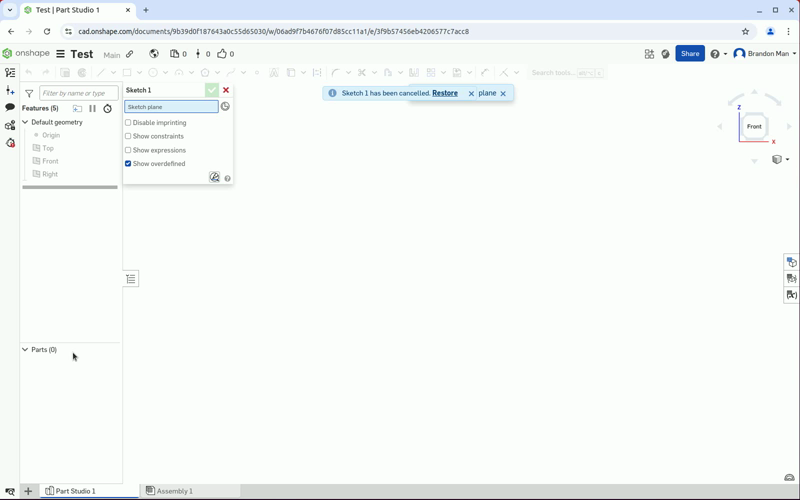
mouse_move(73, 163)
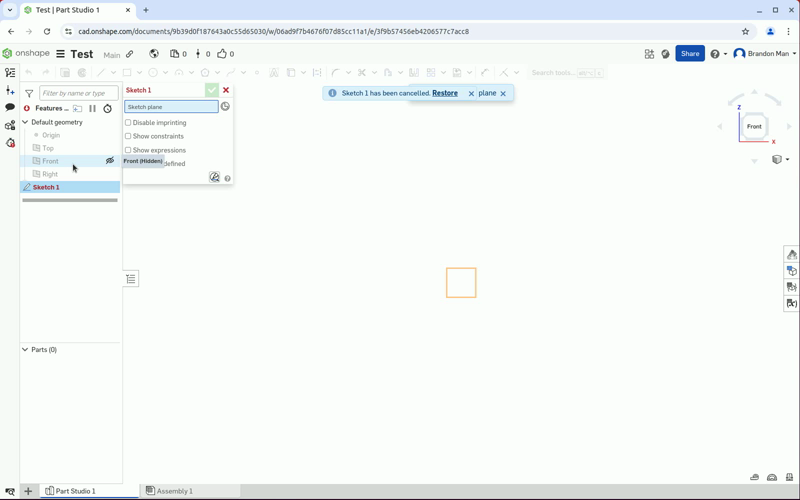
click(73, 163)
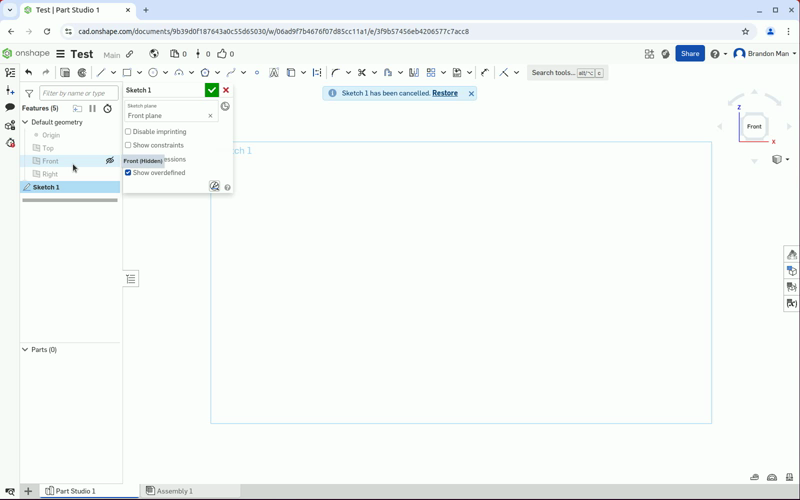
mouse_move(73, 352)
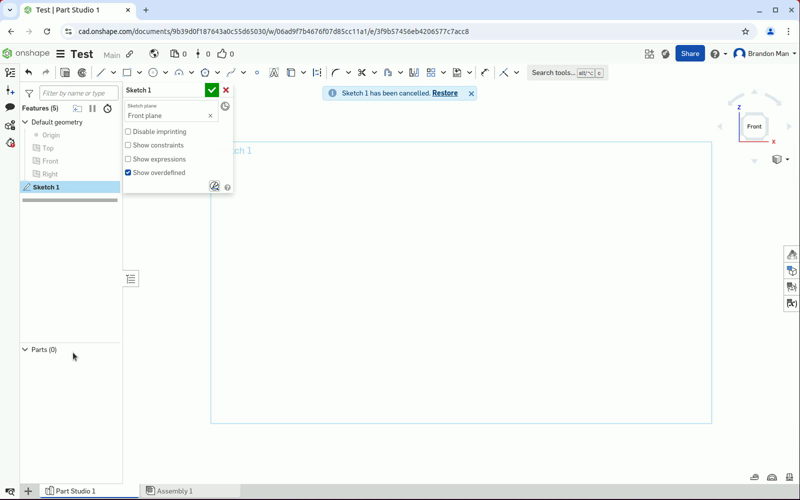
key(y)
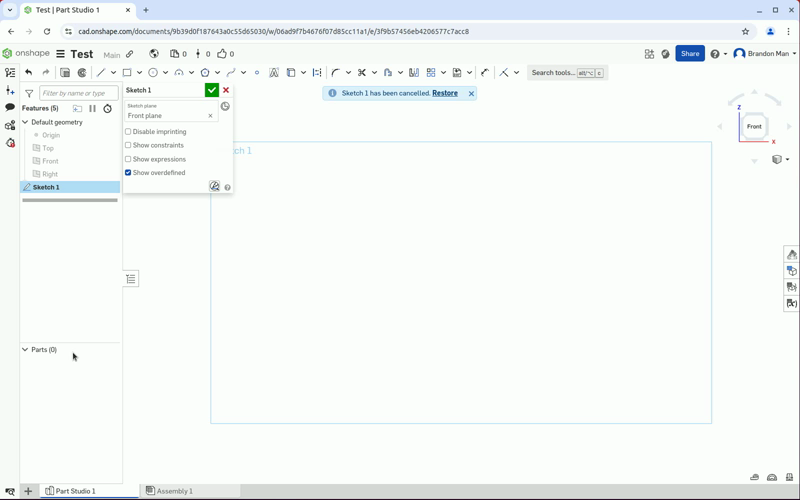
key(l)
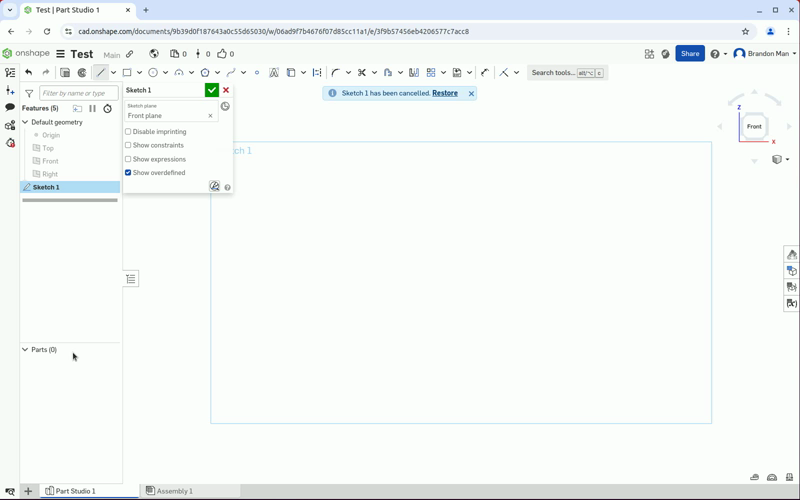
key_down(shift)
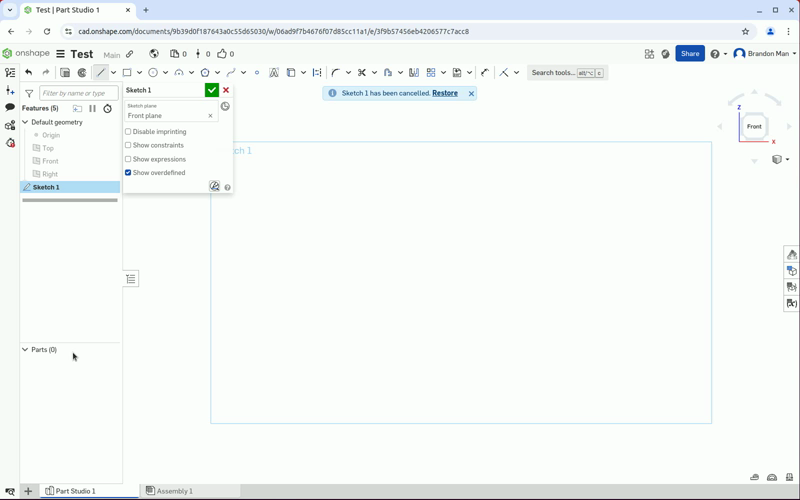
mouse_move(426, 383)
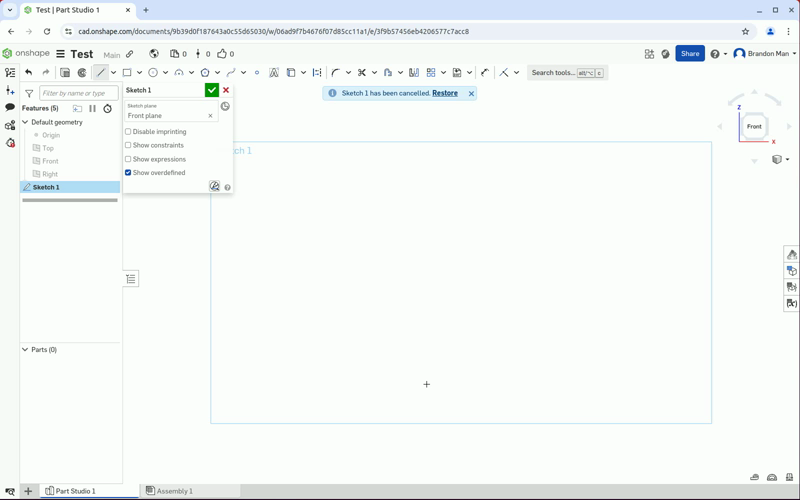
click(426, 383)
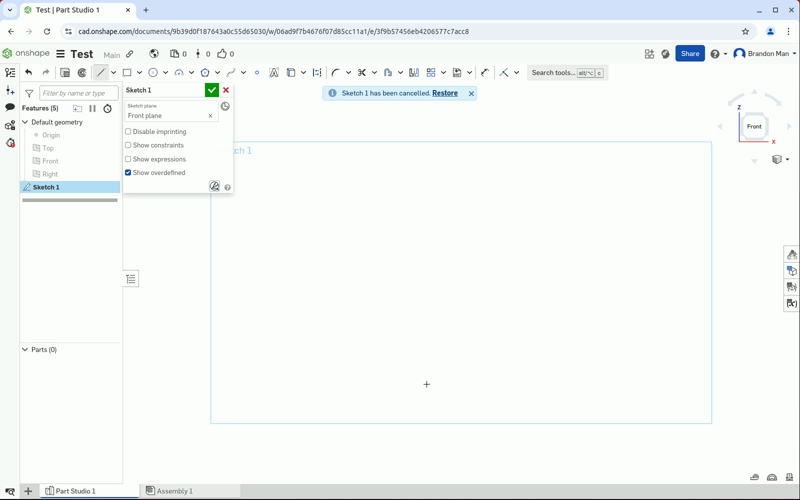
key_up(shift)
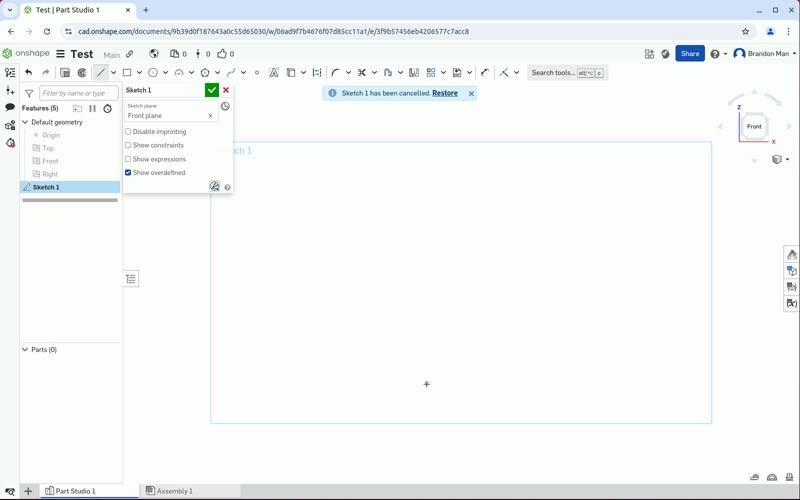
key_down(shift)
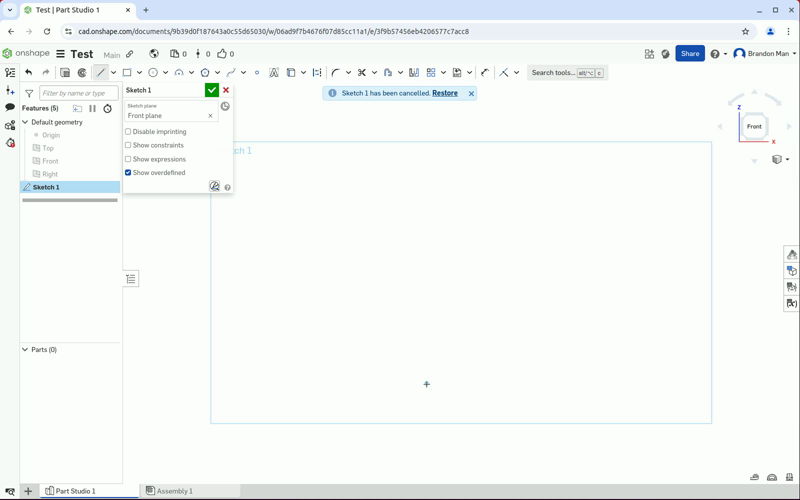
mouse_move(494, 383)
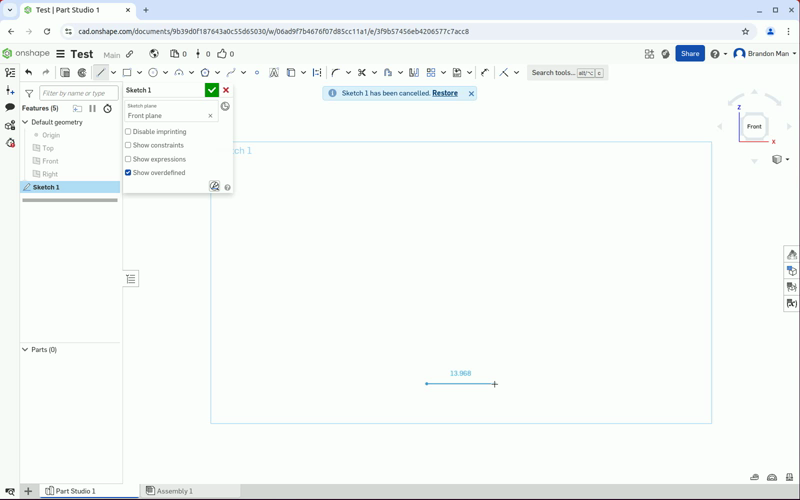
click(494, 383)
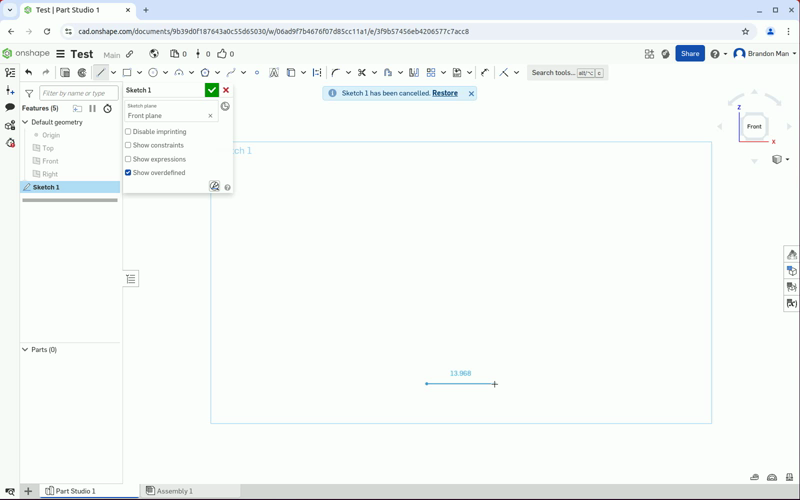
key_up(shift)
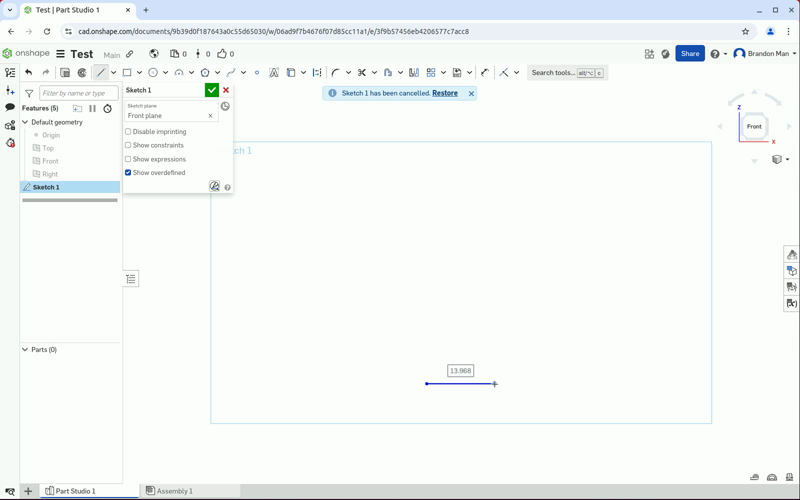
key_down(shift)
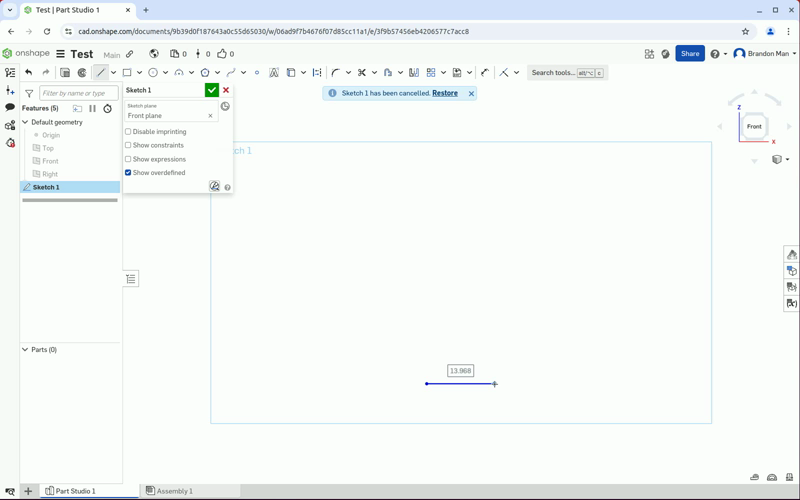
mouse_move(494, 181)
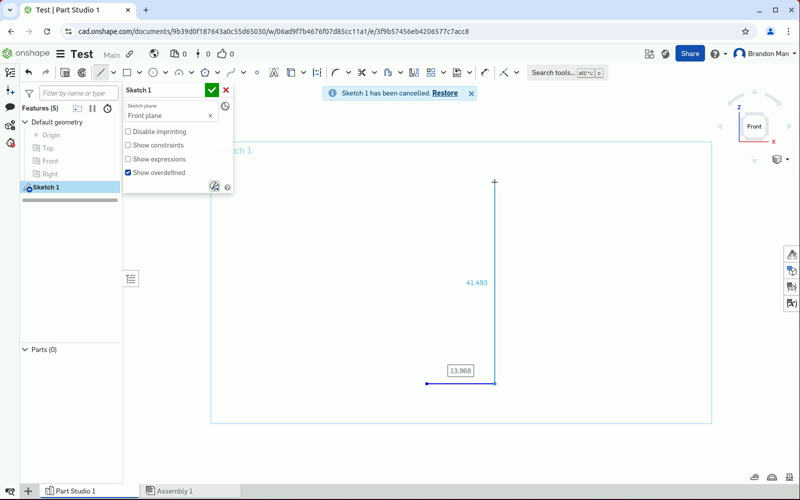
click(494, 181)
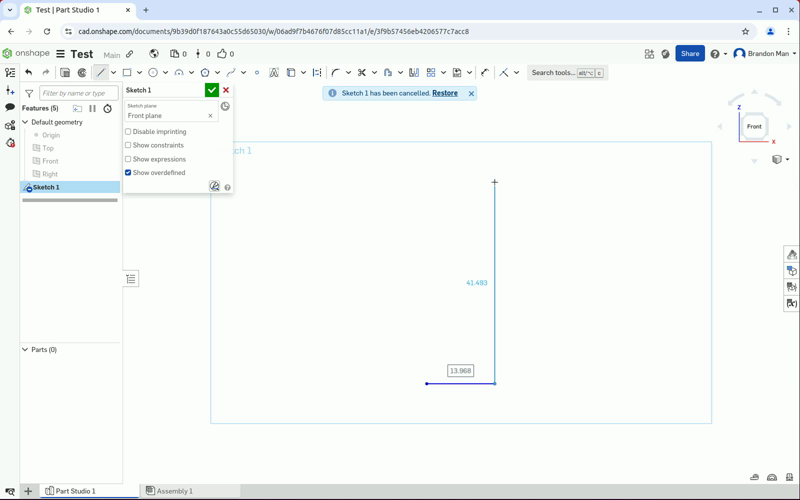
key_up(shift)
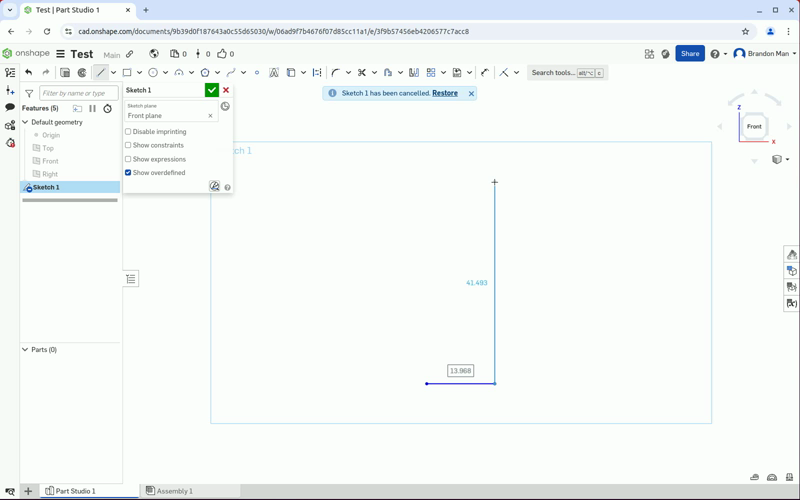
key_down(shift)
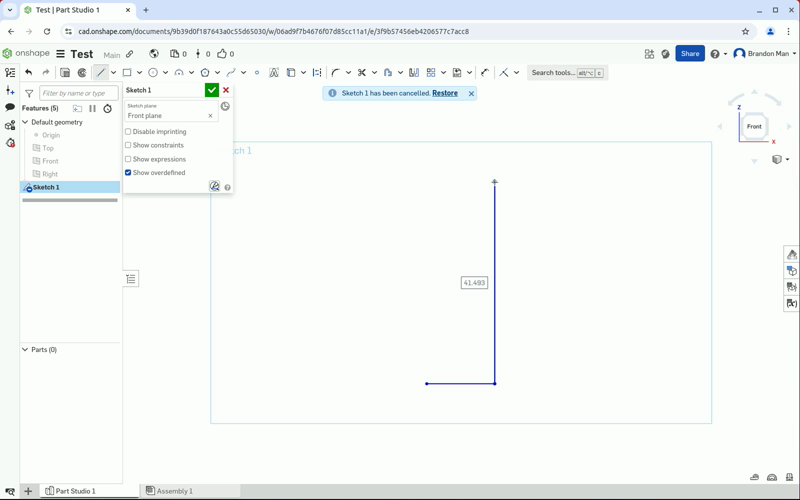
mouse_move(426, 181)
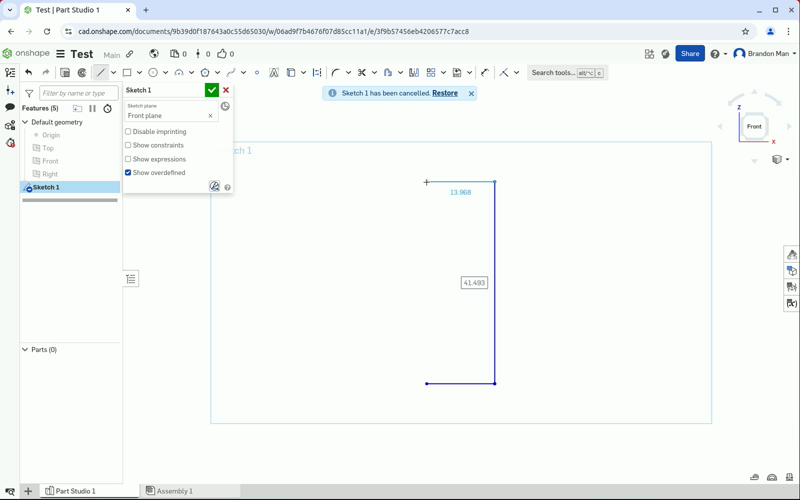
click(426, 181)
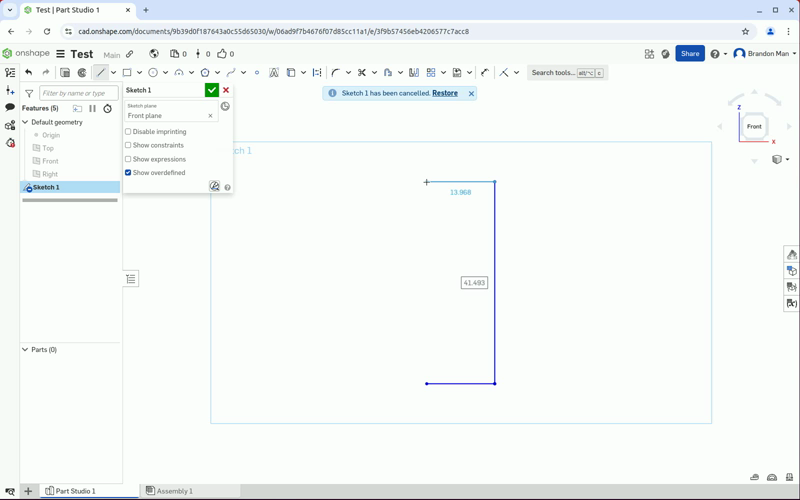
key_up(shift)
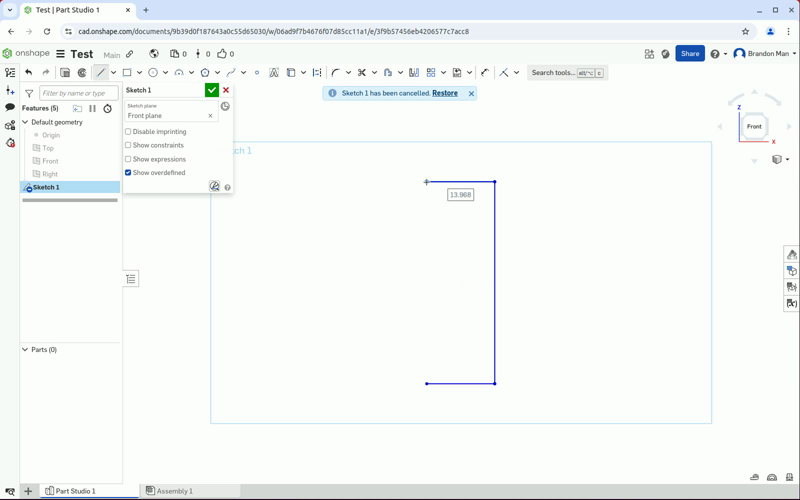
key_down(shift)
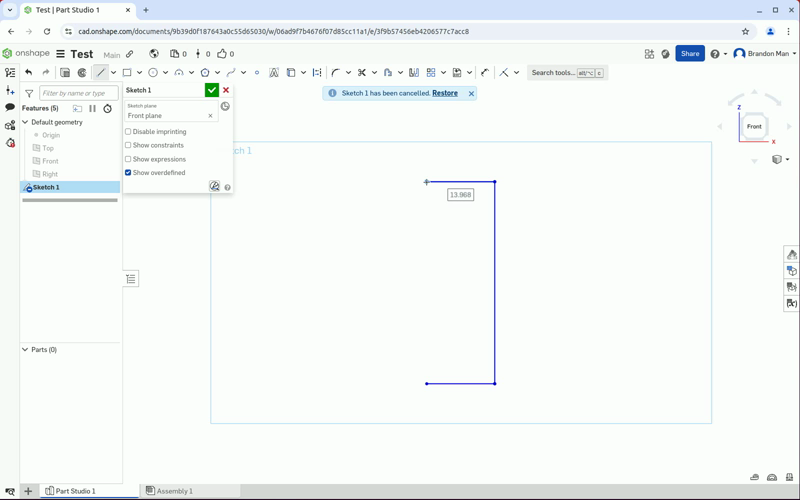
mouse_move(426, 383)
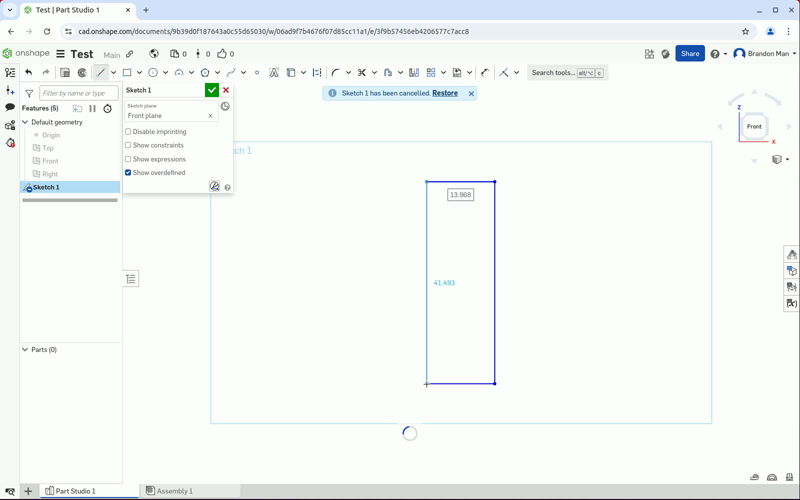
key_up(shift)
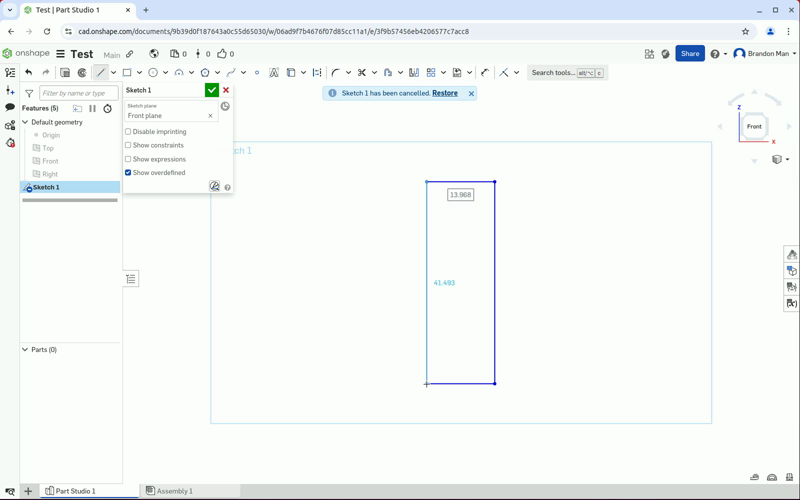
click(426, 383)
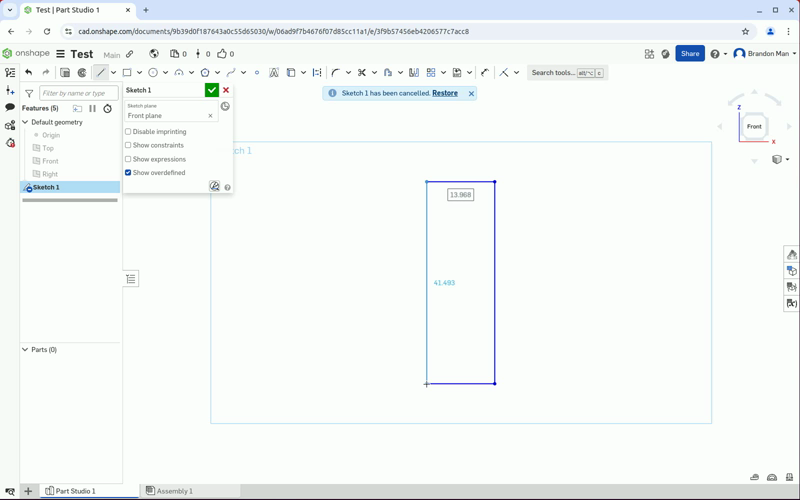
key(esc)
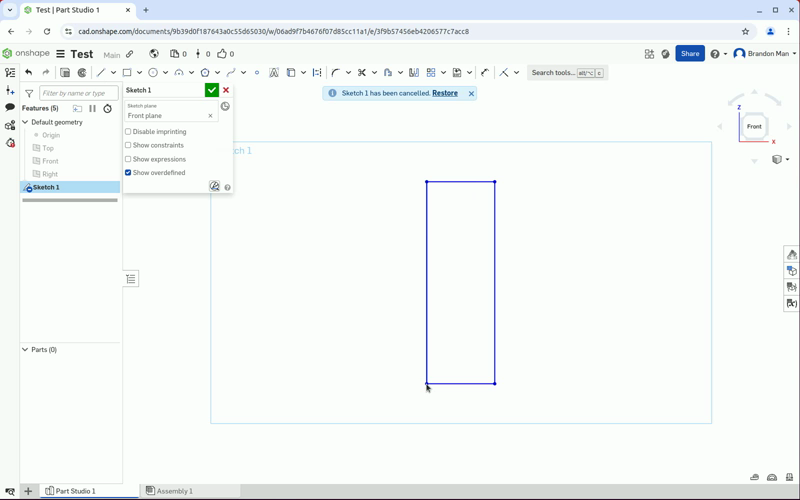
key(c)
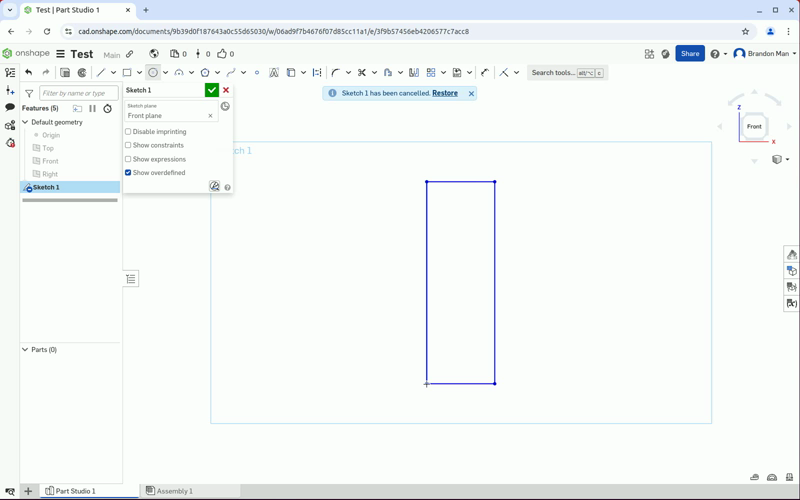
key_down(shift)
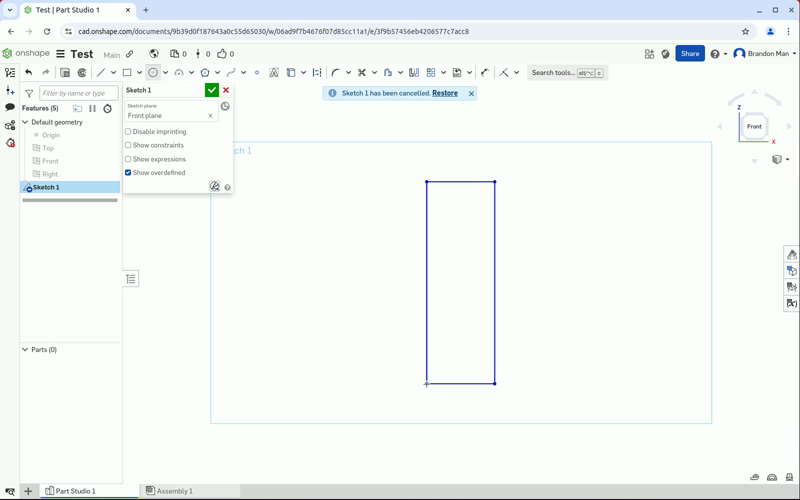
mouse_move(441, 249)
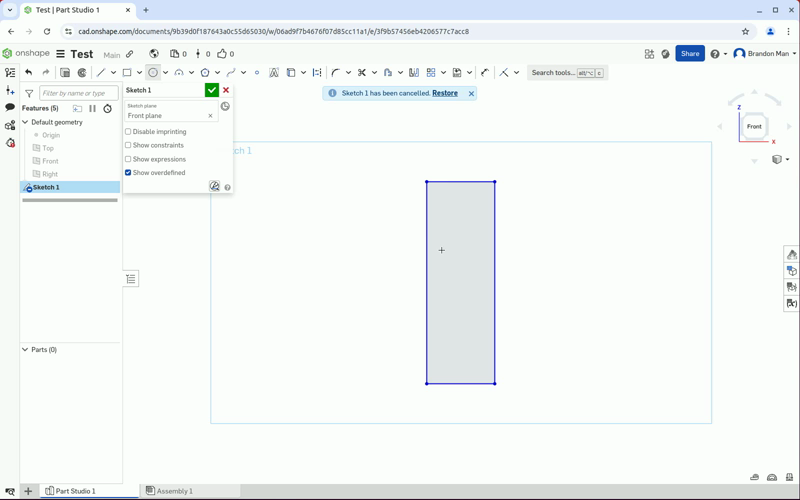
click(441, 249)
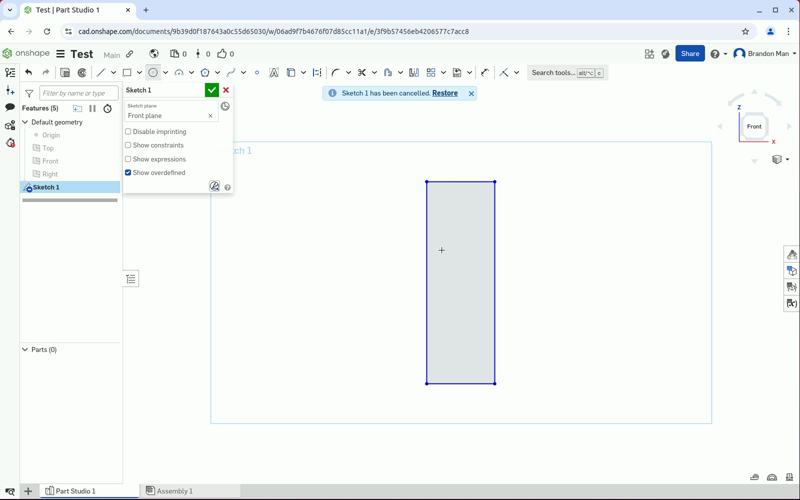
key_up(shift)
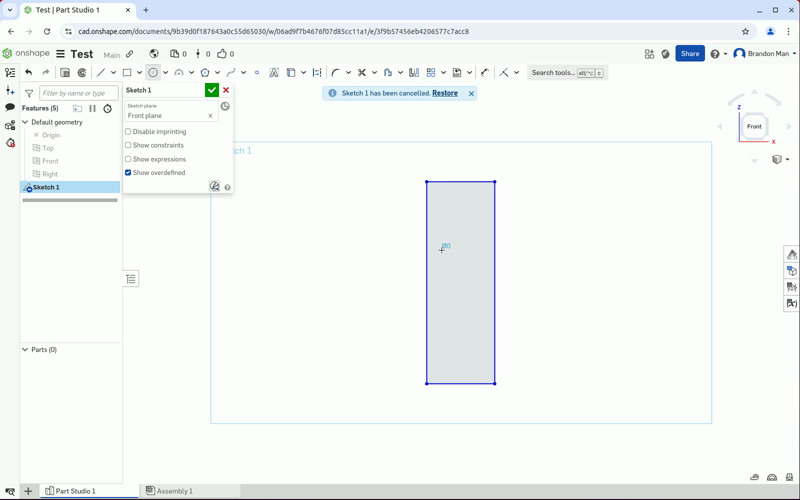
mouse_move(443, 249)
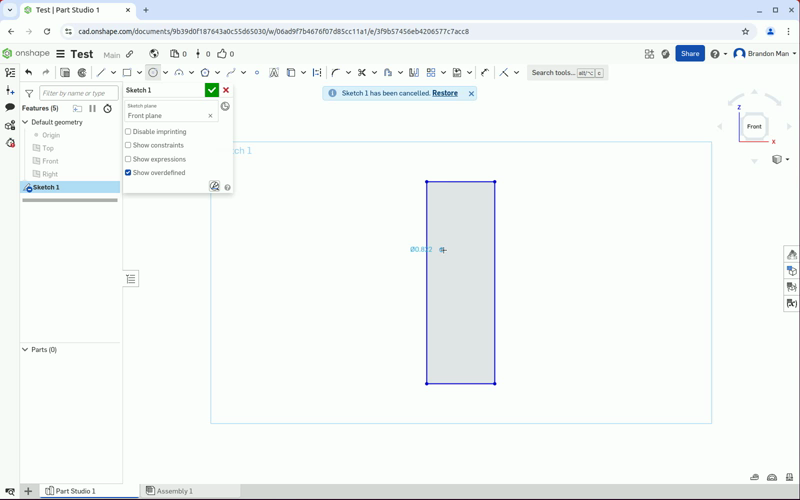
scroll(6)
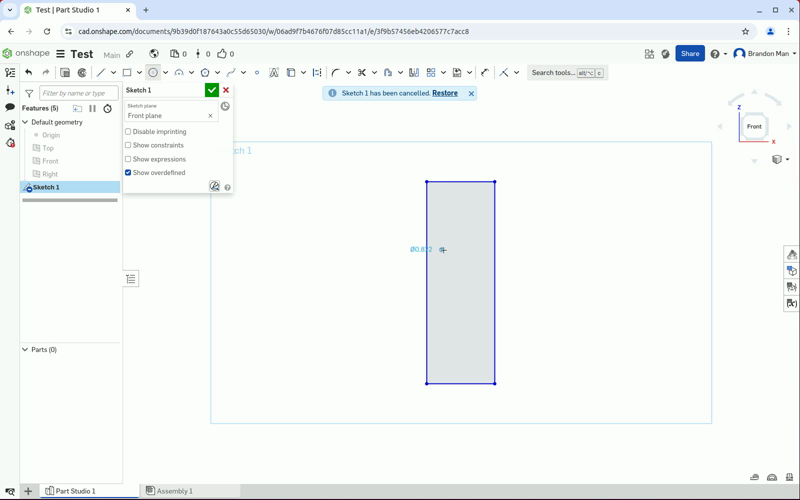
scroll(6)
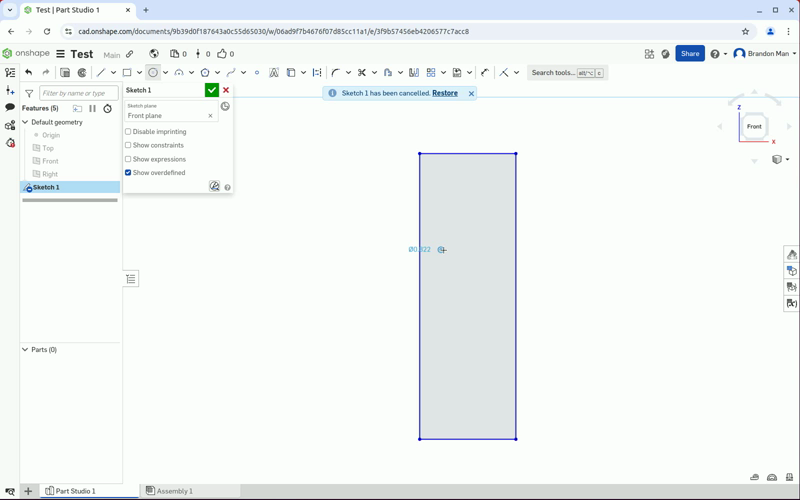
scroll(6)
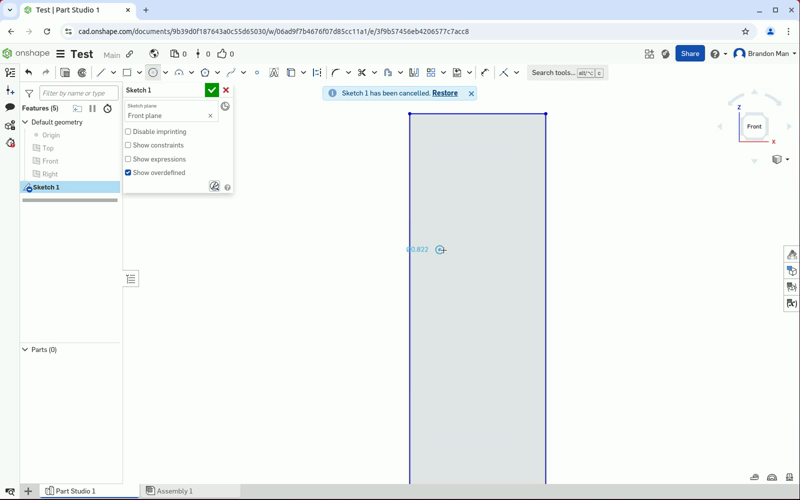
scroll(6)
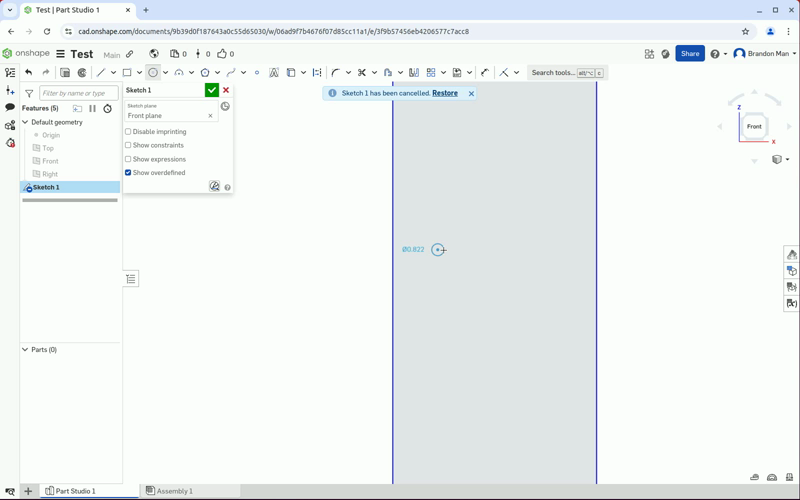
scroll(6)
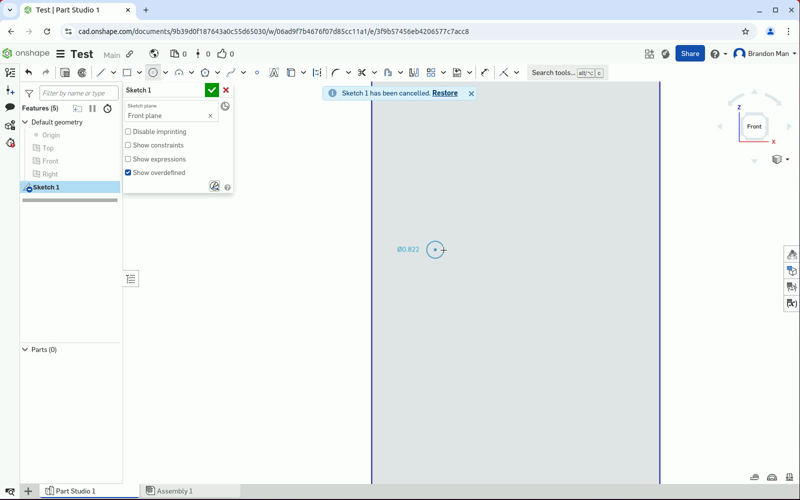
scroll(6)
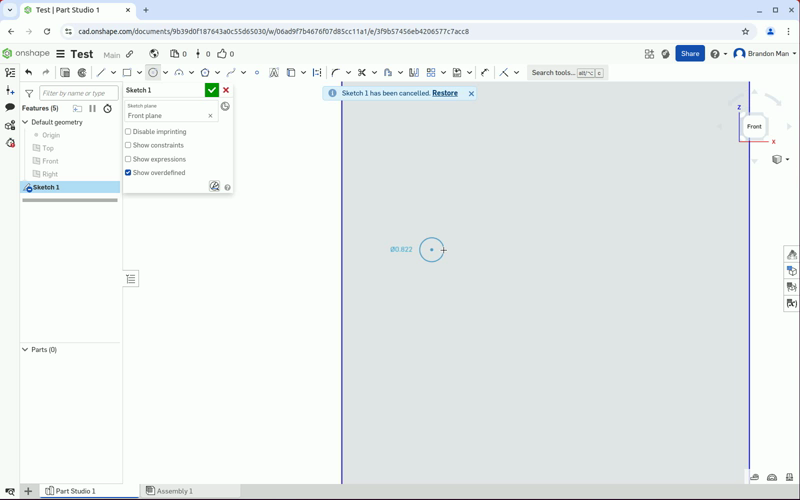
scroll(6)
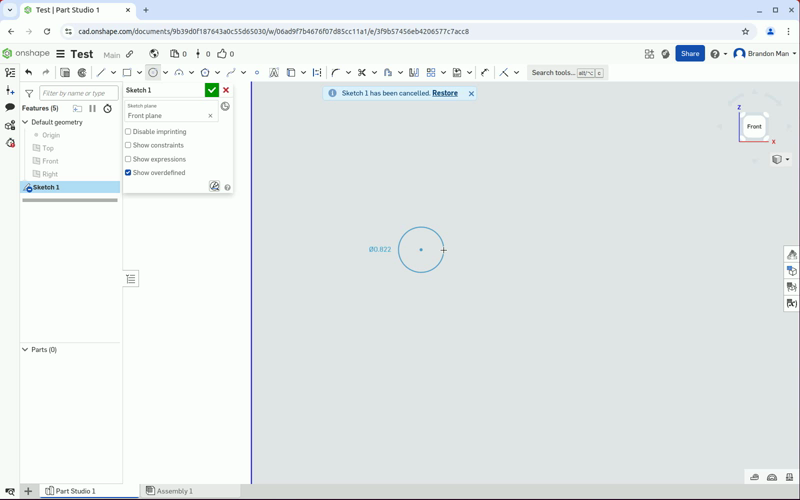
click(443, 249)
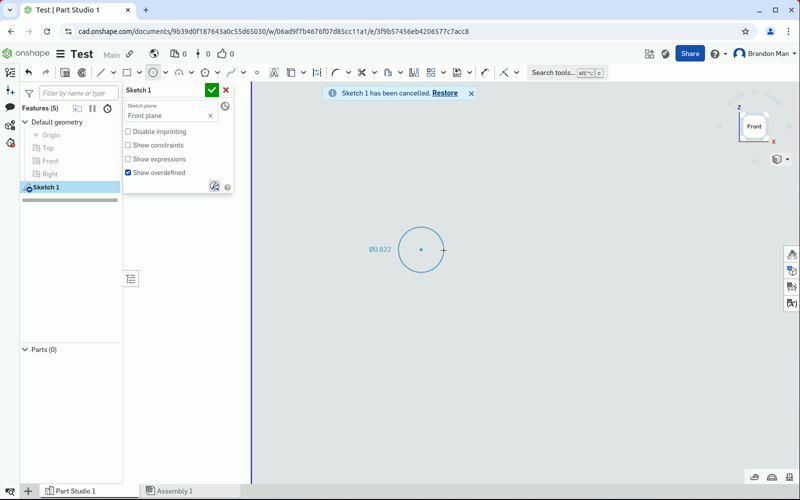
scroll(-6)
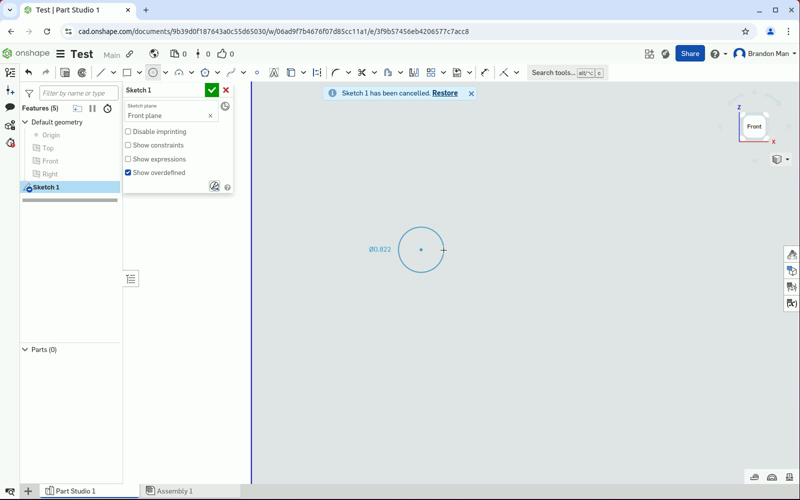
scroll(-6)
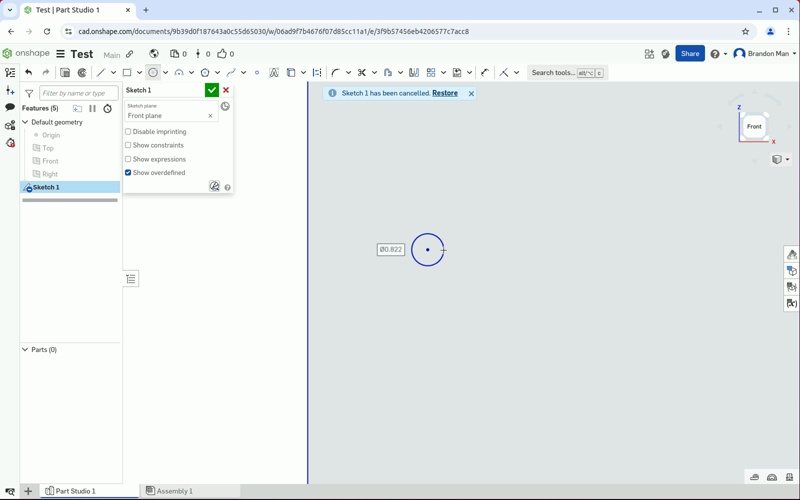
scroll(-6)
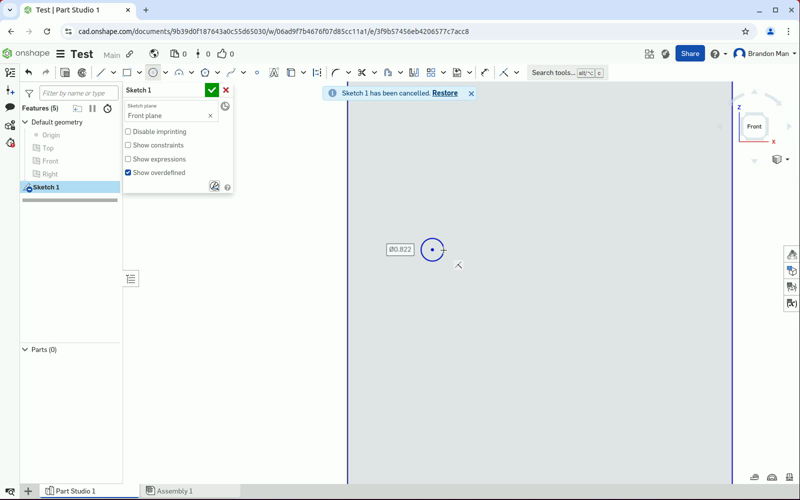
scroll(-6)
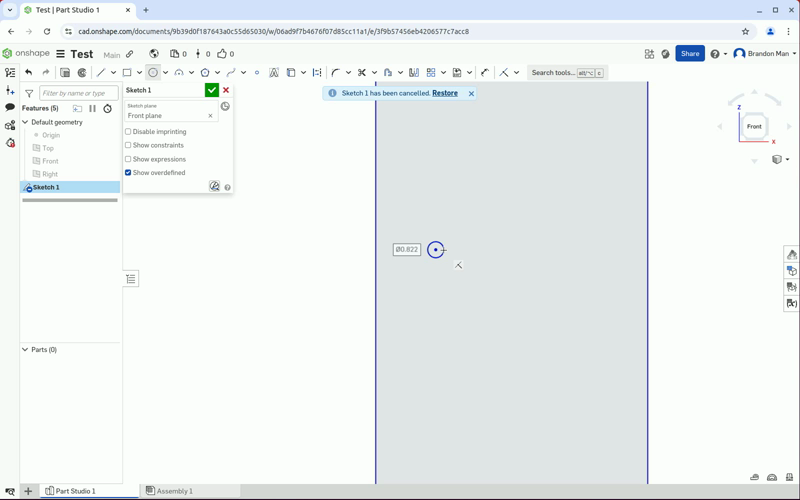
scroll(-6)
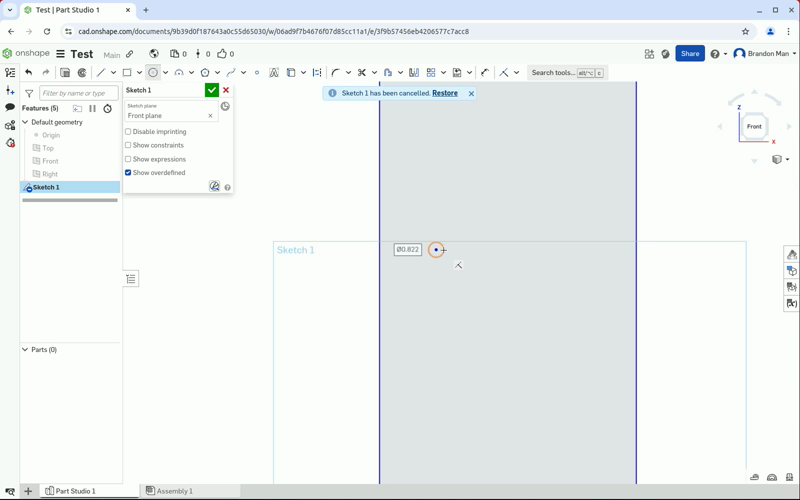
scroll(-6)
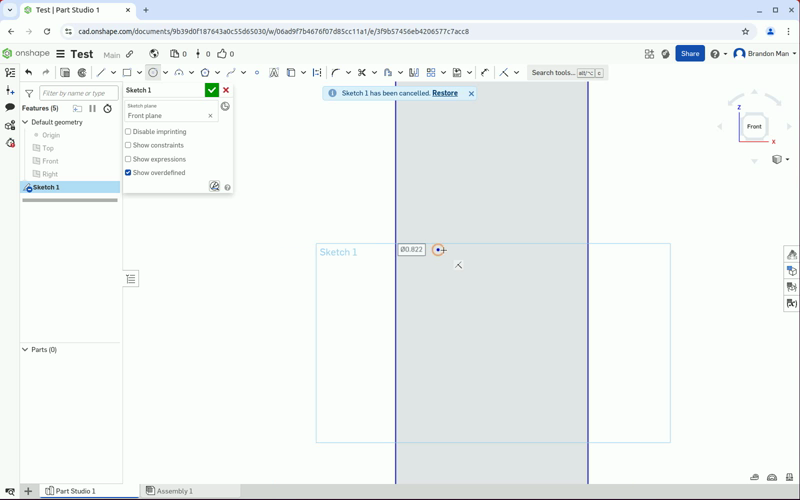
scroll(-6)
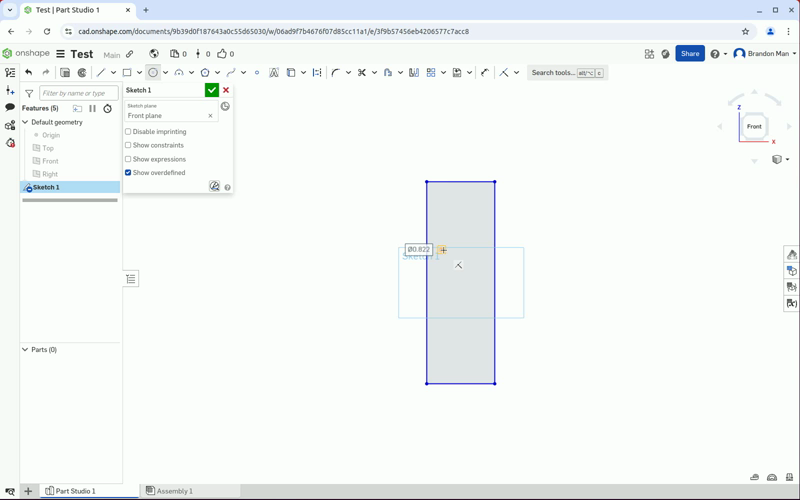
key(esc)
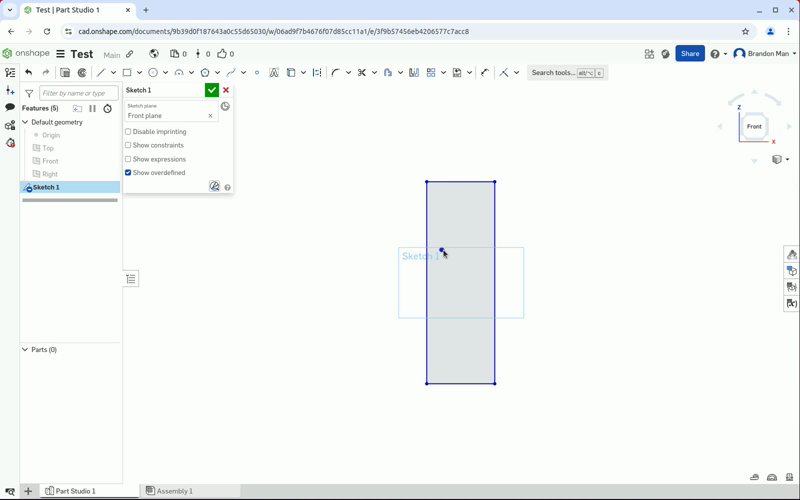
key(c)
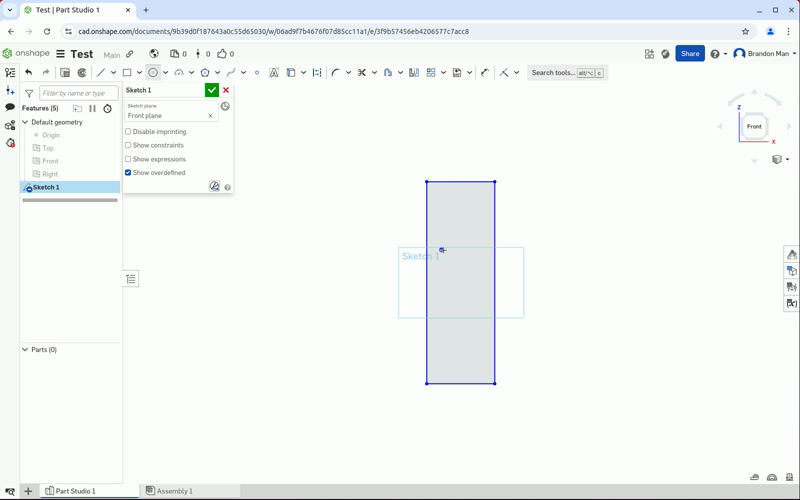
key_down(shift)
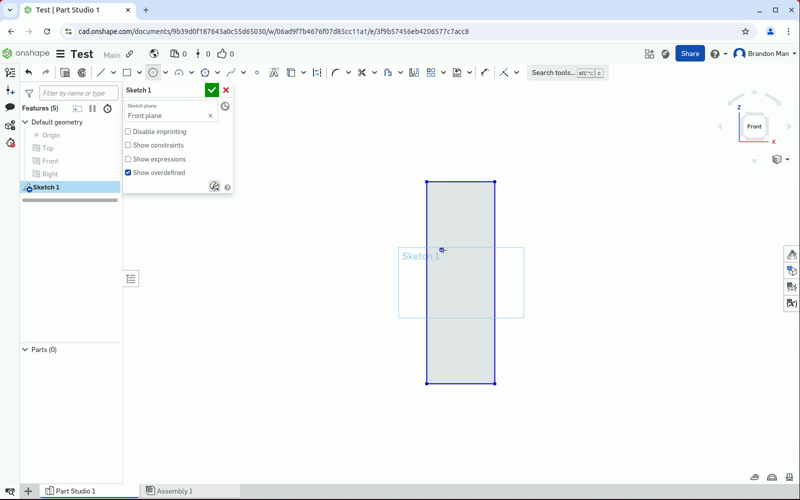
mouse_move(441, 198)
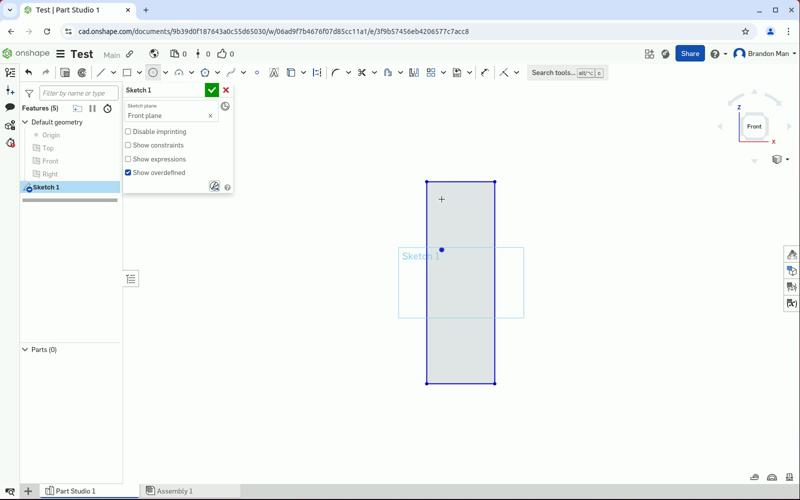
click(441, 198)
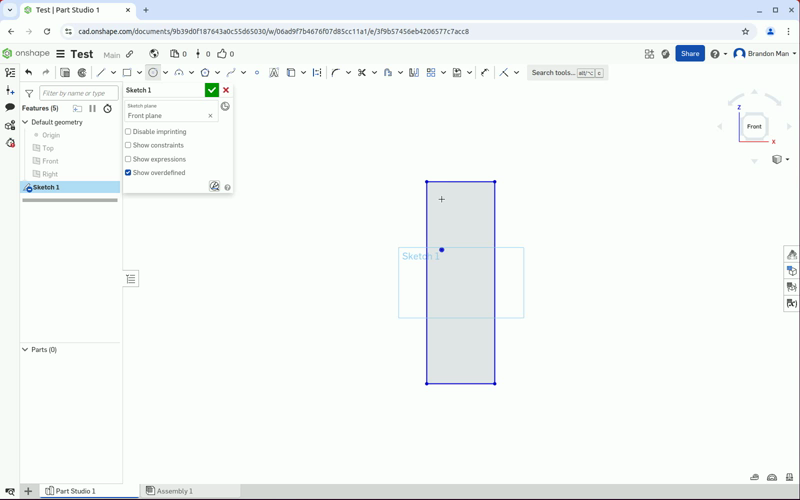
key_up(shift)
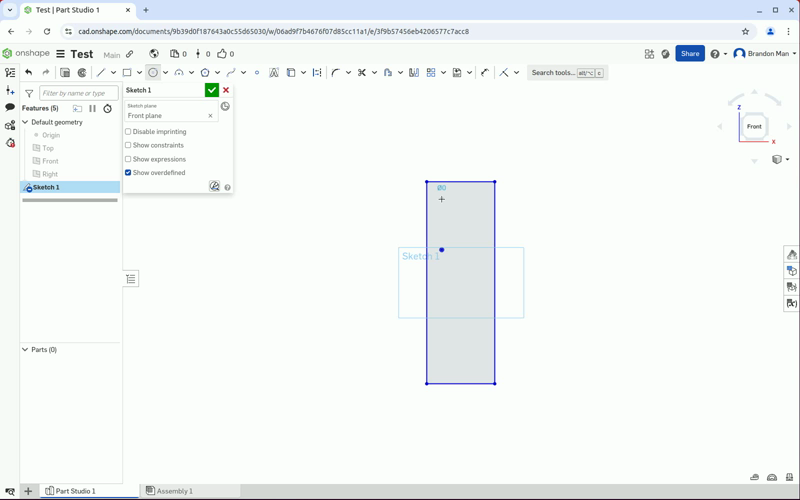
mouse_move(443, 198)
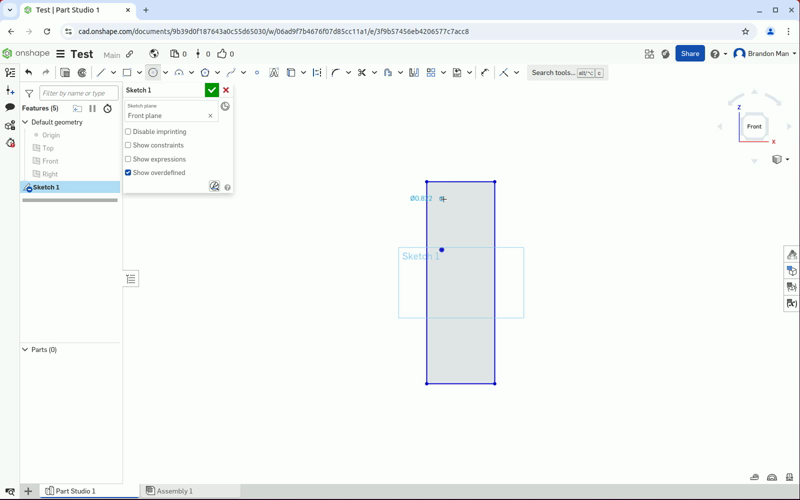
scroll(6)
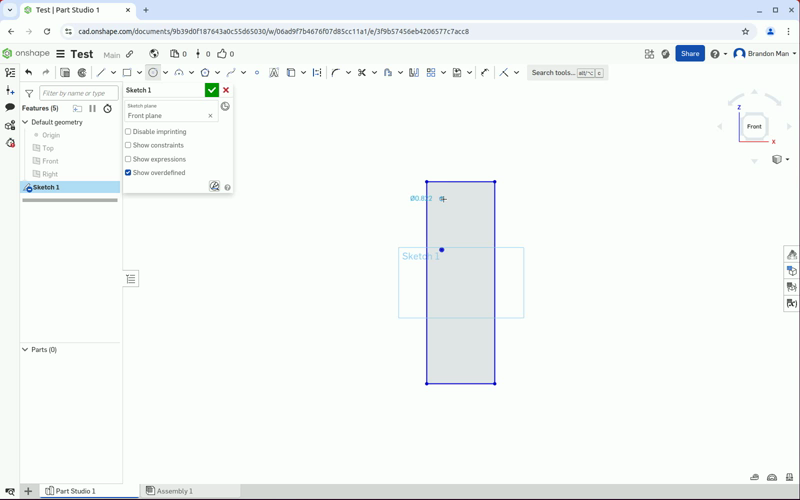
scroll(6)
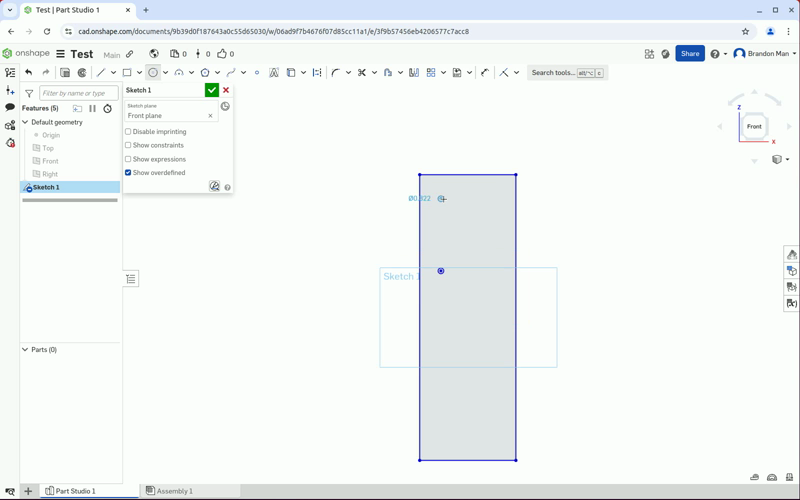
scroll(6)
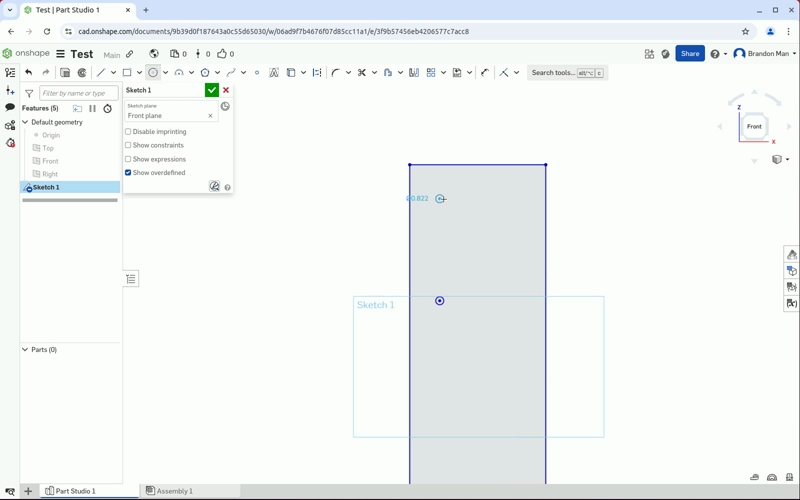
scroll(6)
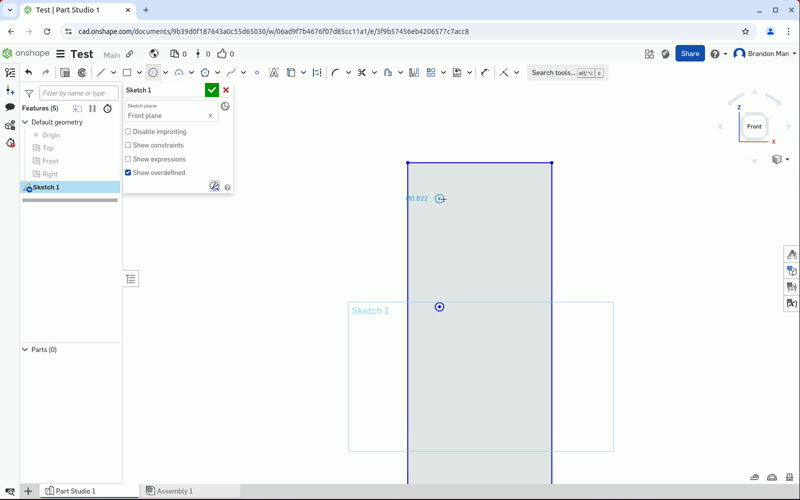
scroll(6)
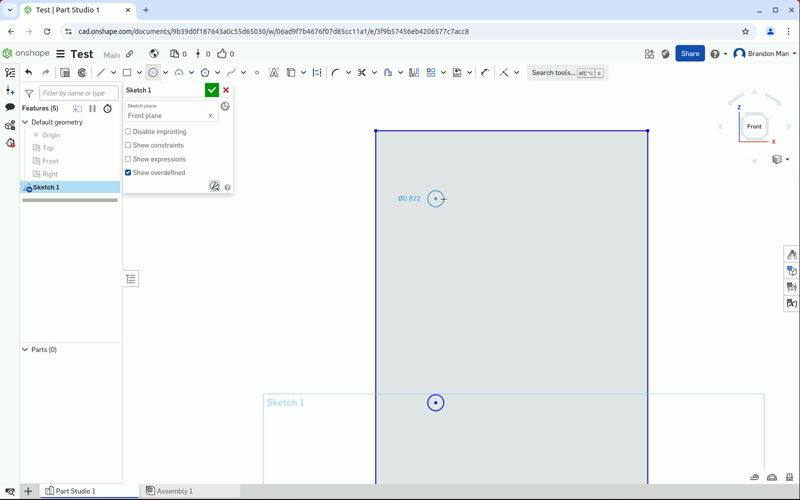
scroll(6)
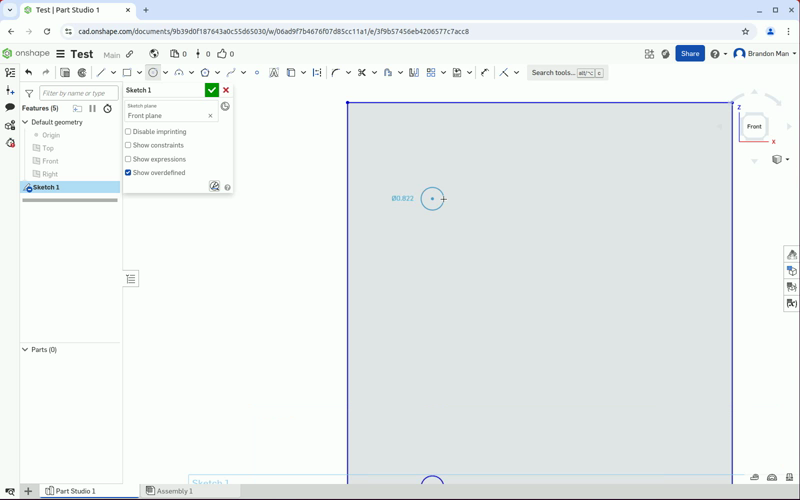
scroll(6)
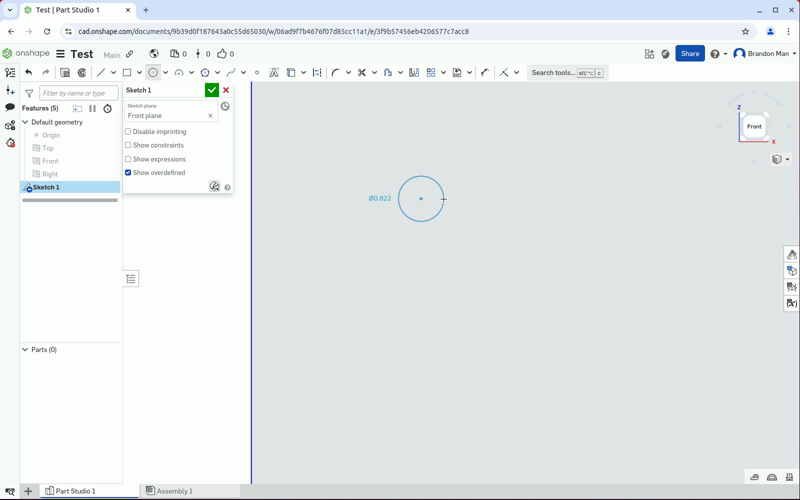
click(443, 198)
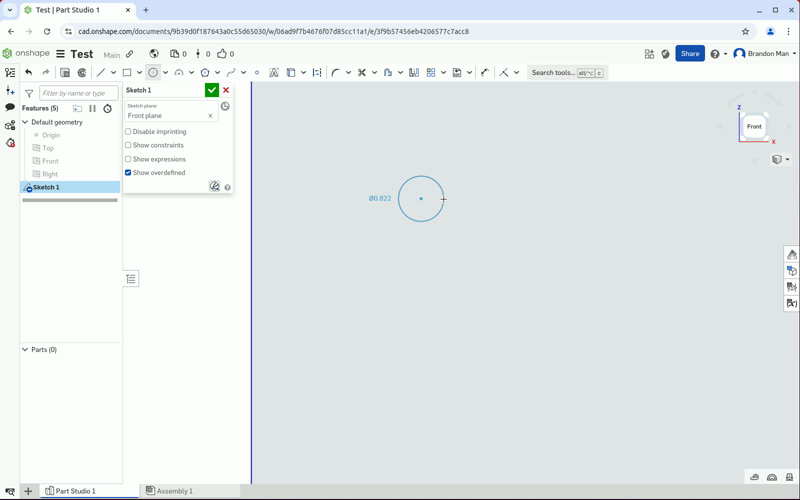
scroll(-6)
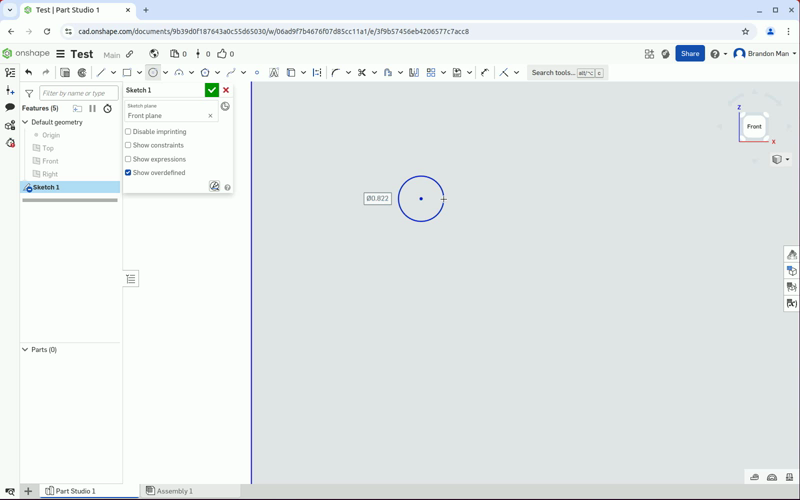
scroll(-6)
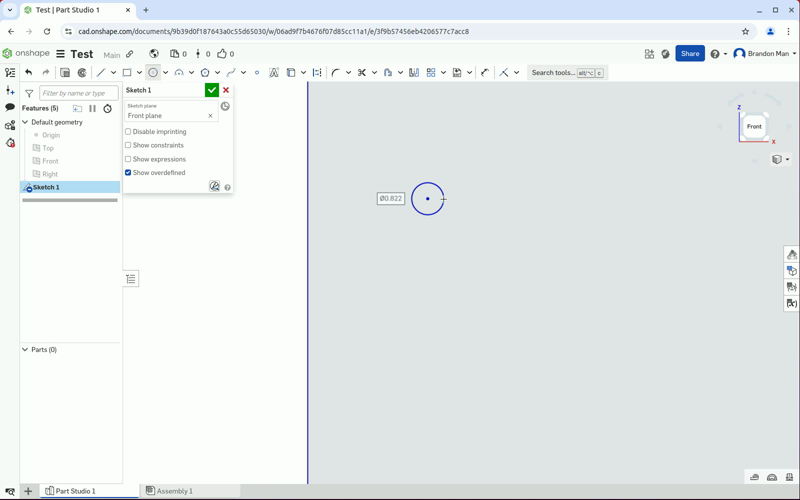
scroll(-6)
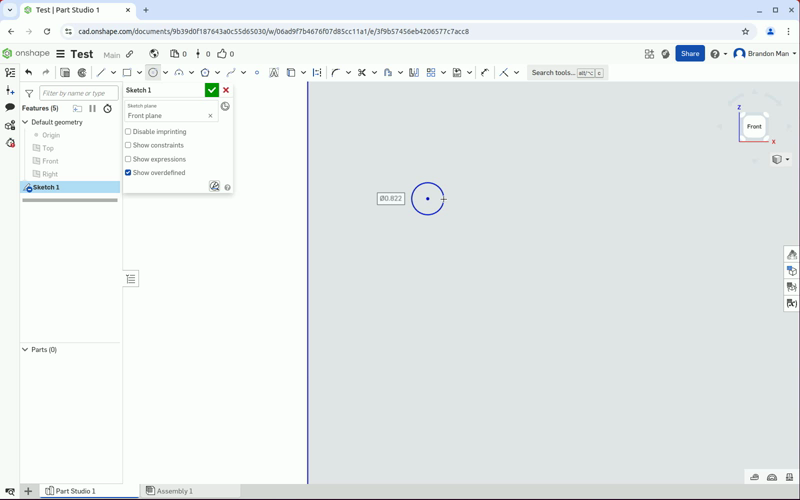
scroll(-6)
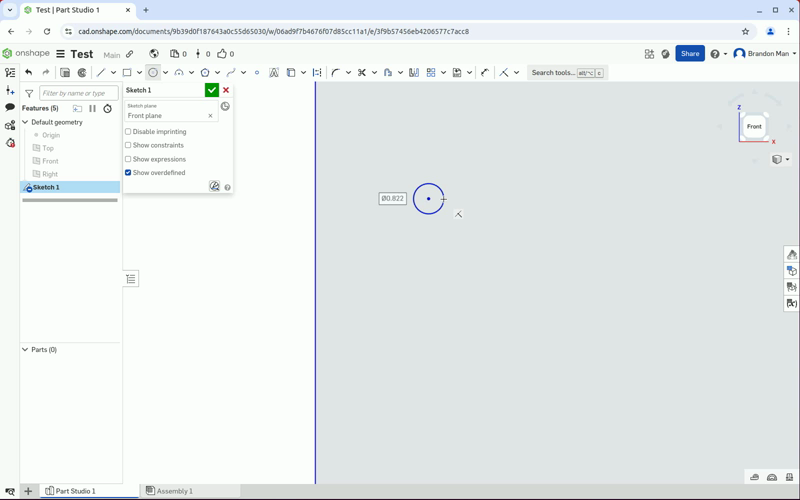
scroll(-6)
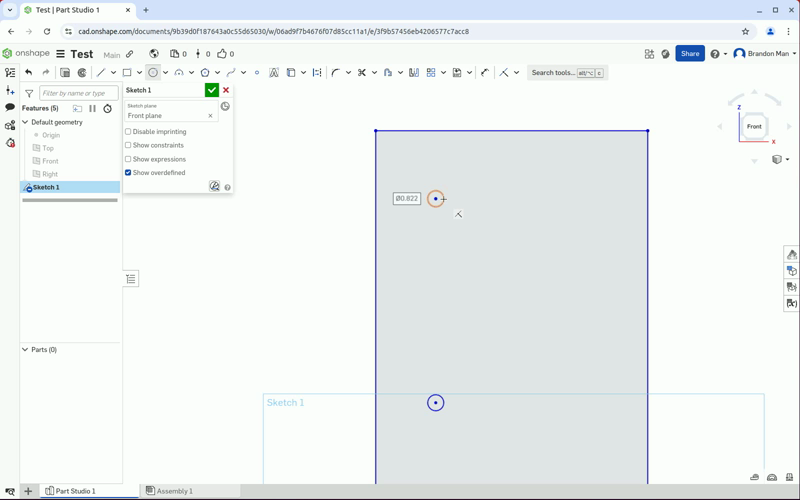
scroll(-6)
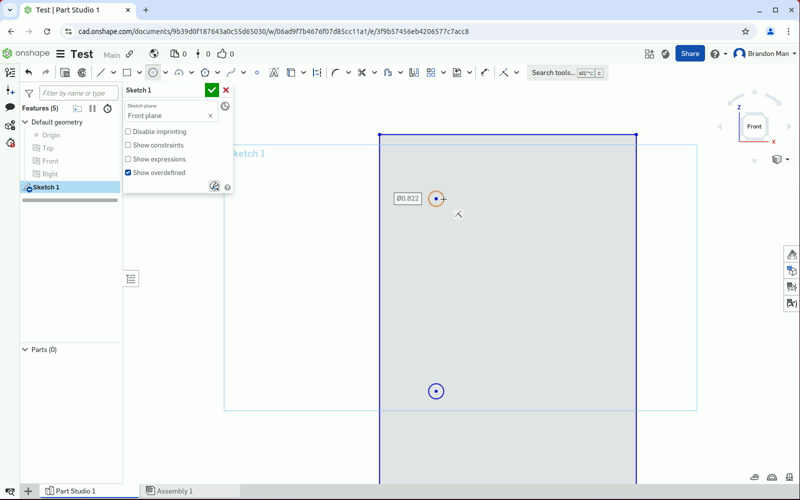
scroll(-6)
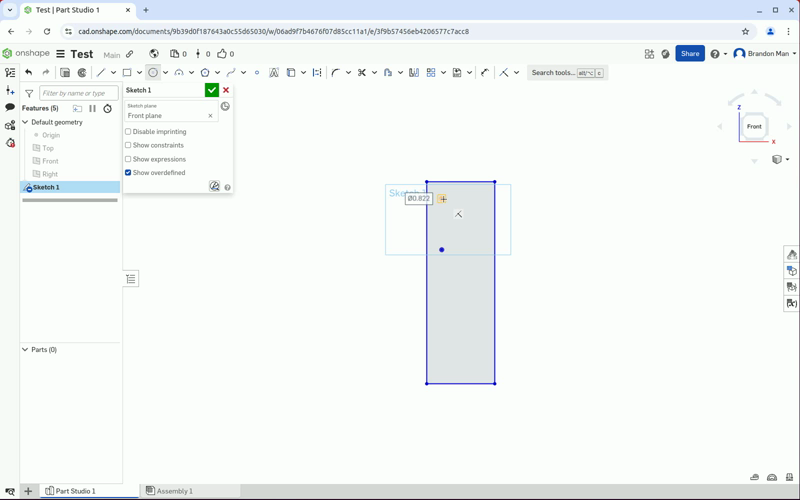
key(esc)
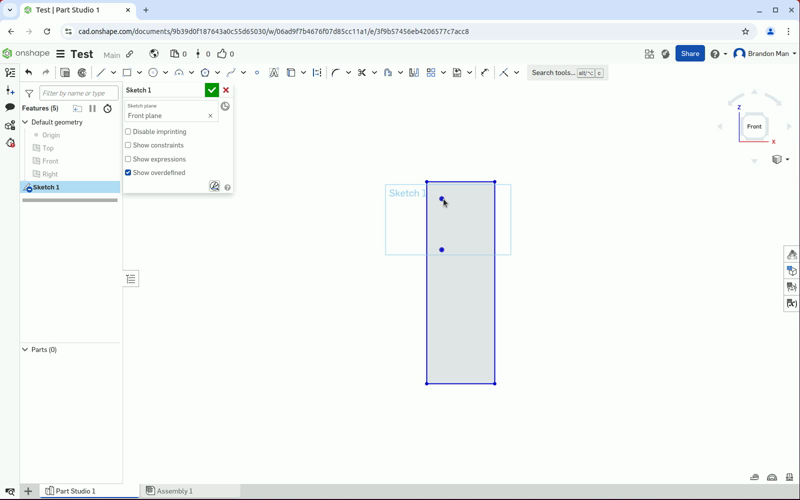
key(c)
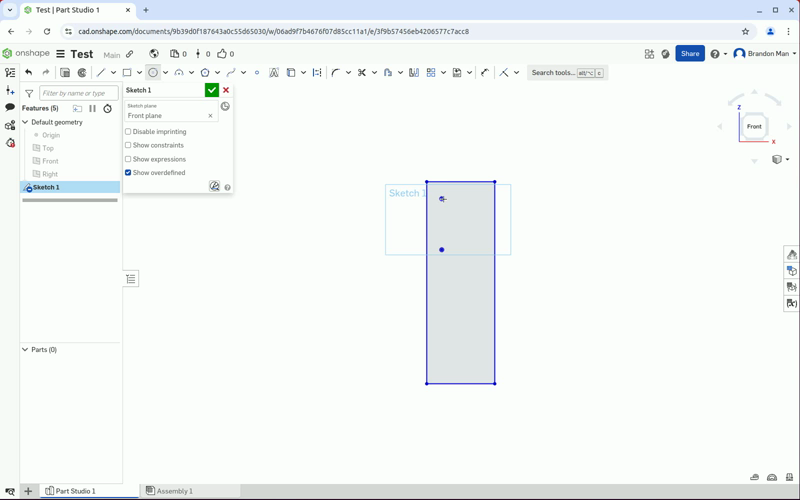
key_down(shift)
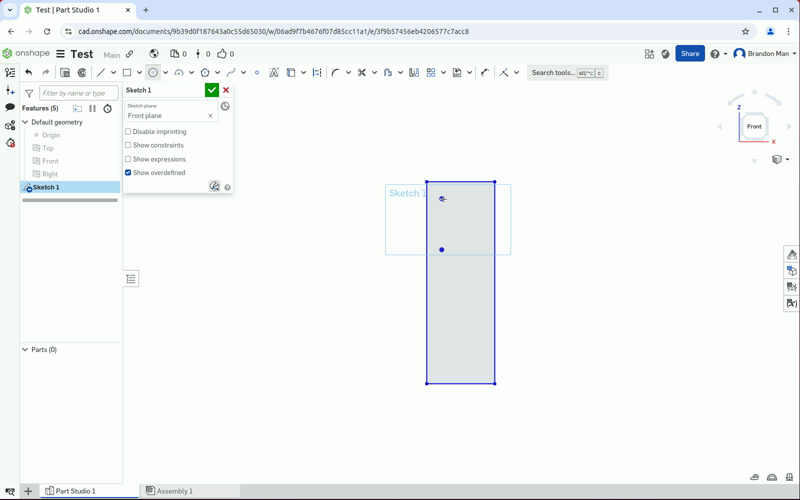
mouse_move(460, 345)
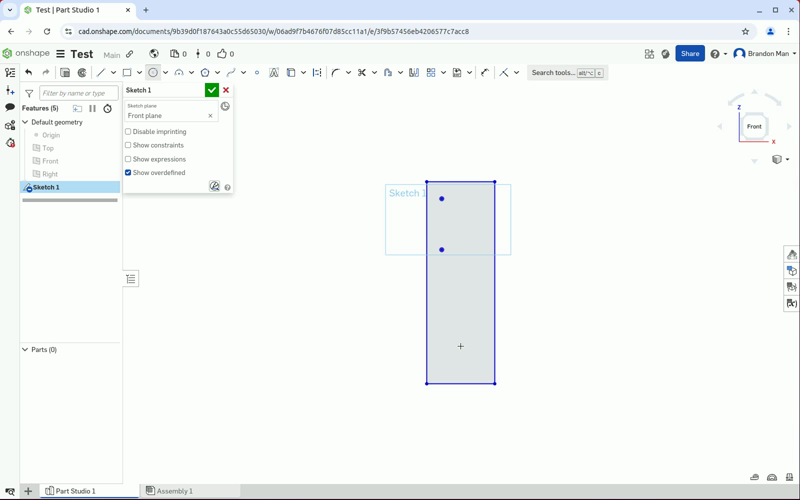
click(460, 345)
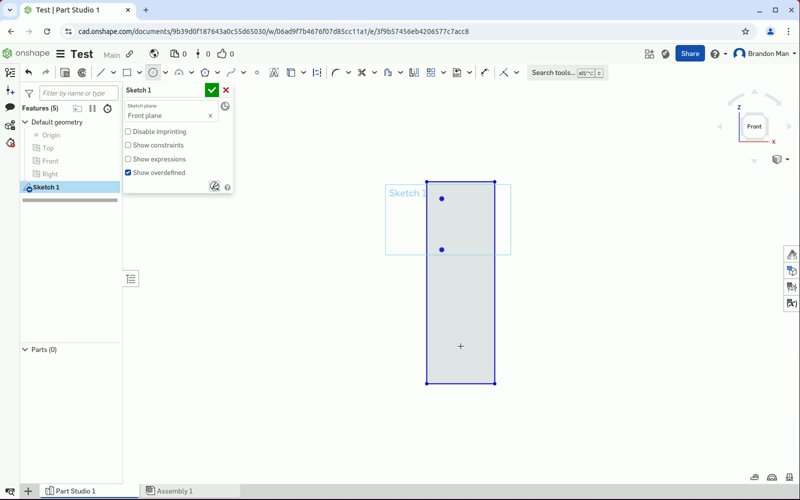
key_up(shift)
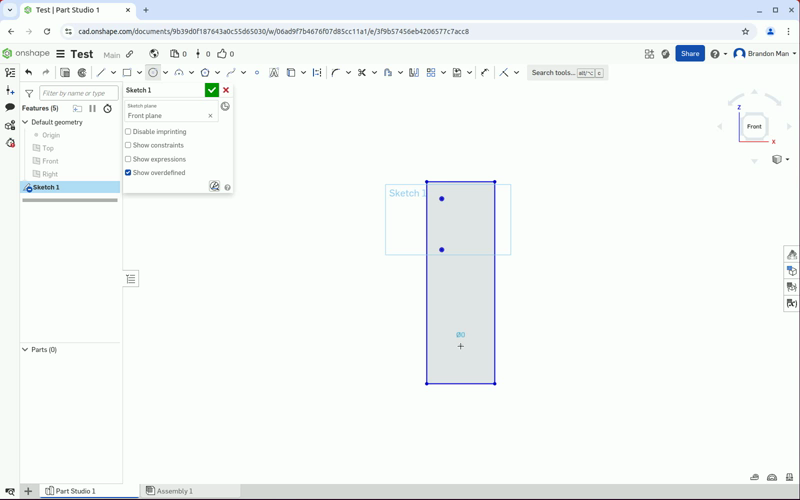
mouse_move(475, 345)
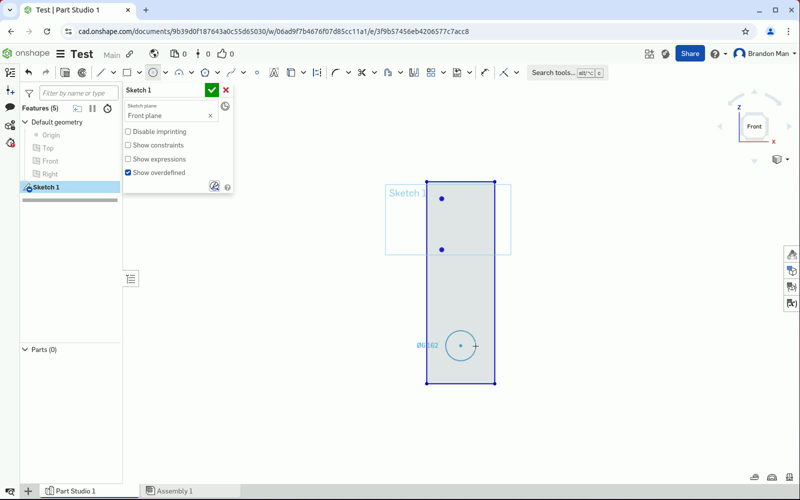
click(475, 345)
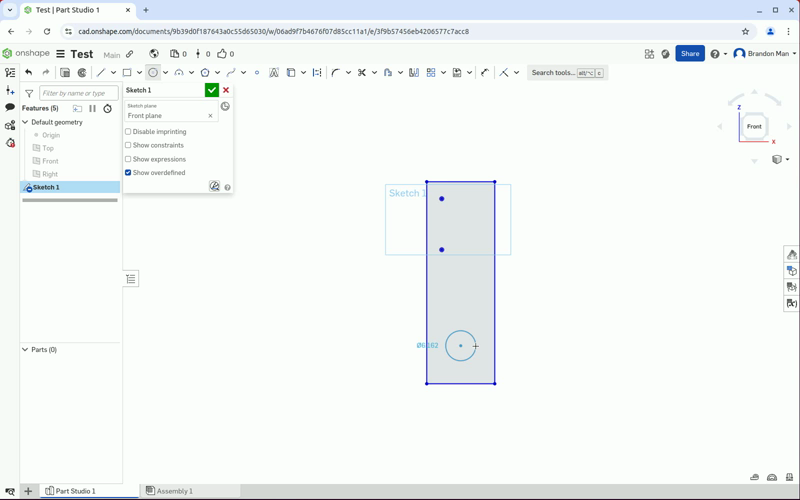
key(esc)
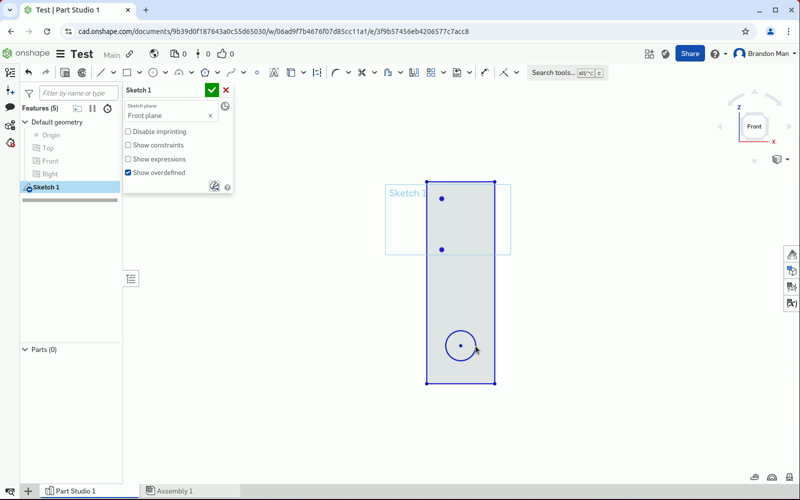
key(c)
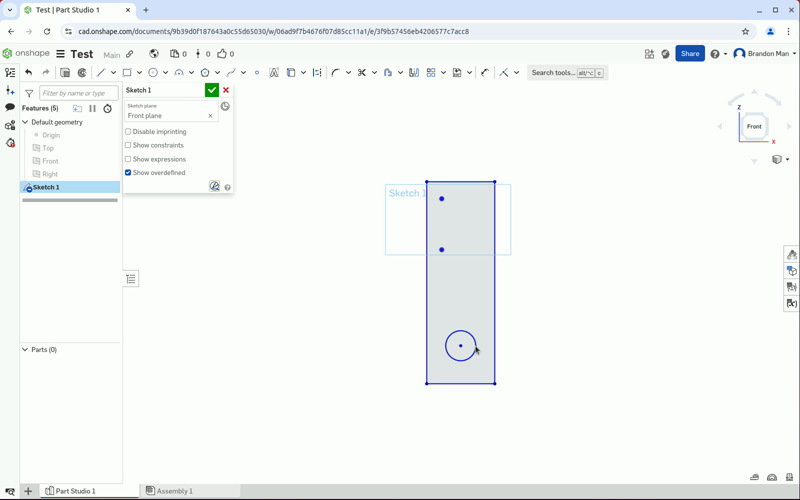
key_down(shift)
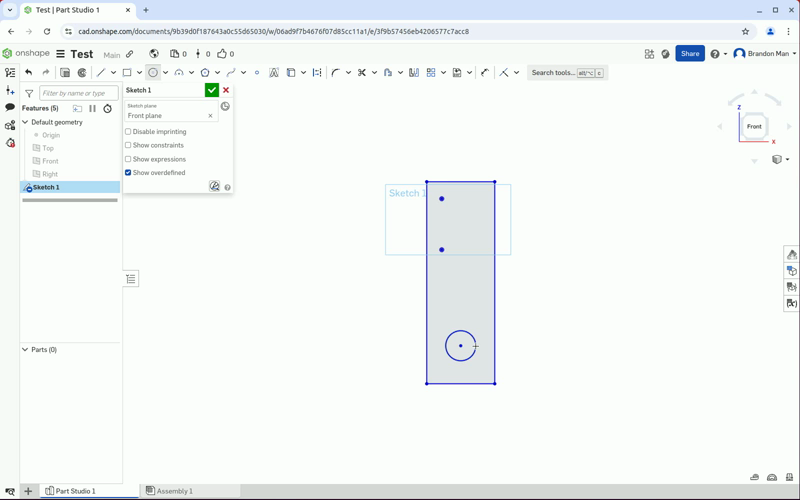
mouse_move(480, 249)
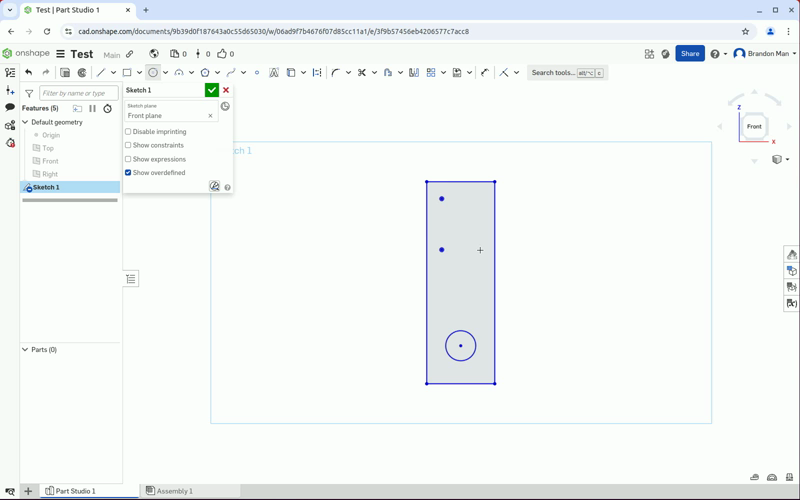
click(480, 249)
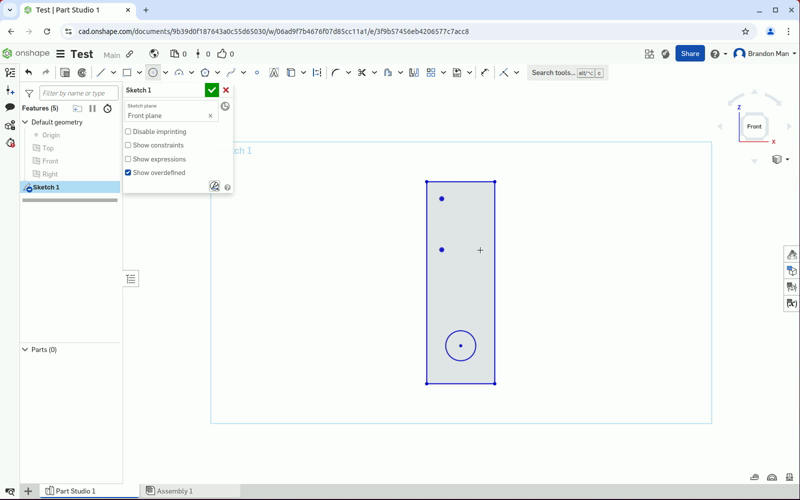
key_up(shift)
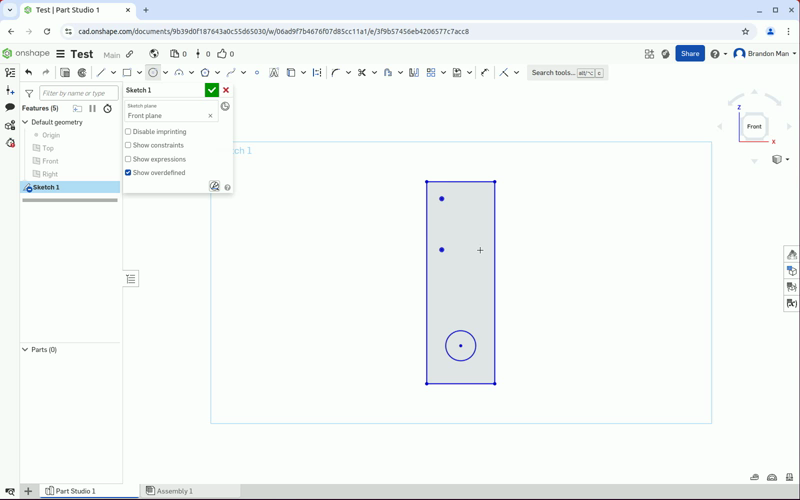
mouse_move(482, 249)
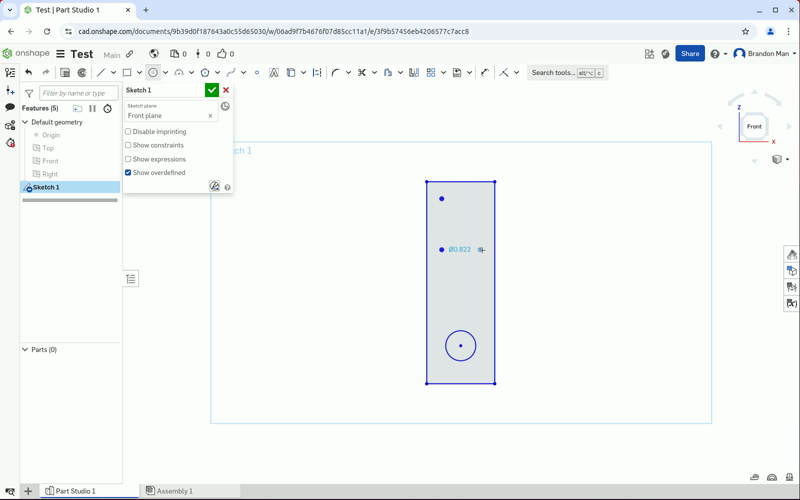
scroll(6)
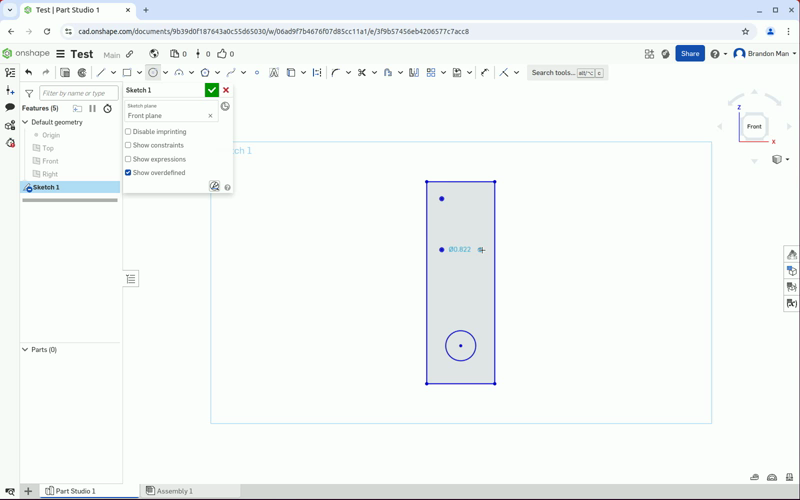
scroll(6)
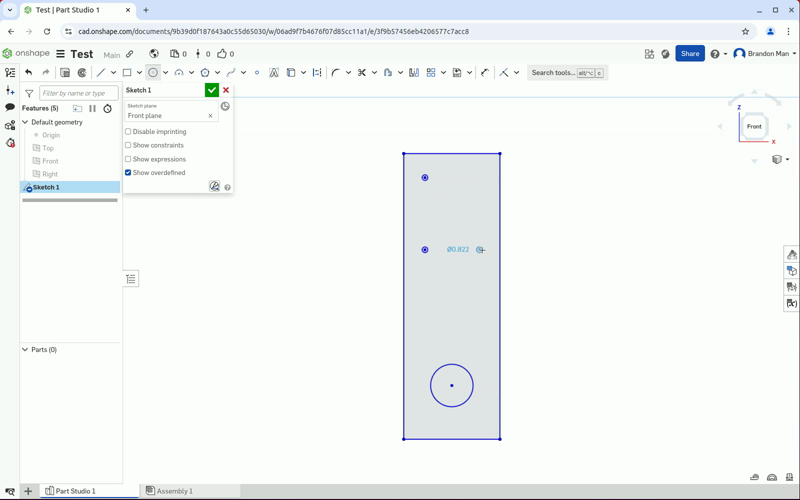
scroll(6)
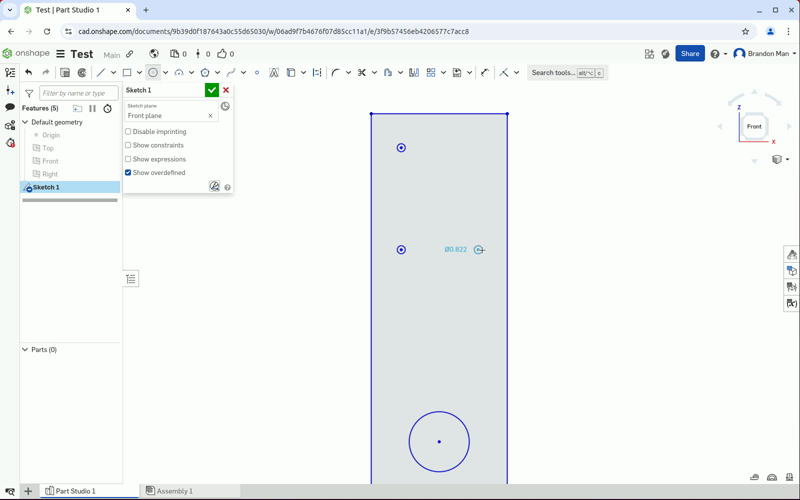
scroll(6)
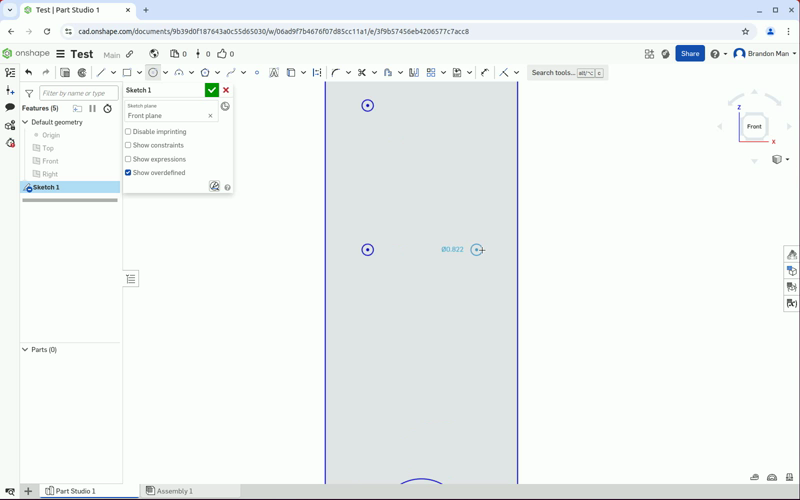
scroll(6)
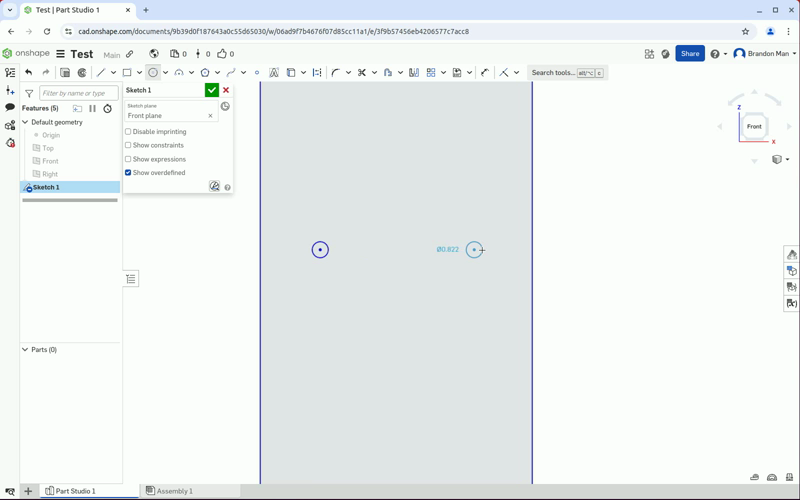
scroll(6)
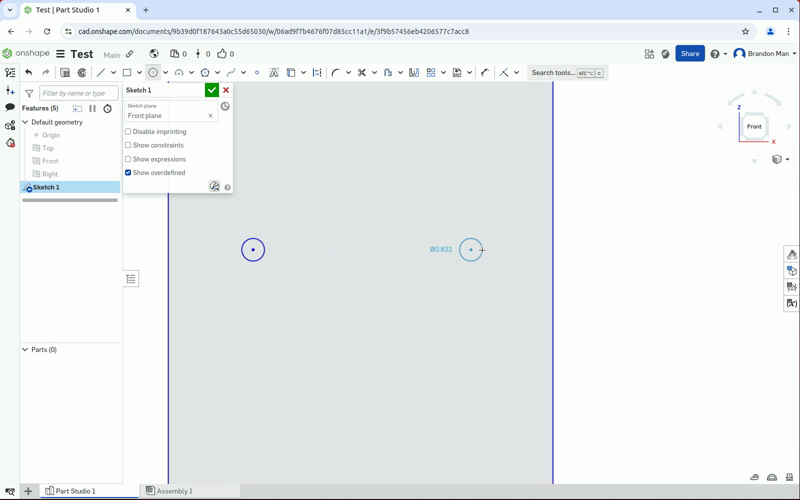
scroll(6)
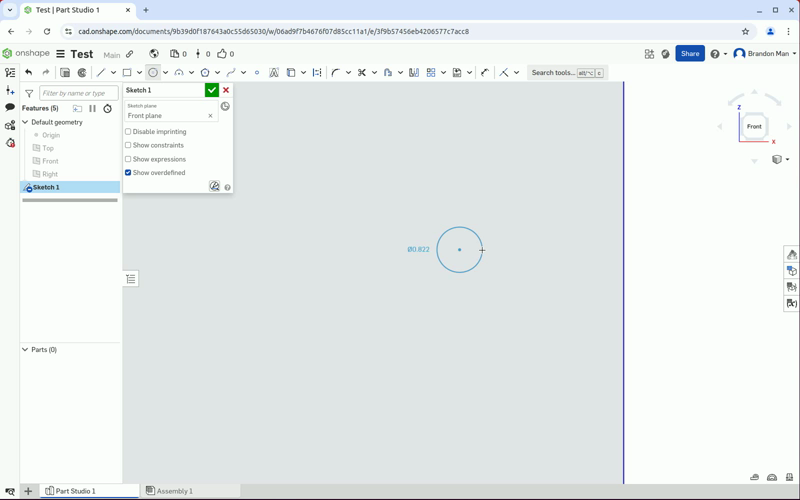
click(482, 249)
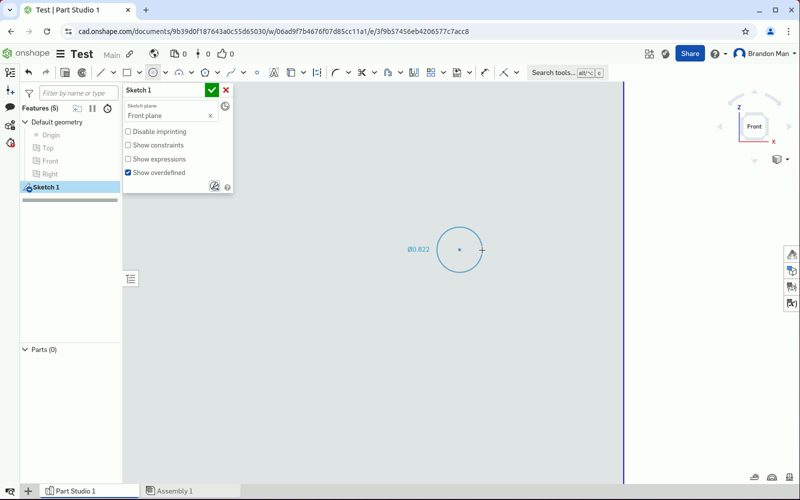
scroll(-6)
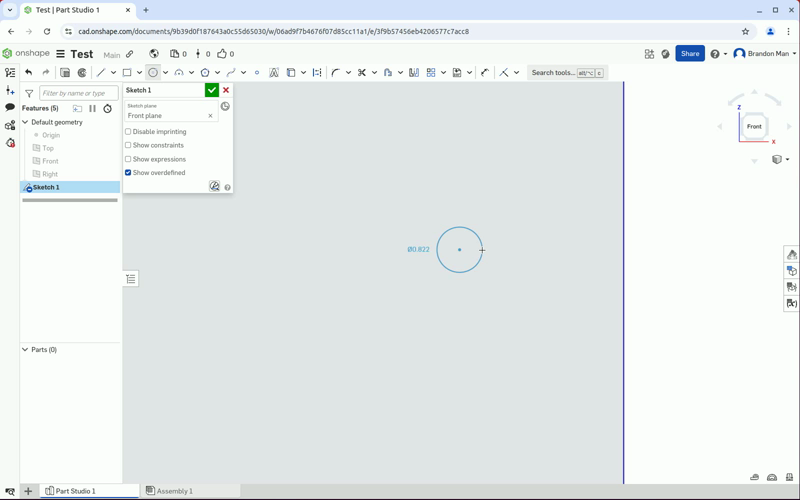
scroll(-6)
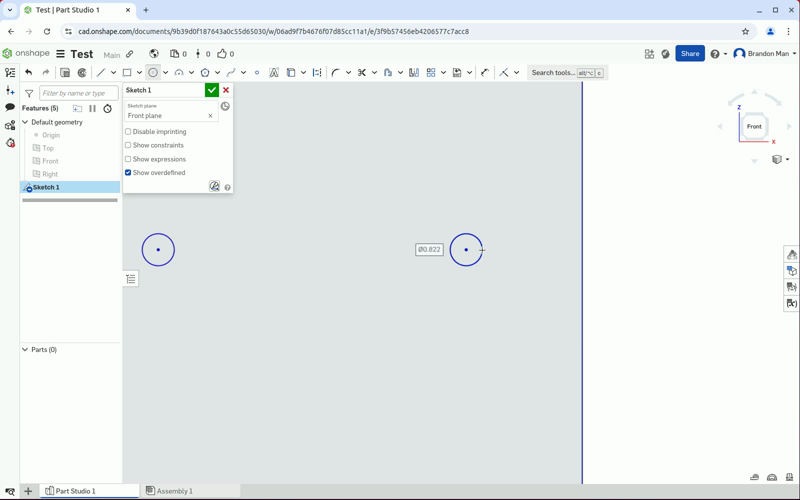
scroll(-6)
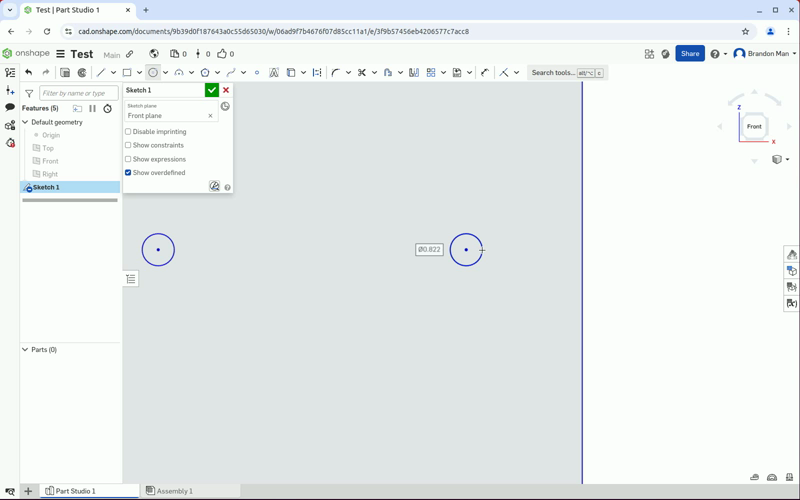
scroll(-6)
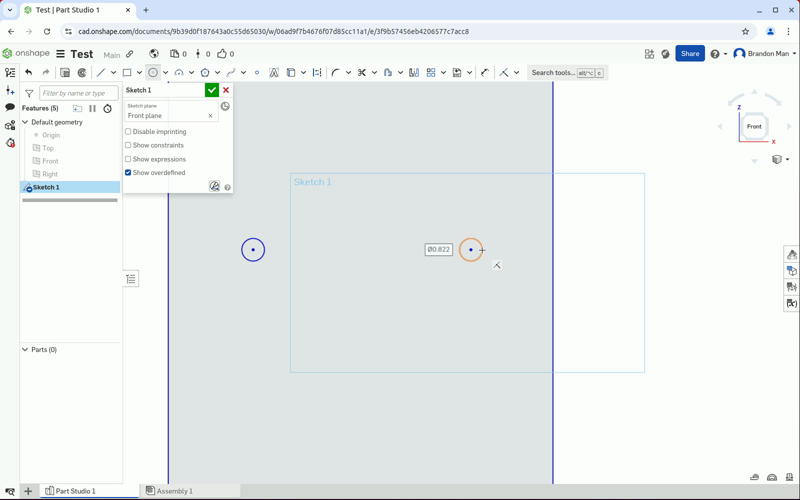
scroll(-6)
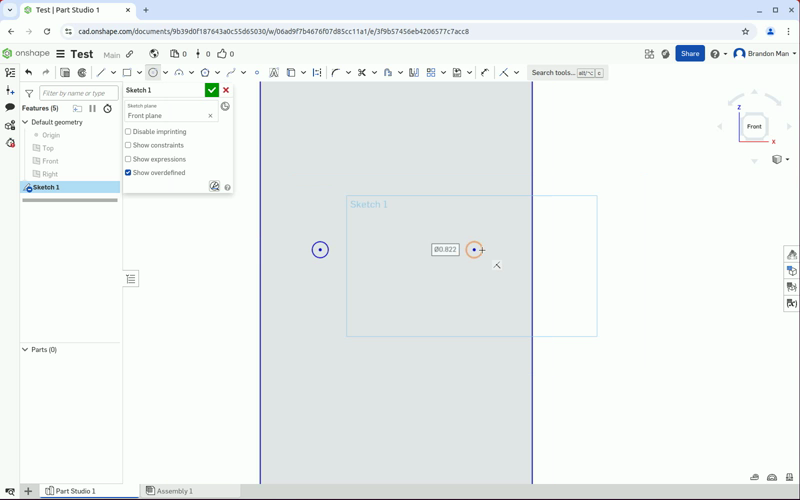
scroll(-6)
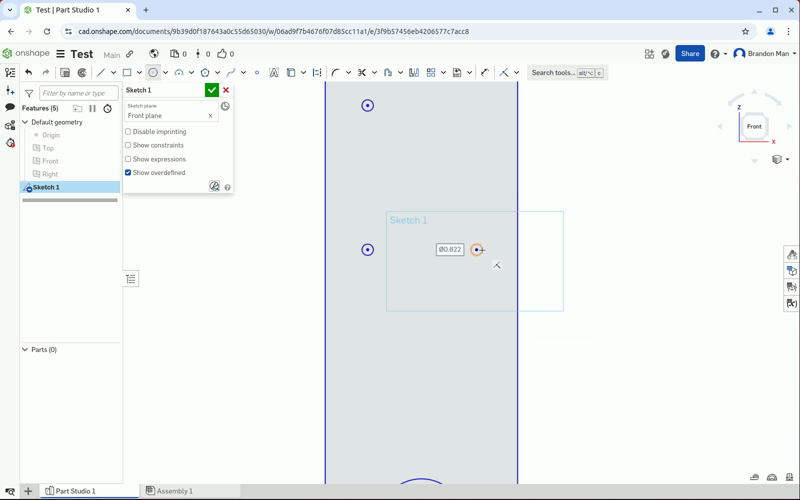
scroll(-6)
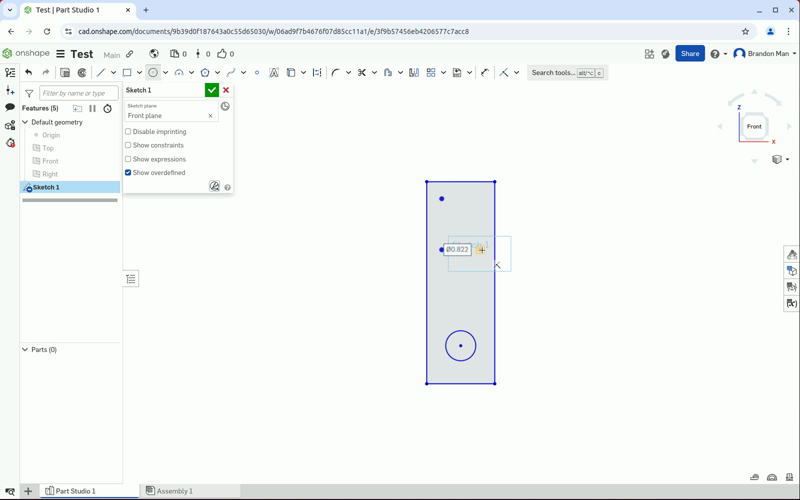
key(esc)
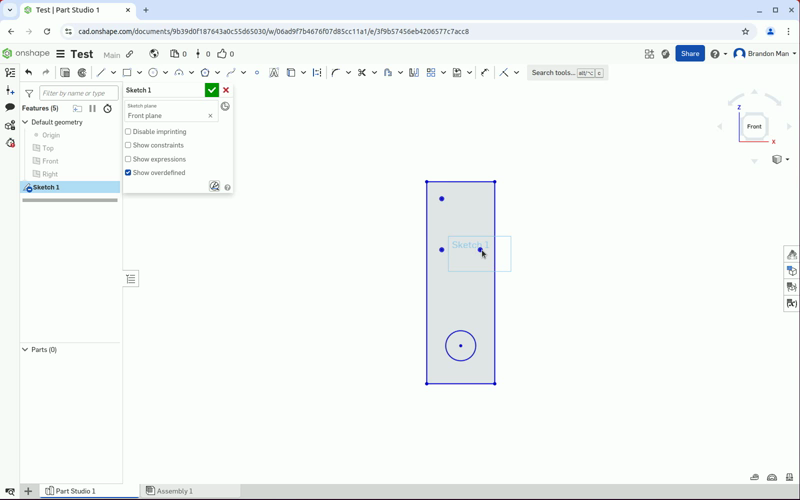
key(c)
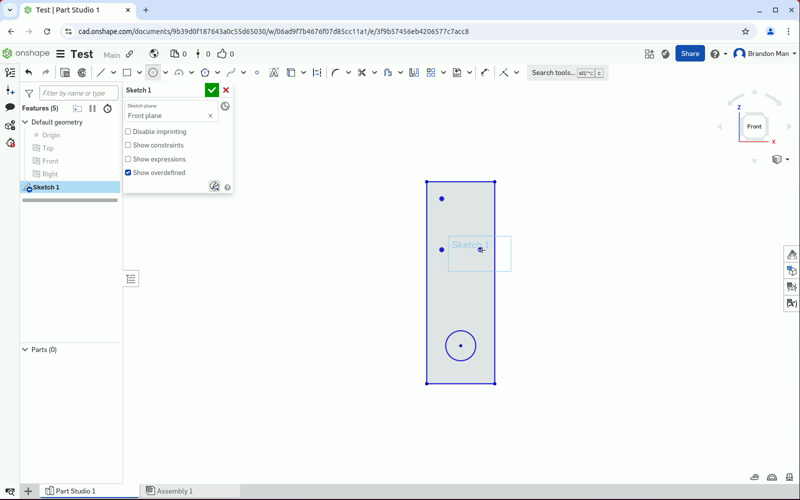
key_down(shift)
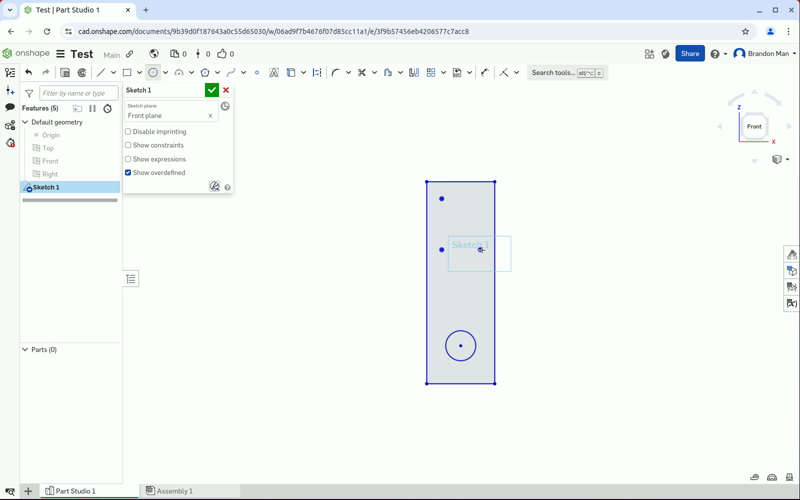
mouse_move(480, 198)
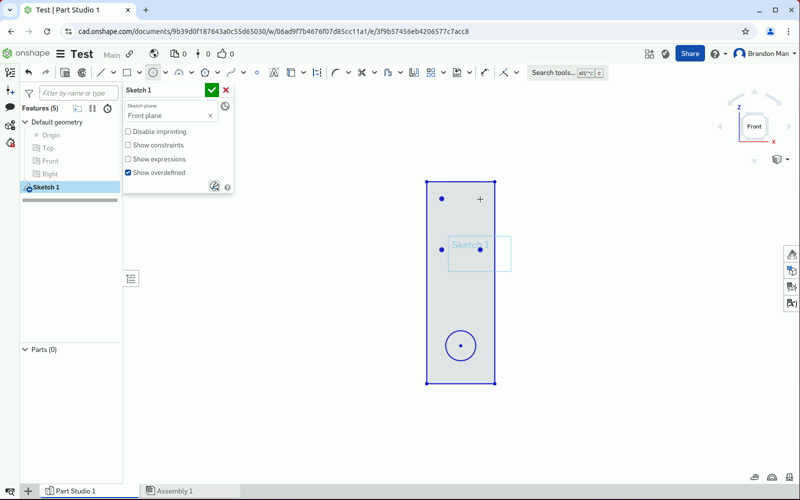
click(480, 198)
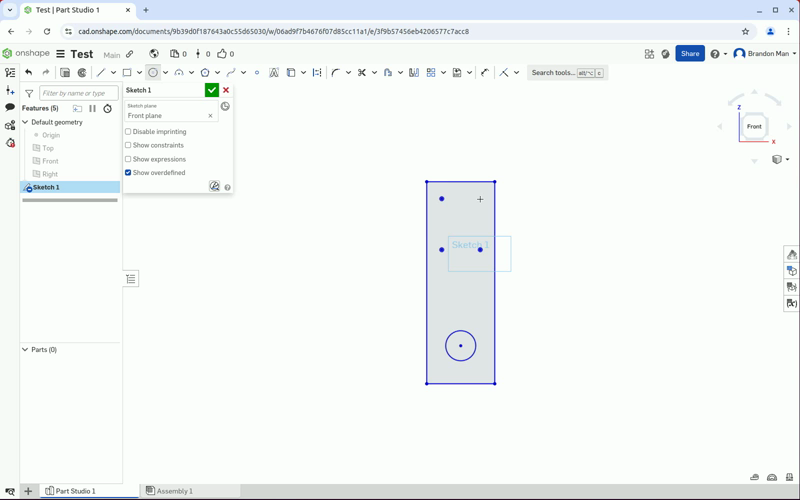
key_up(shift)
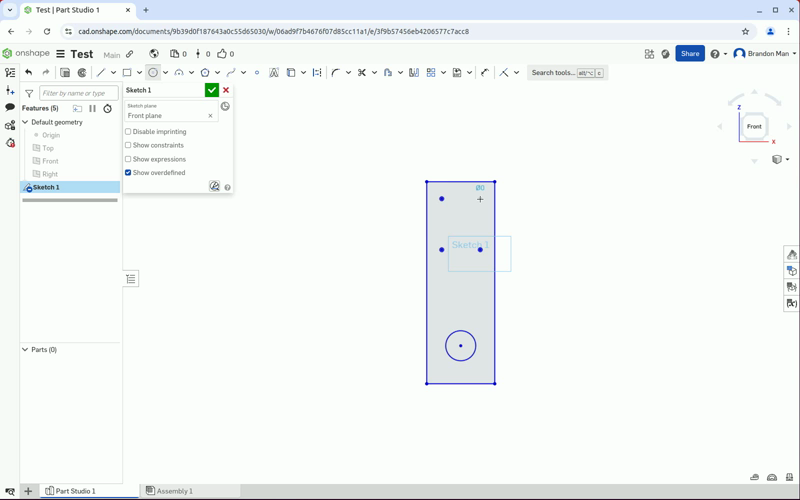
mouse_move(482, 198)
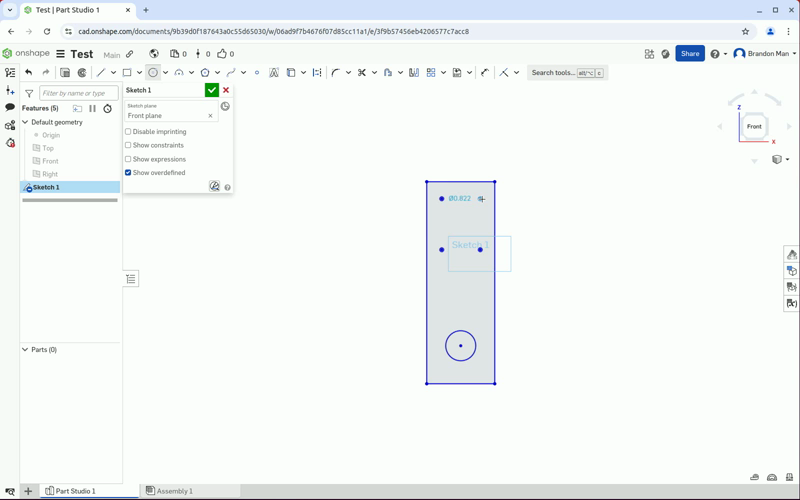
scroll(6)
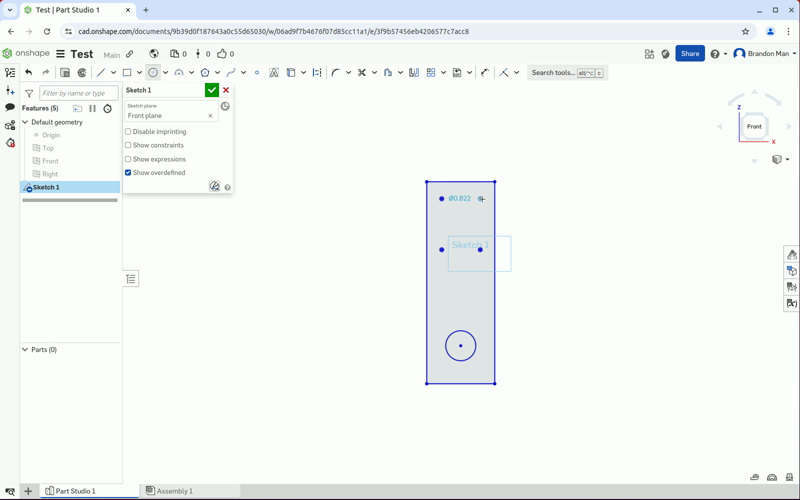
scroll(6)
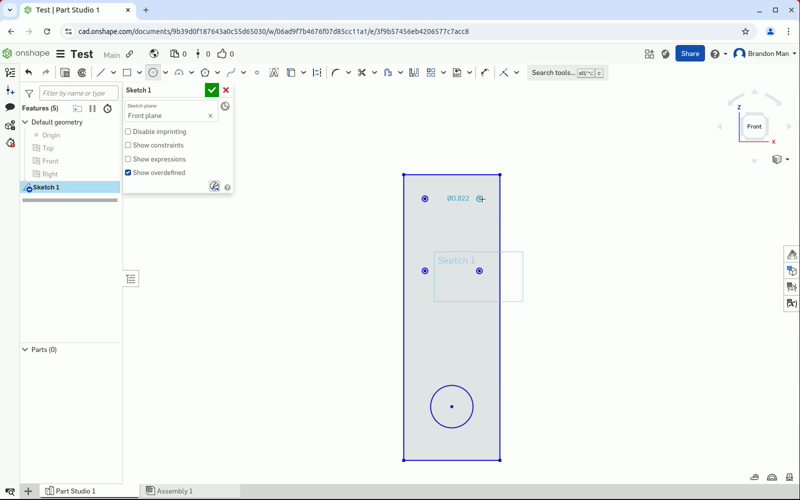
scroll(6)
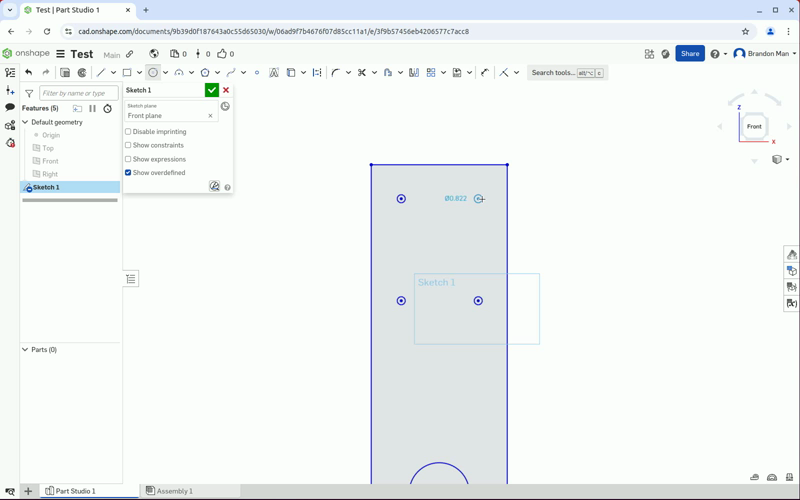
scroll(6)
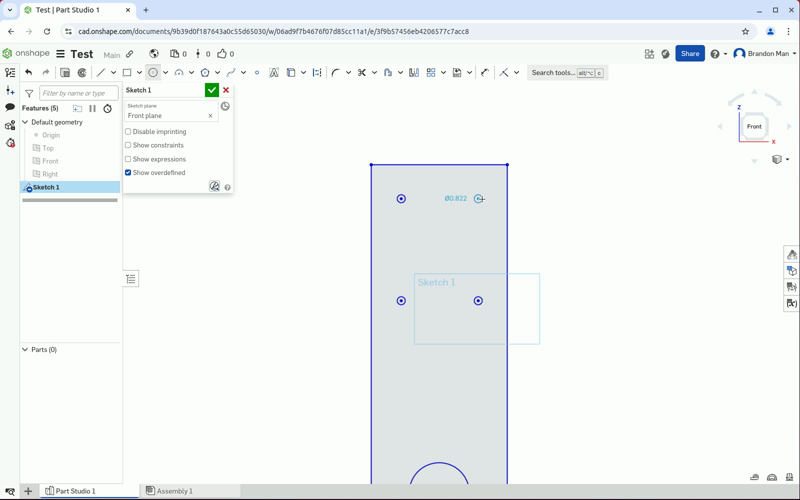
scroll(6)
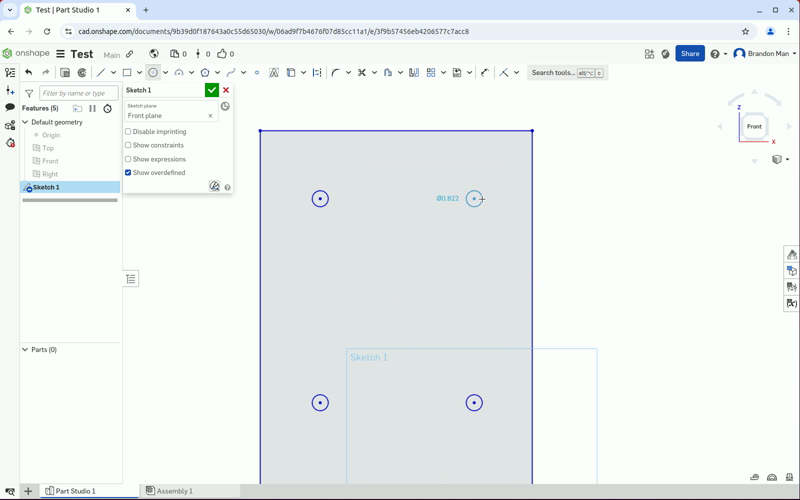
scroll(6)
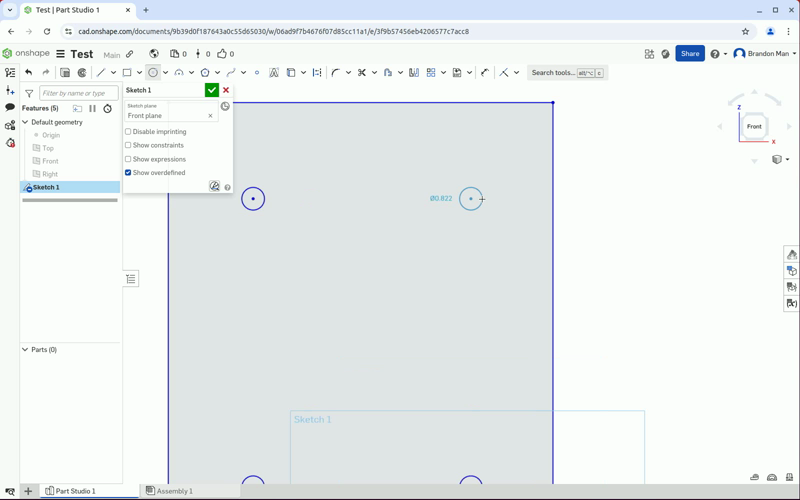
scroll(6)
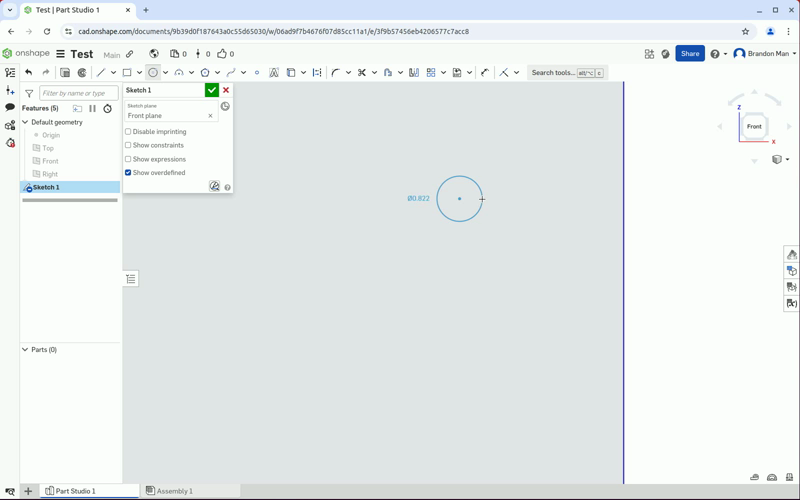
click(482, 198)
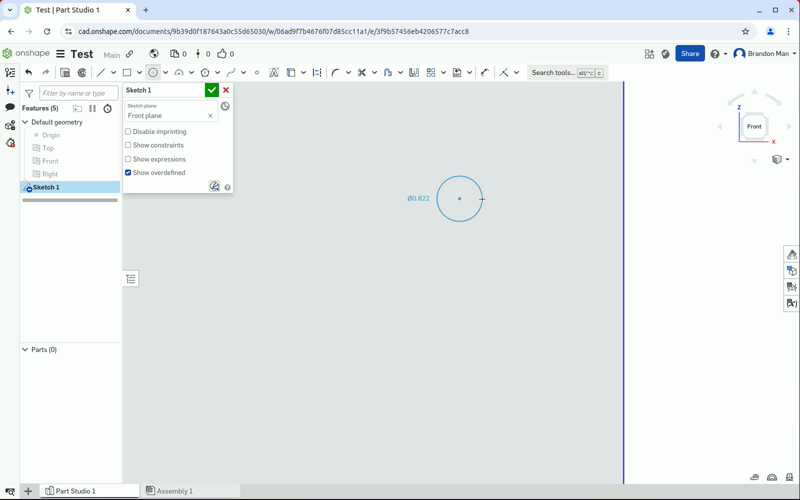
scroll(-6)
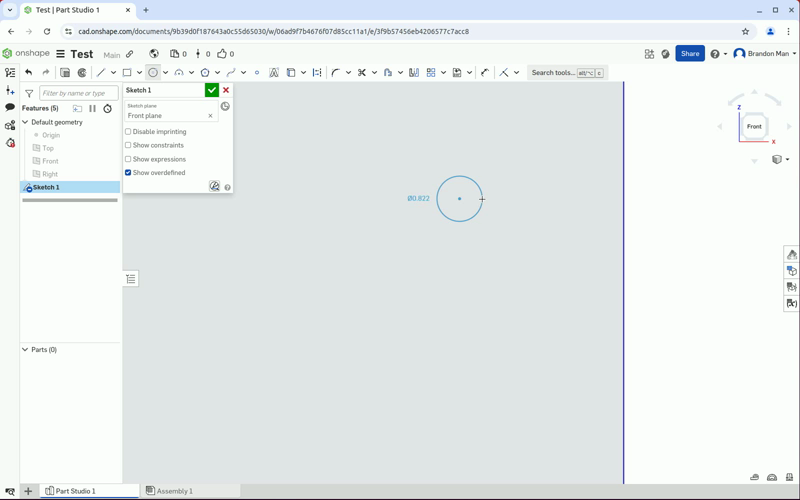
scroll(-6)
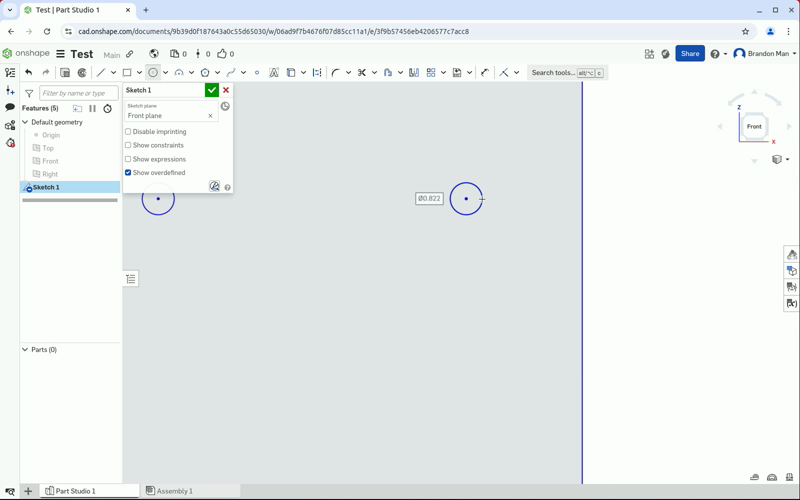
scroll(-6)
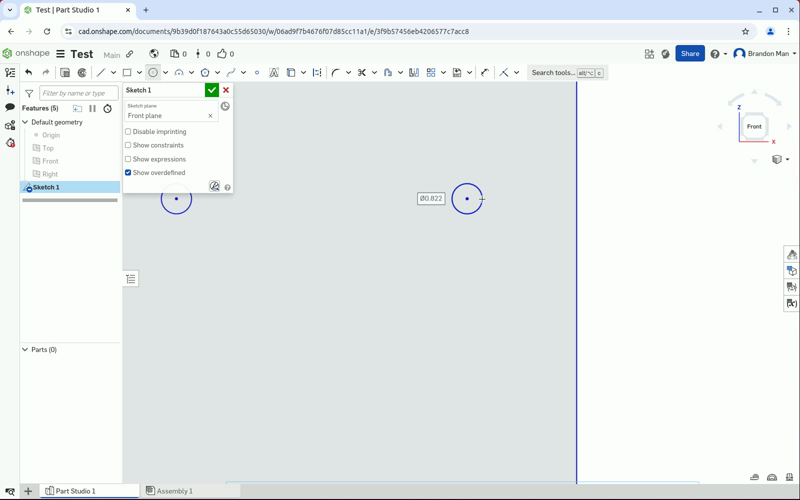
scroll(-6)
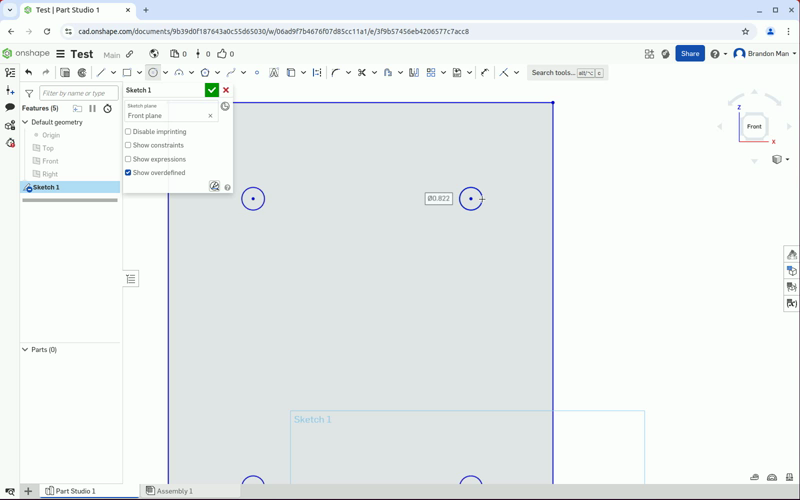
scroll(-6)
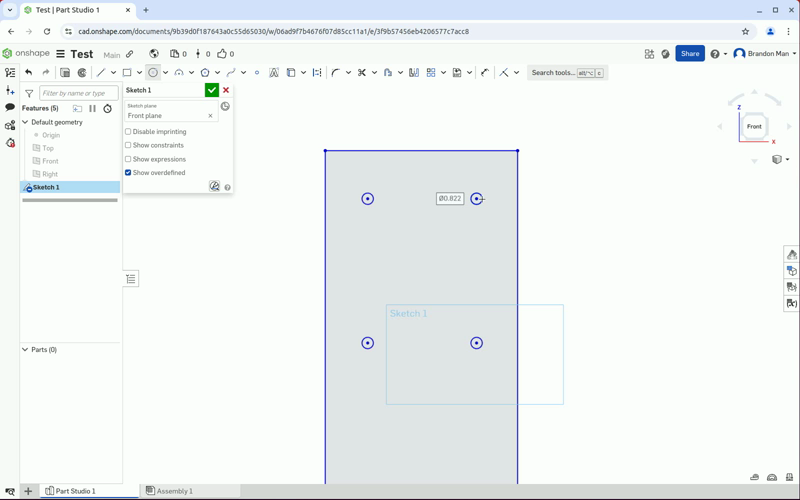
scroll(-6)
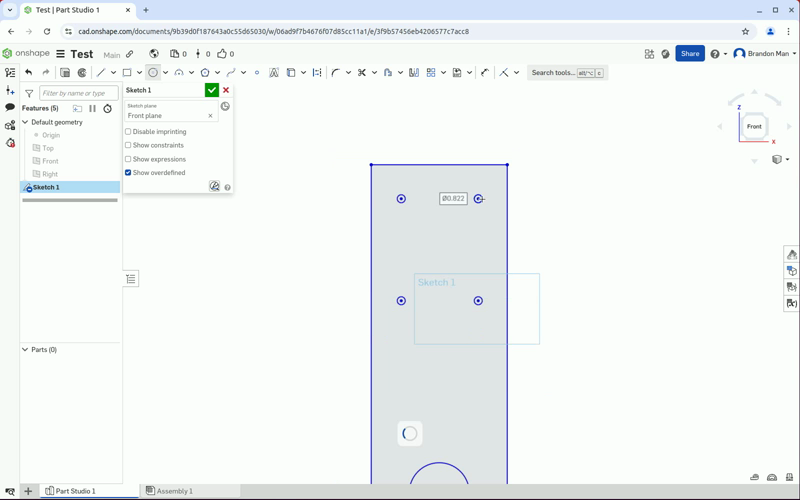
scroll(-6)
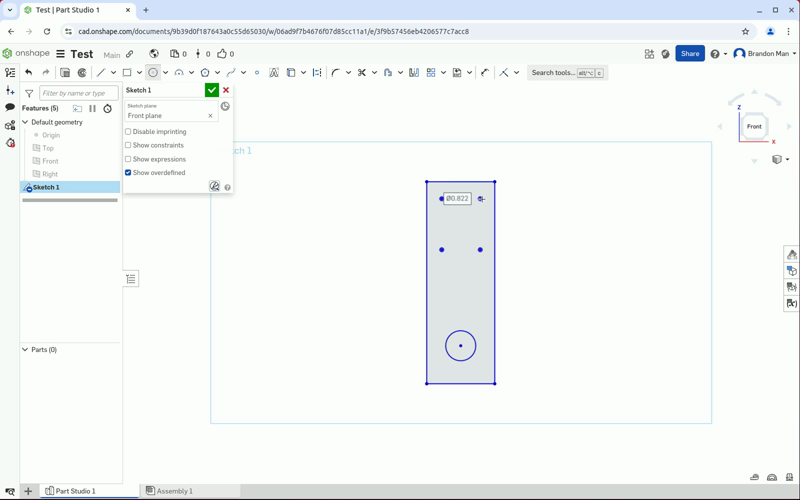
key(esc)
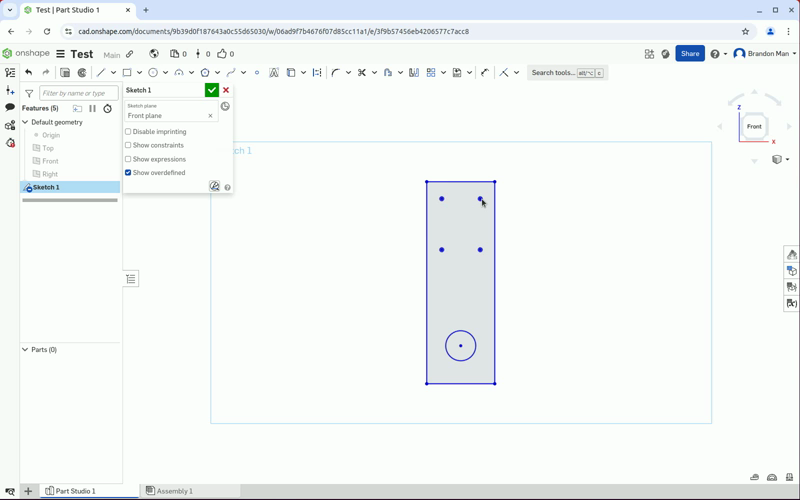
mouse_move(462, 274)
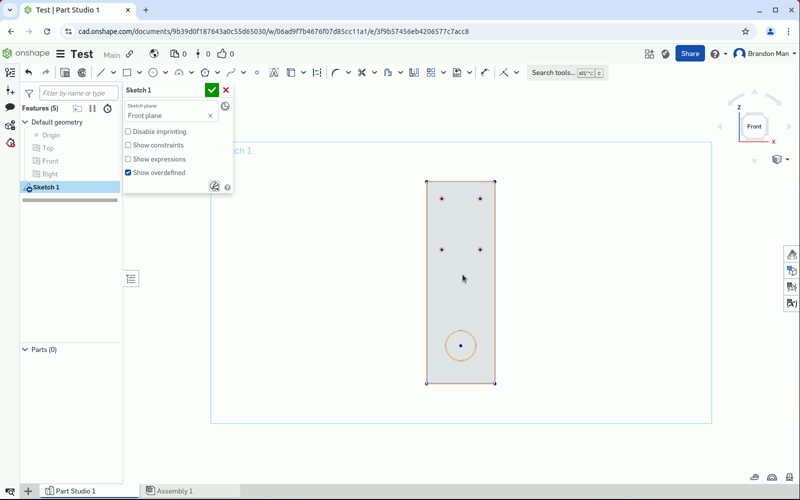
click(462, 274)
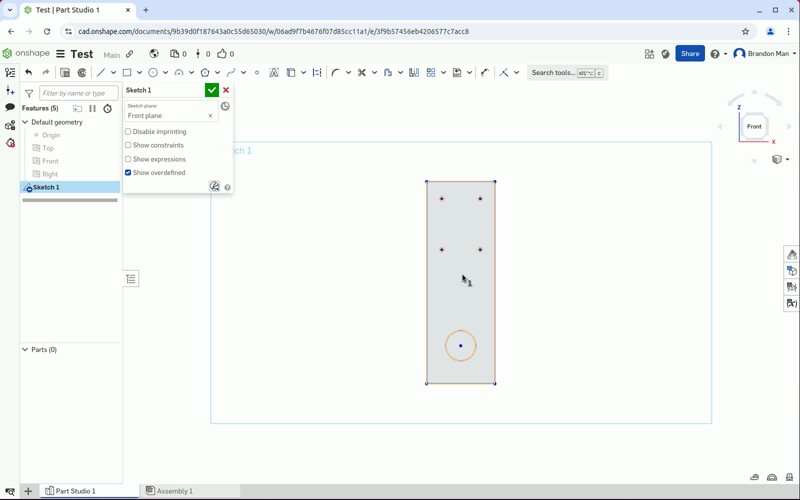
mouse_move(73, 352)
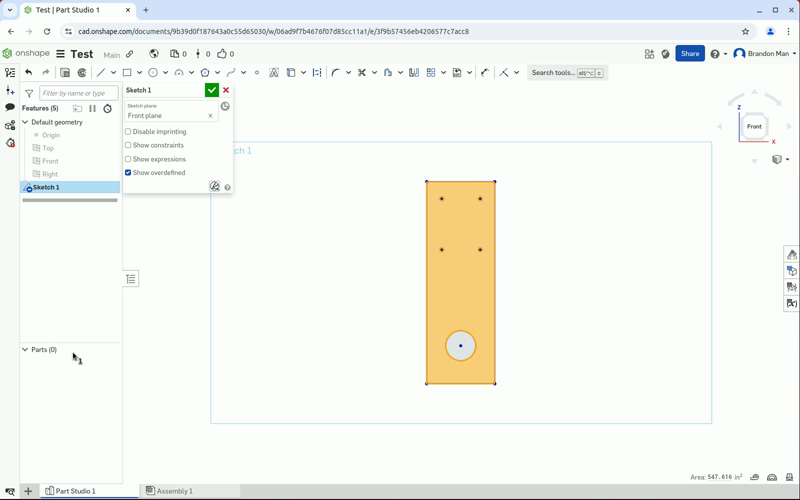
key(shift+y)
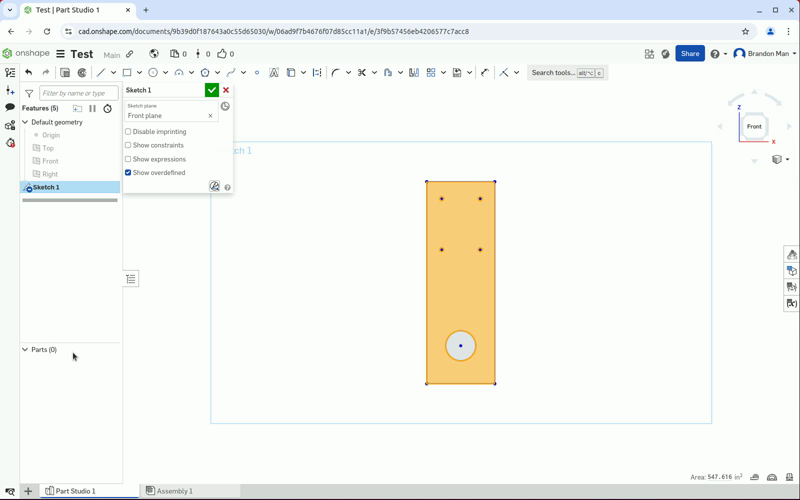
key(shift+e)
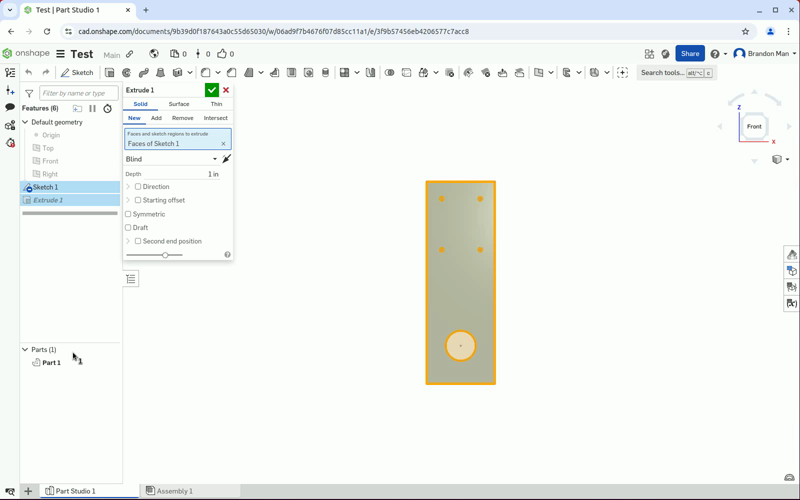
mouse_move(143, 106)
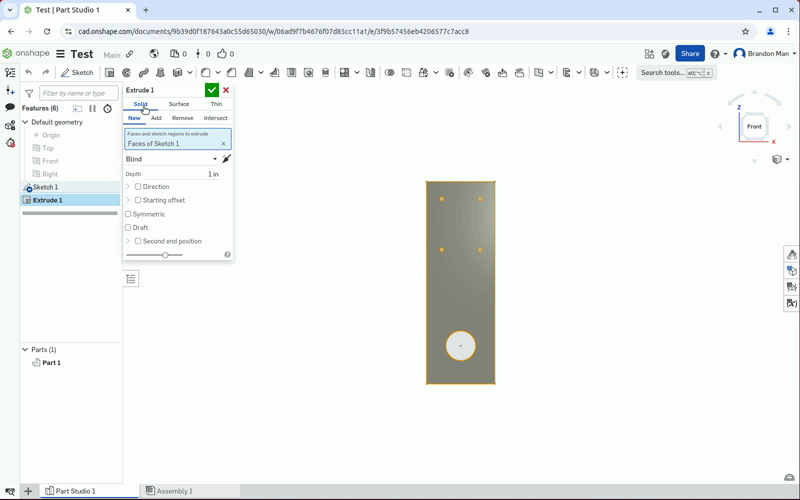
click(143, 106)
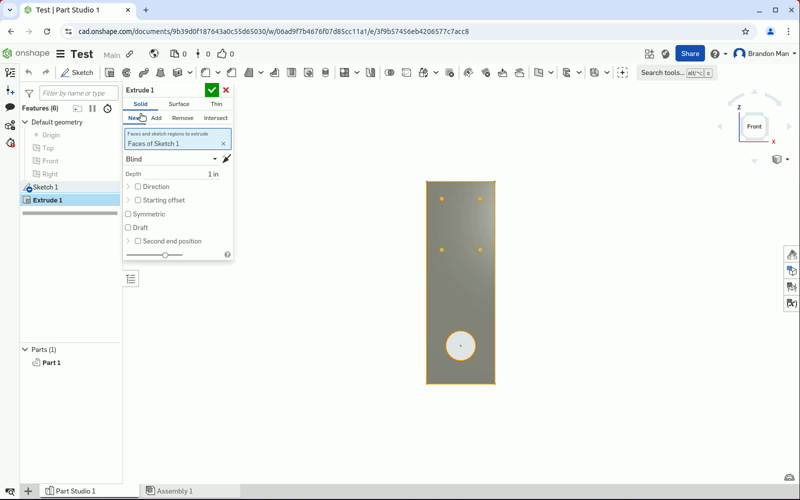
mouse_move(137, 120)
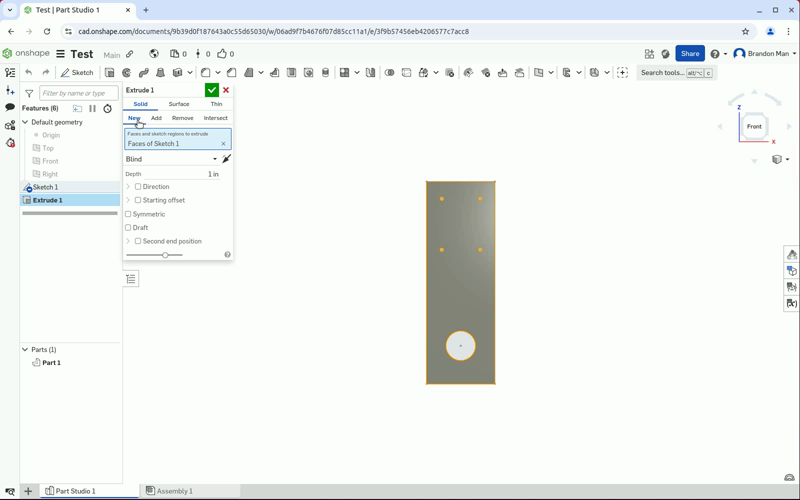
click(137, 120)
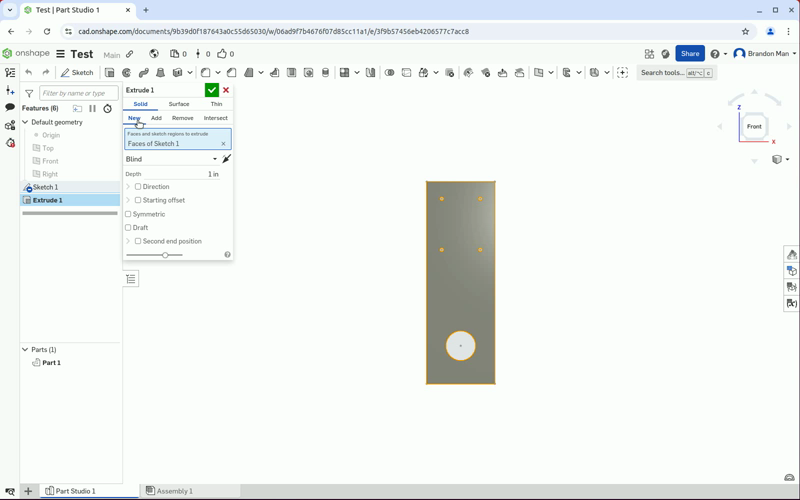
key(tab, 4)
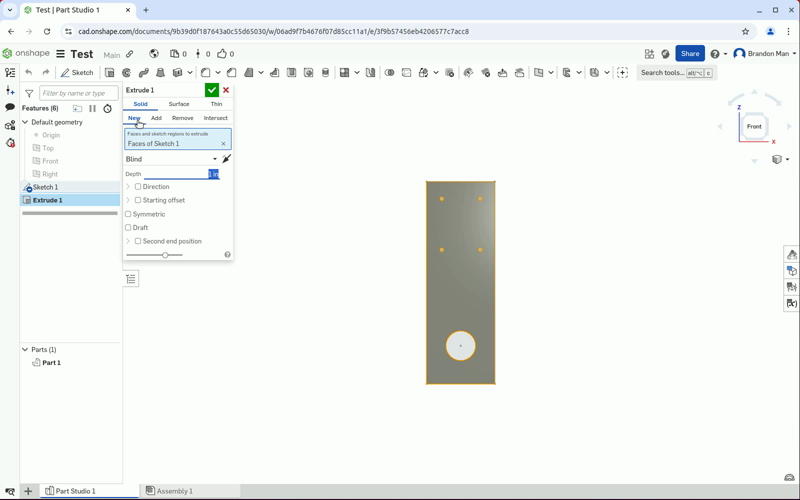
text(-0.722)
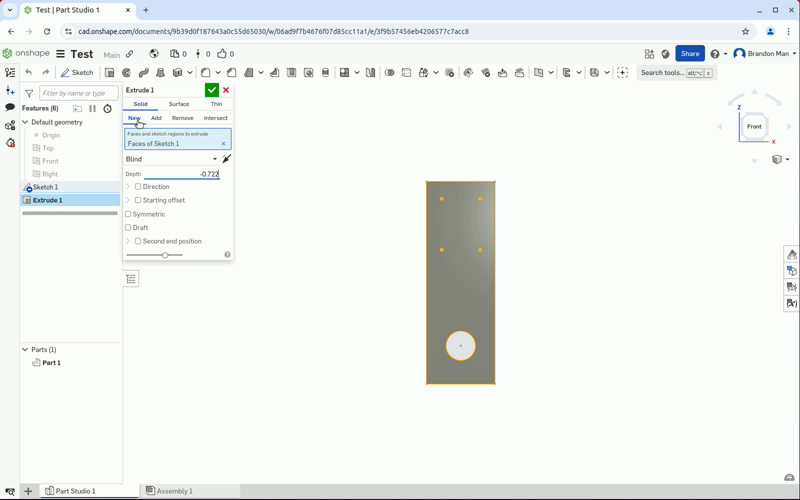
key(enter)
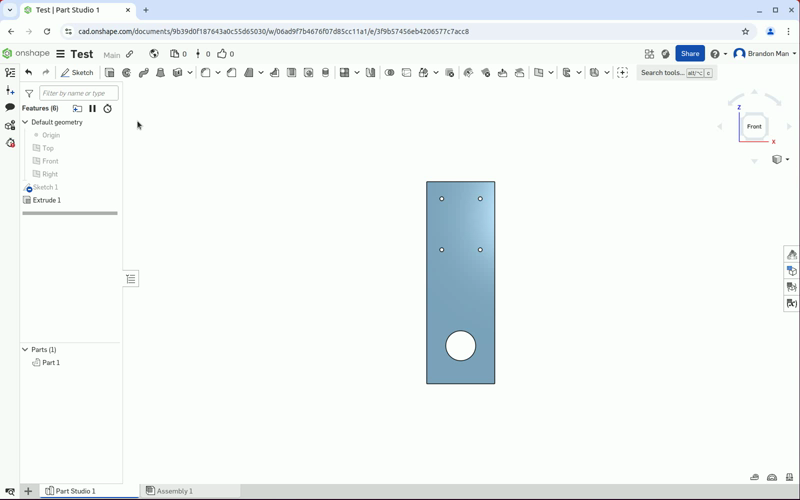
key(shift+h)
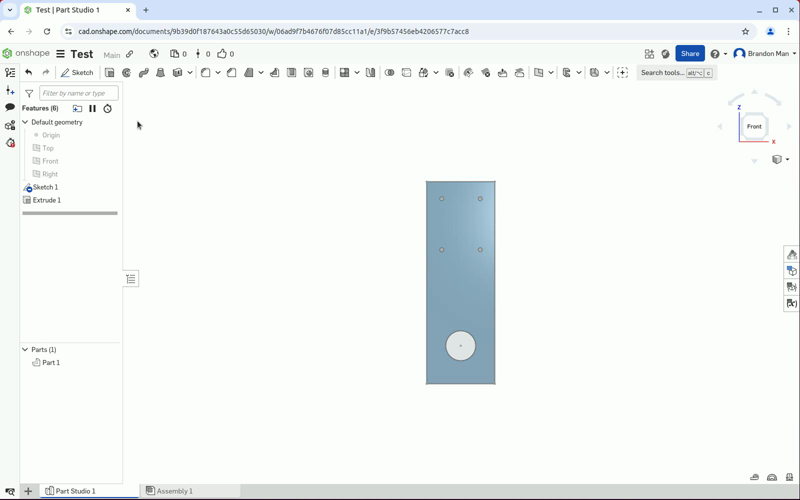
key(shift+h)
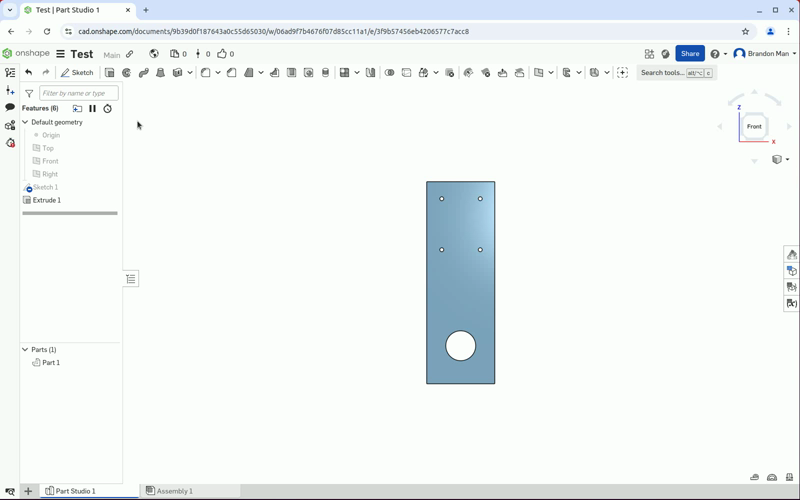
mouse_move(73, 189)
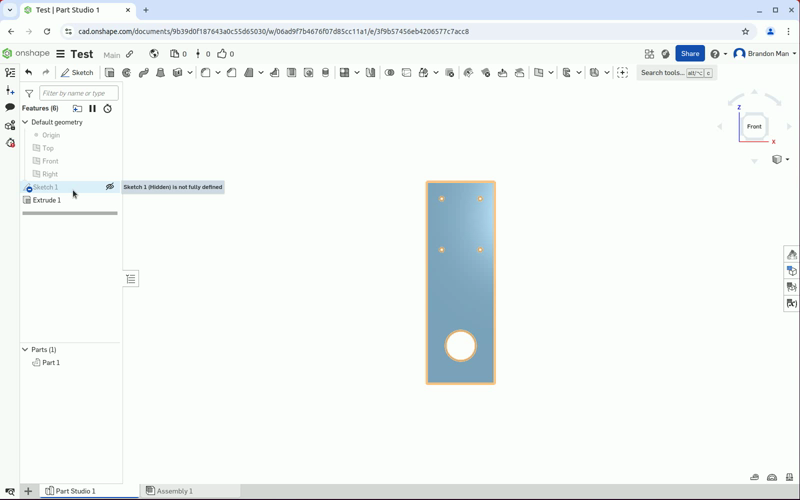
click(73, 189)
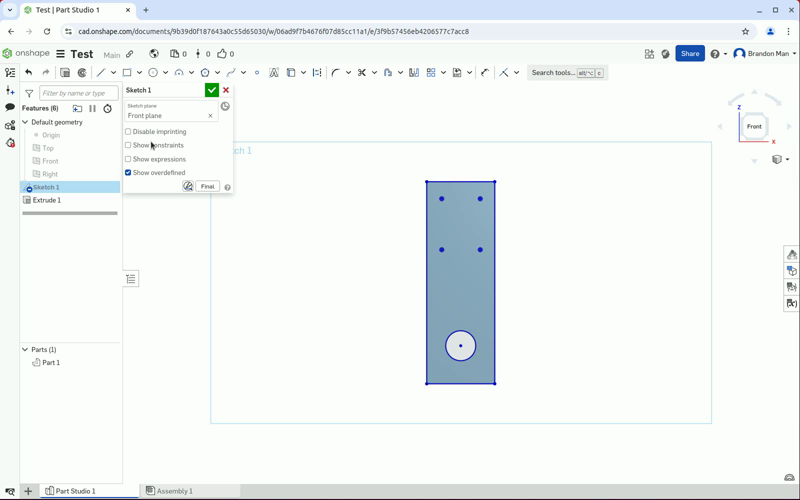
mouse_move(229, 92)
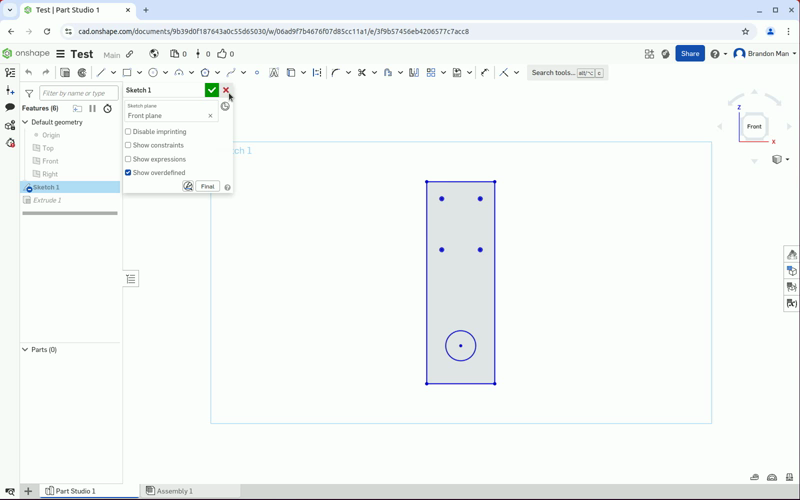
click(229, 92)
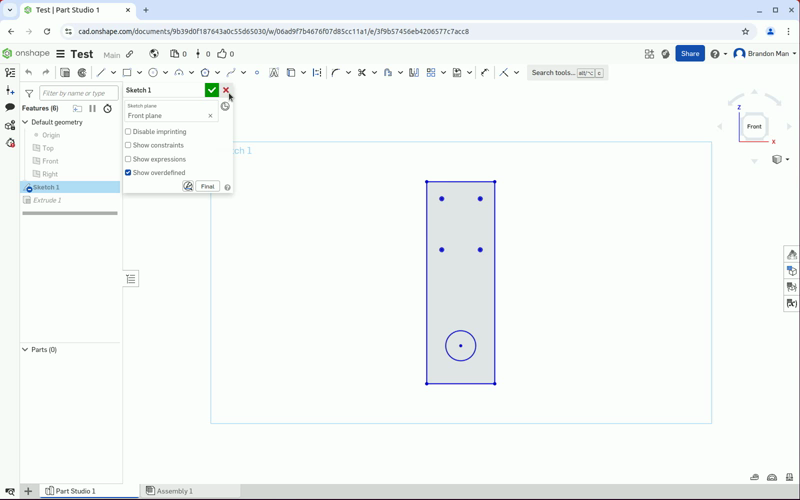
key(shift+s)
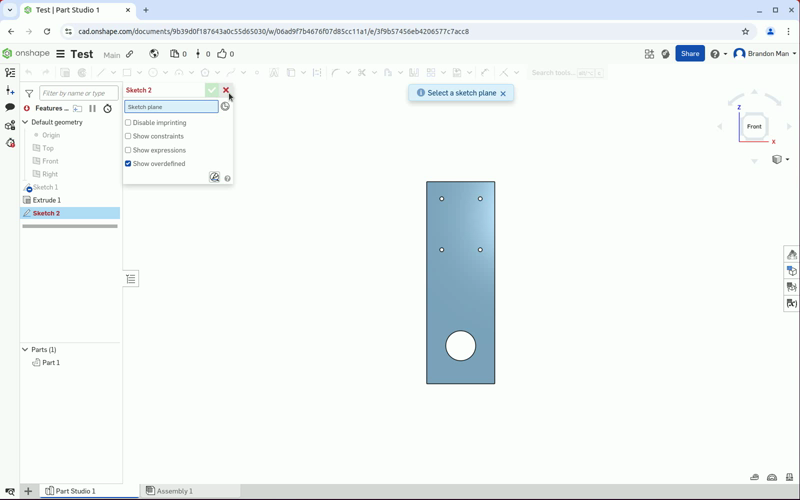
mouse_move(73, 163)
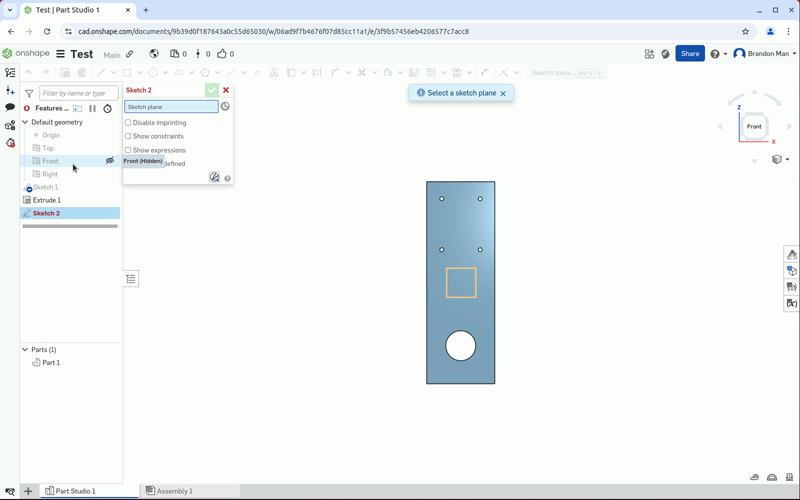
click(73, 163)
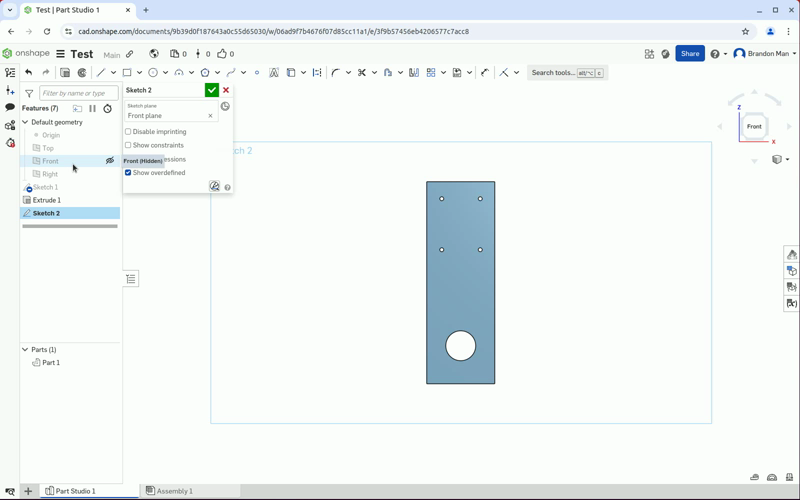
mouse_move(73, 352)
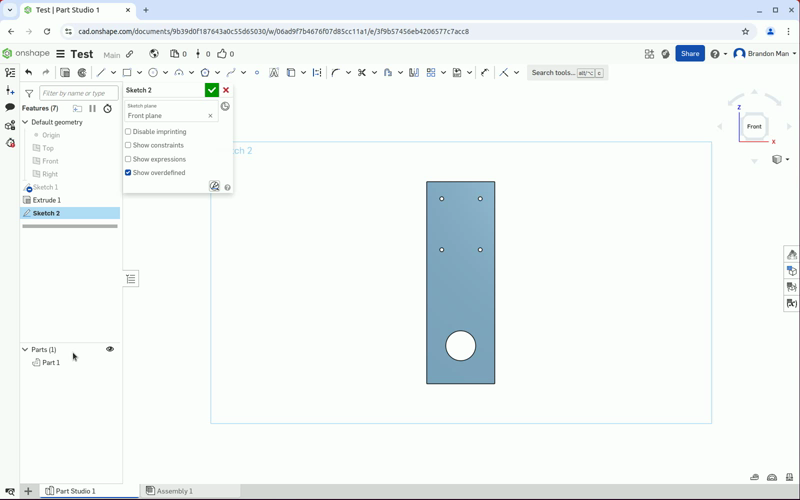
key(y)
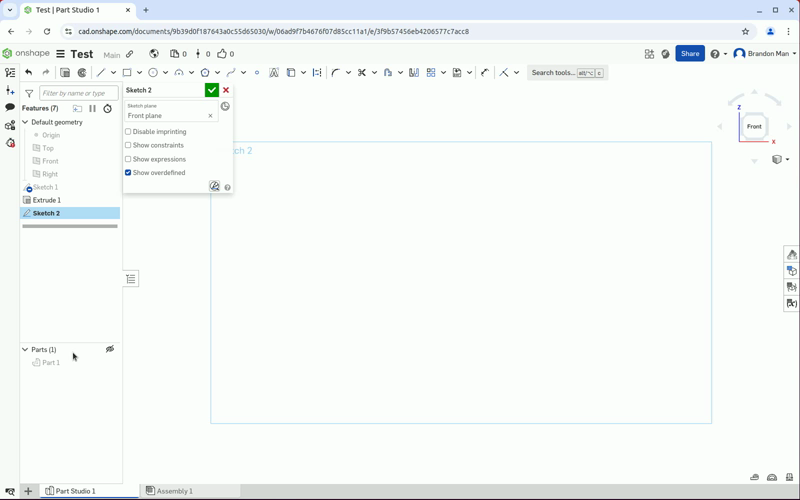
key(c)
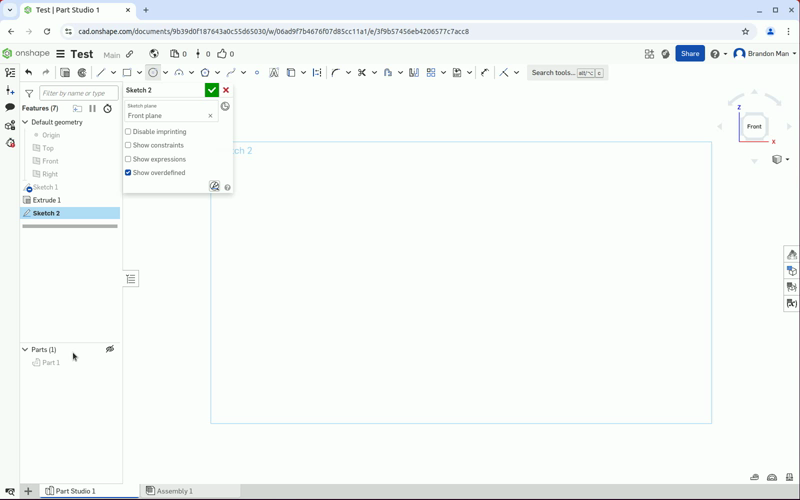
key_down(shift)
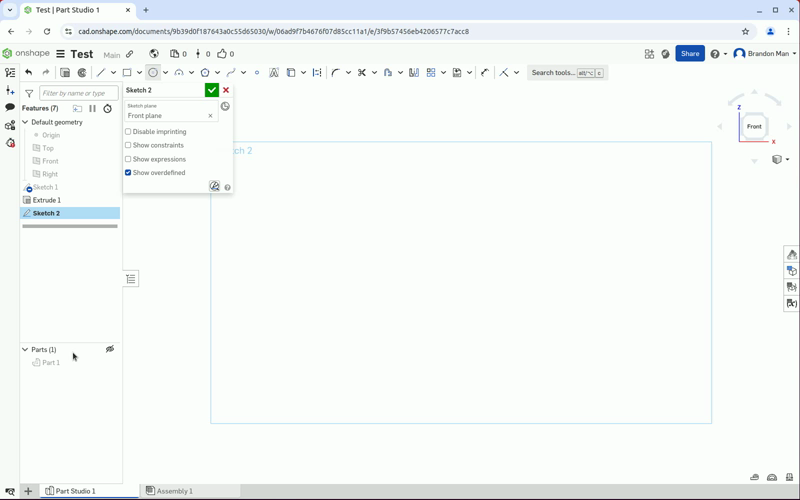
mouse_move(461, 345)
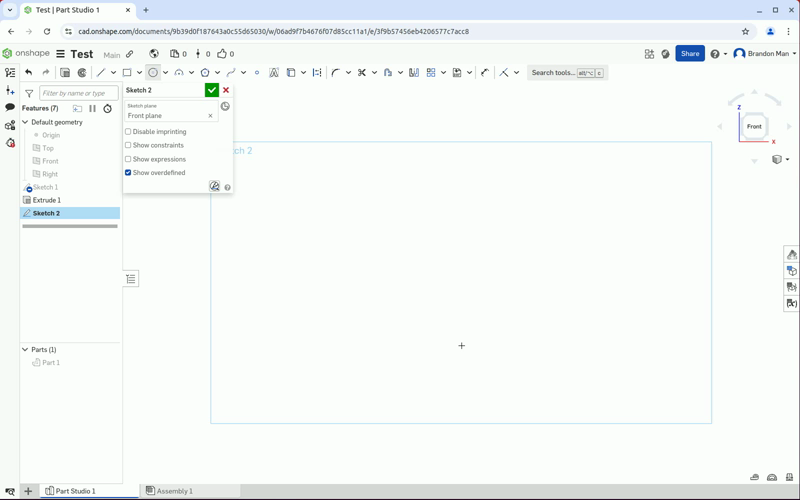
click(461, 345)
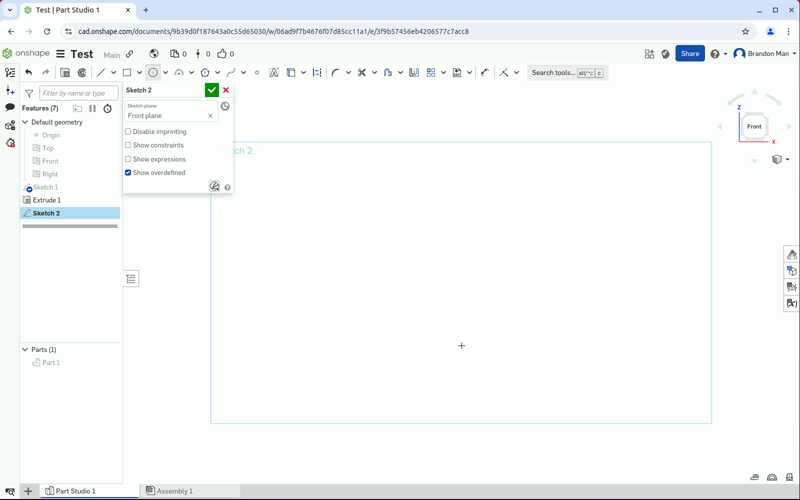
key_up(shift)
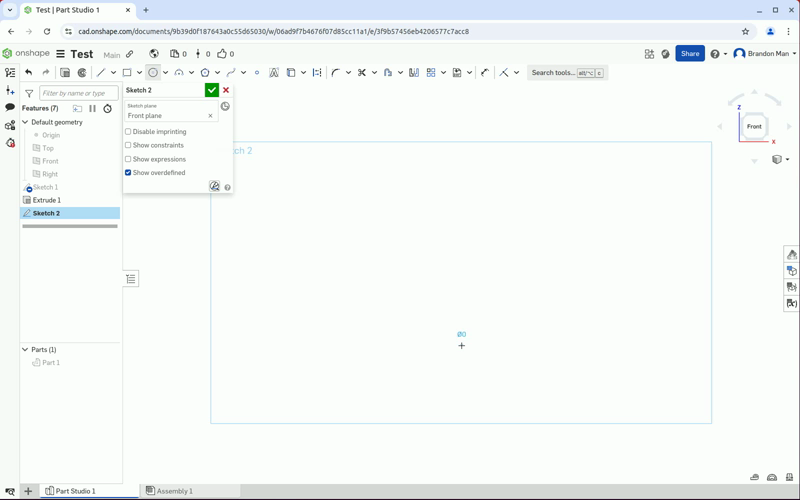
mouse_move(482, 345)
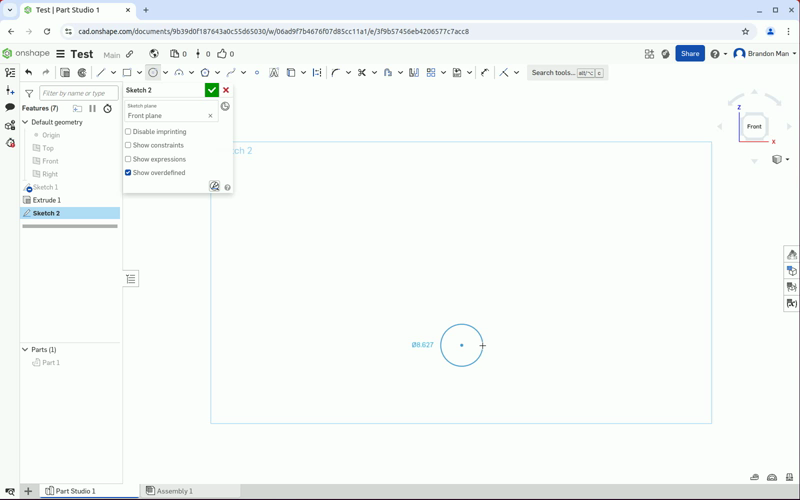
click(482, 345)
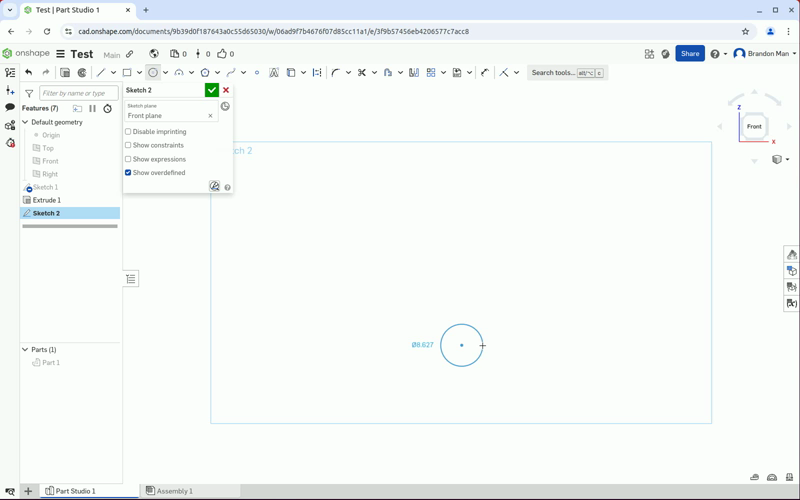
key(esc)
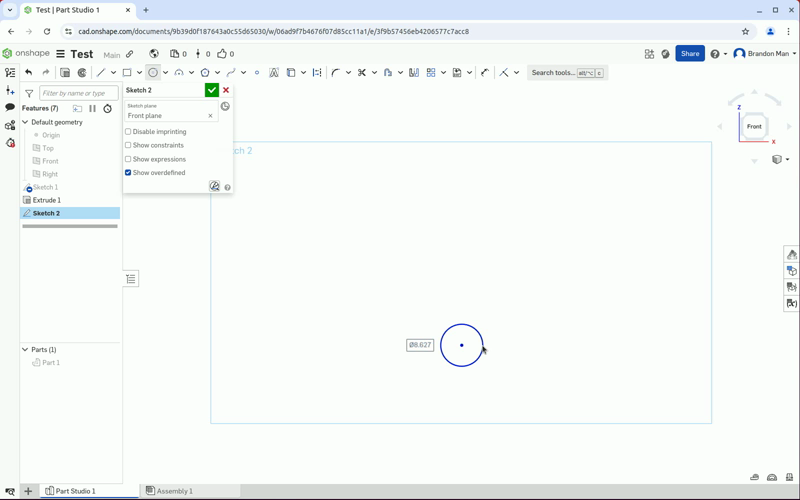
key(c)
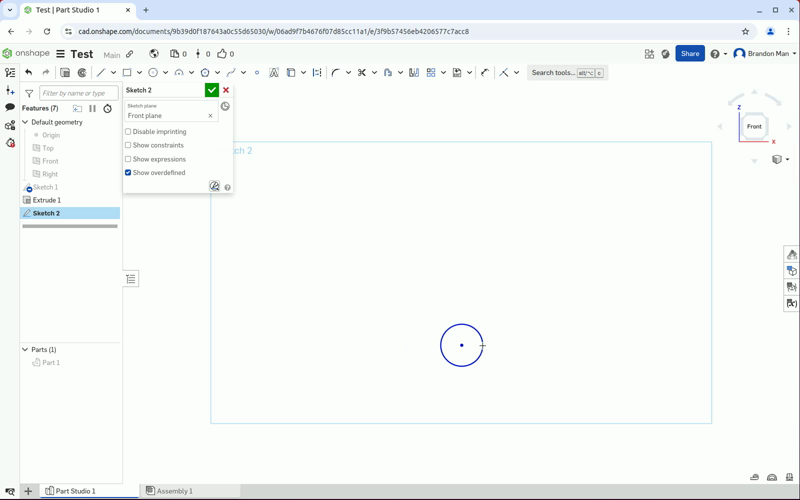
key_down(shift)
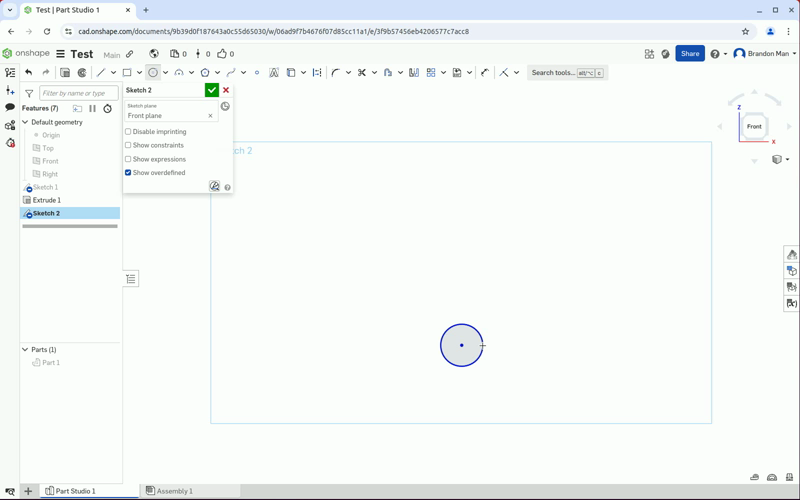
mouse_move(461, 345)
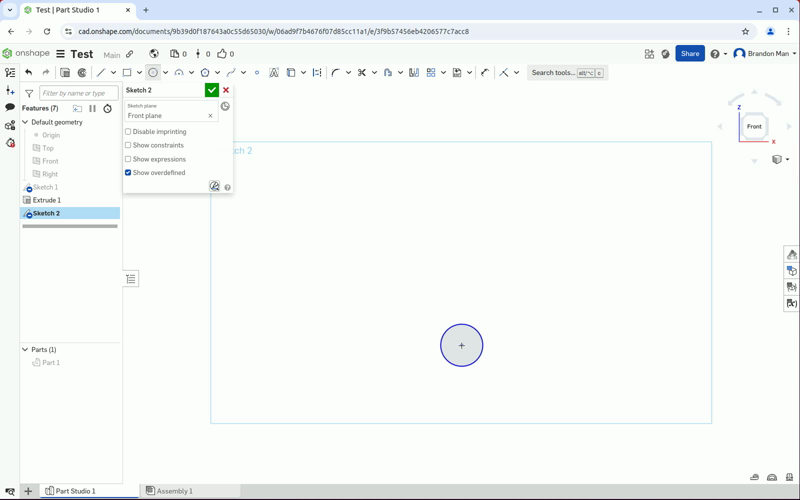
click(461, 345)
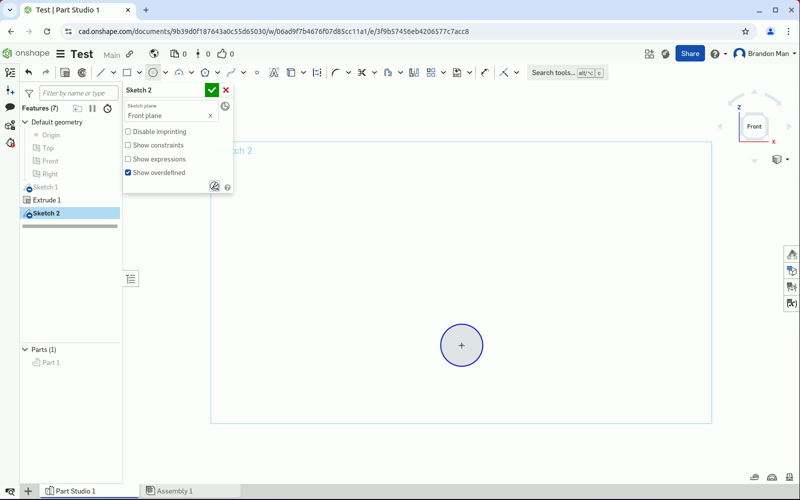
key_up(shift)
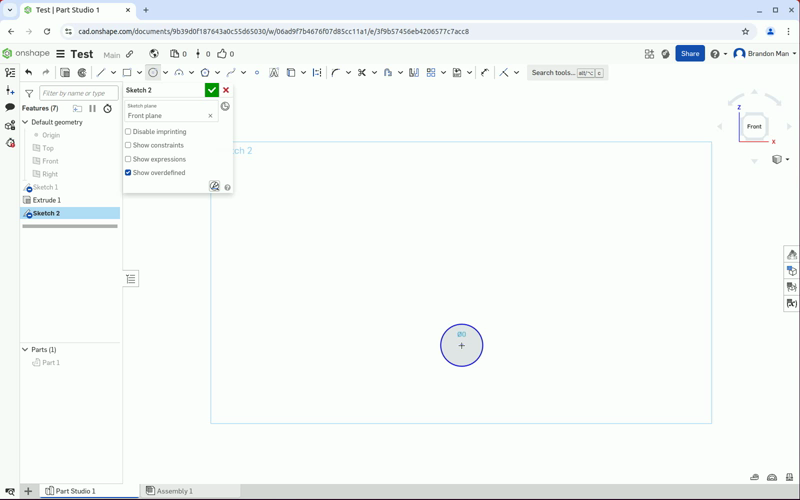
mouse_move(477, 345)
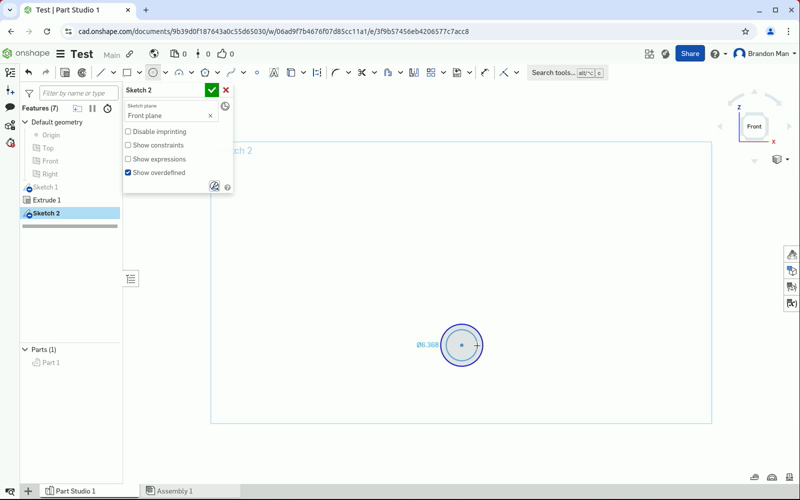
click(477, 345)
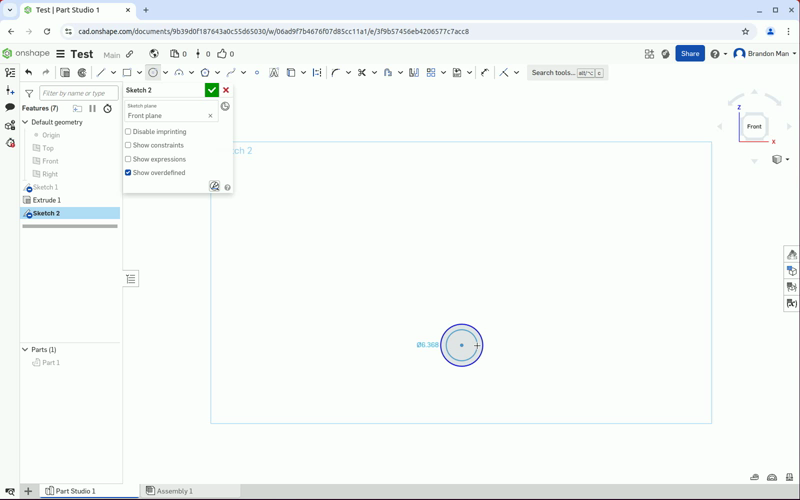
key(esc)
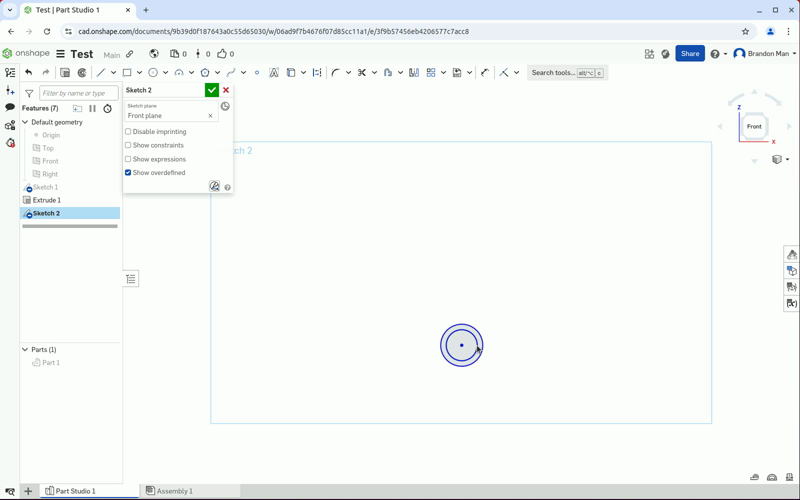
mouse_move(453, 329)
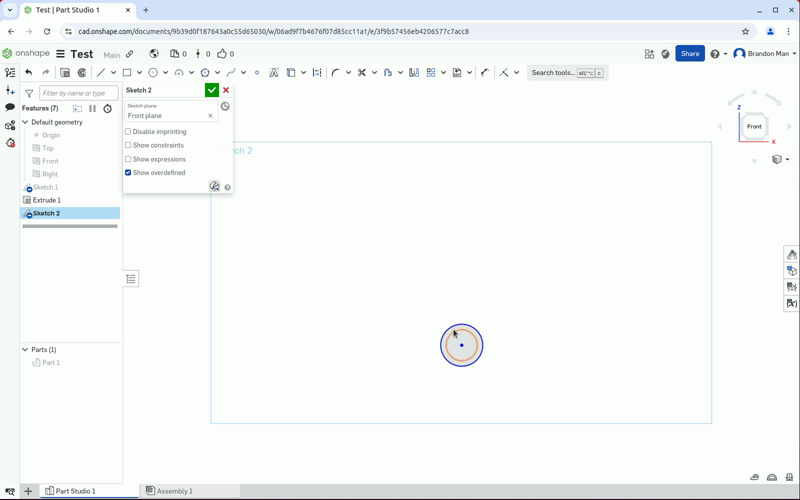
scroll(6)
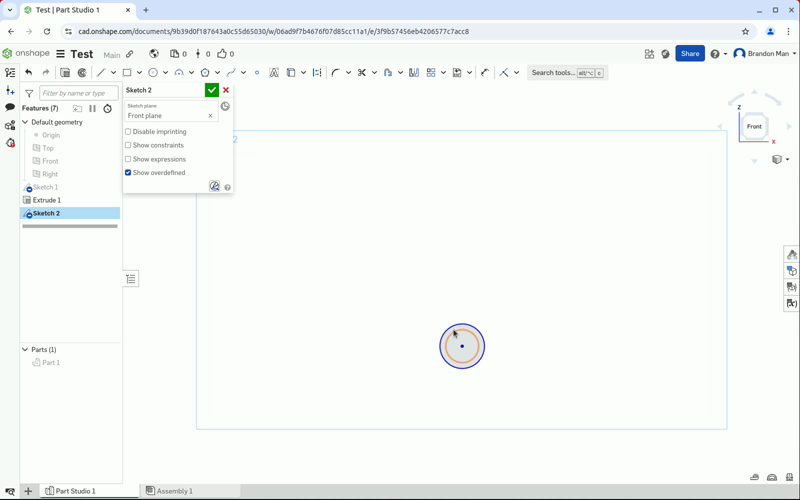
scroll(6)
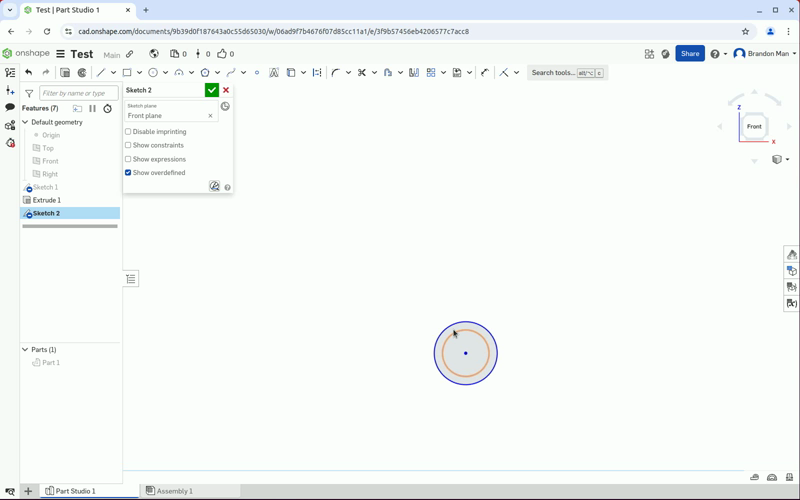
scroll(6)
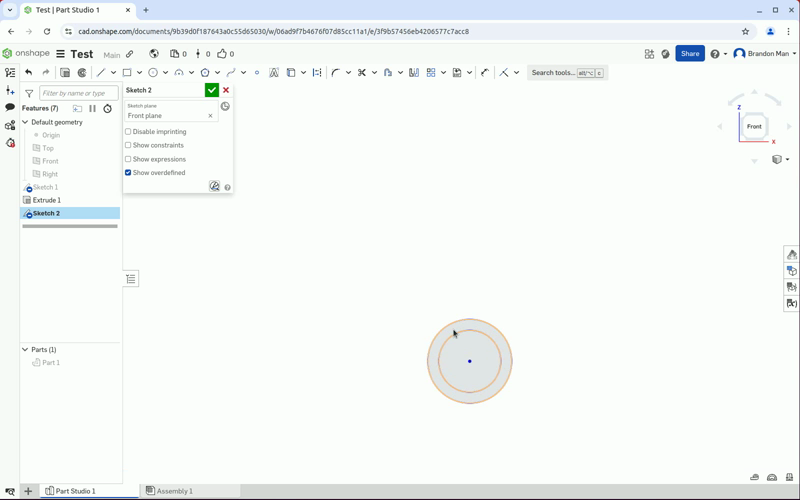
scroll(6)
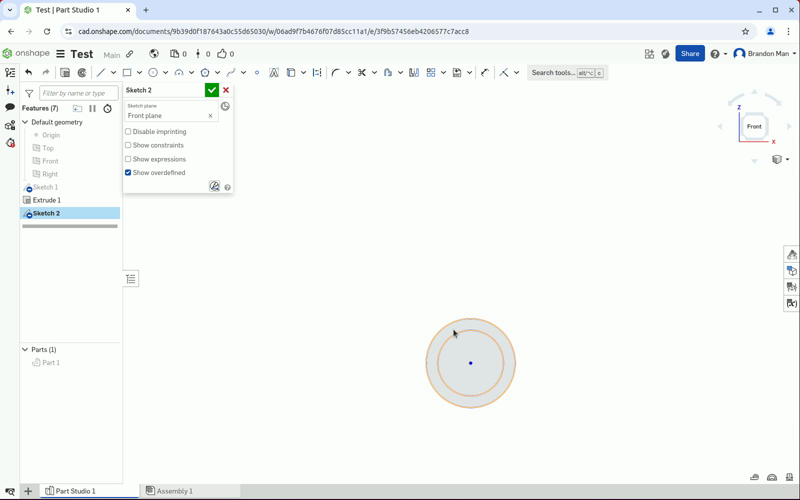
scroll(6)
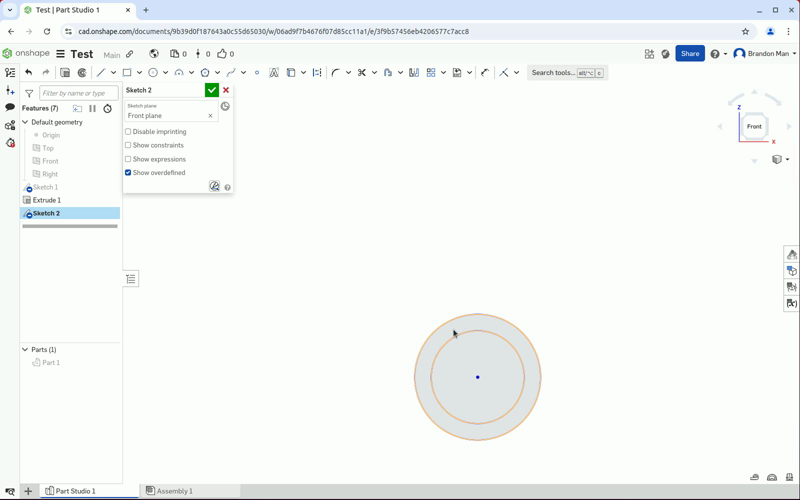
scroll(6)
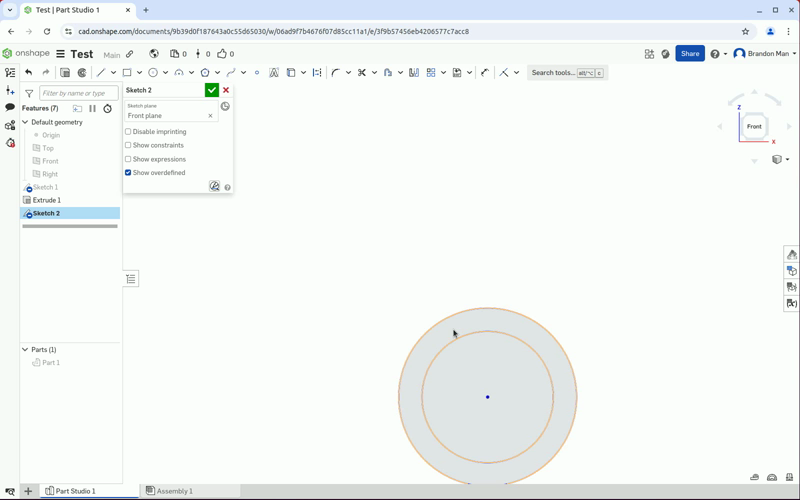
scroll(6)
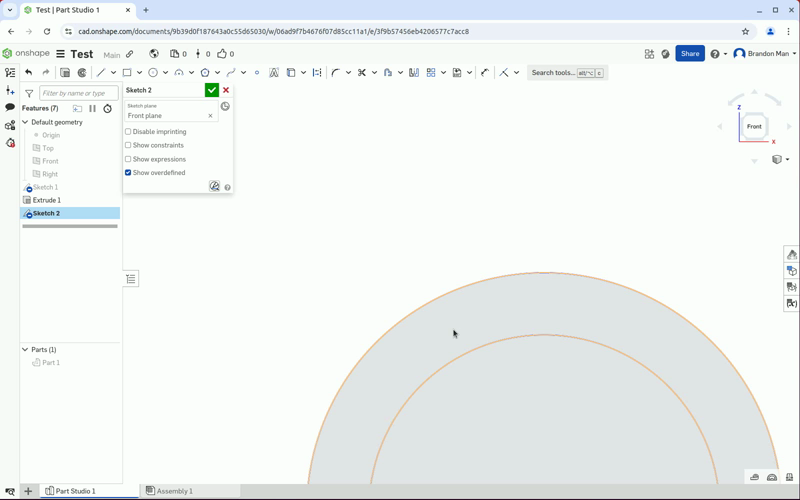
click(453, 329)
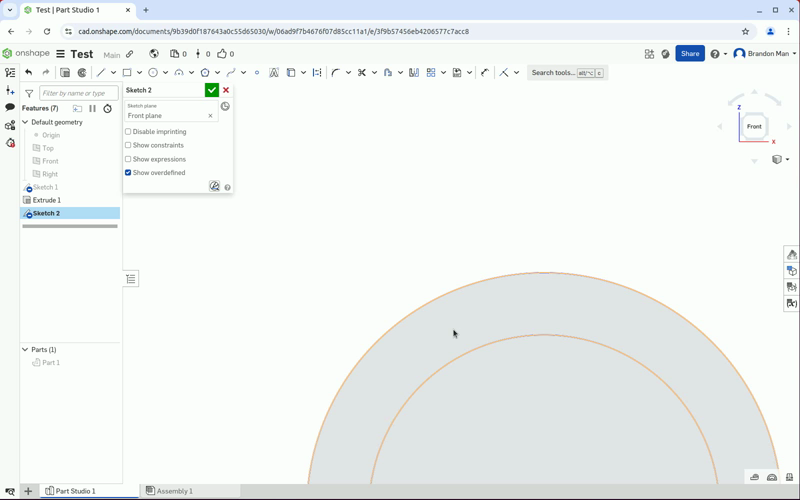
scroll(-6)
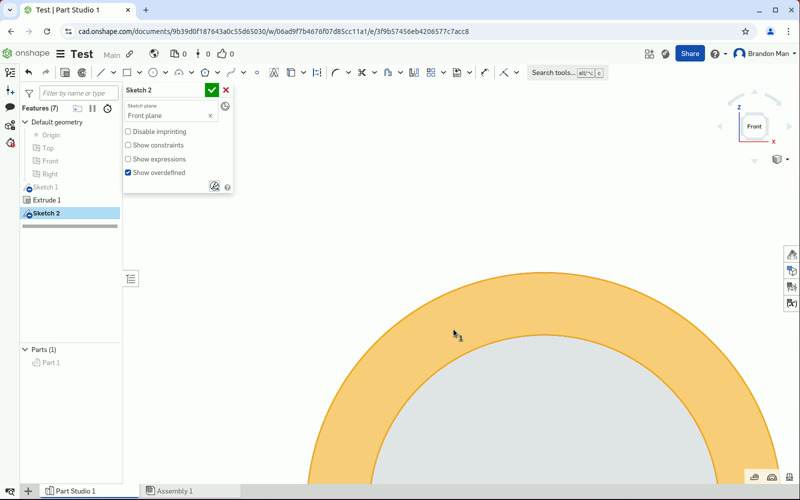
scroll(-6)
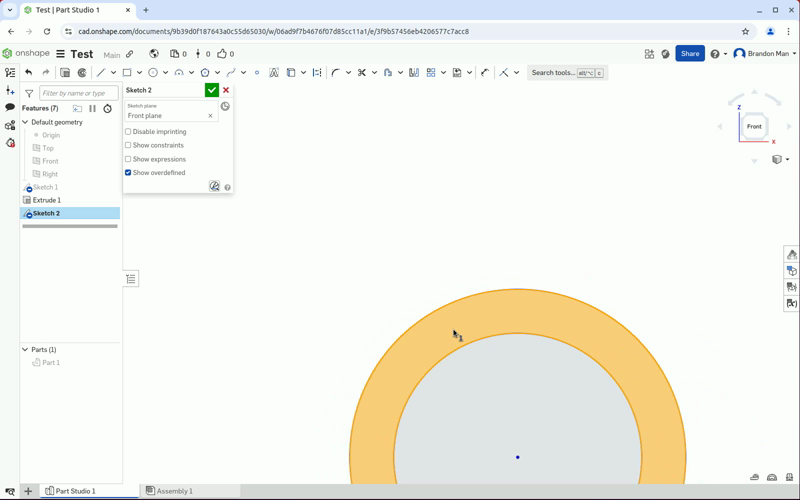
scroll(-6)
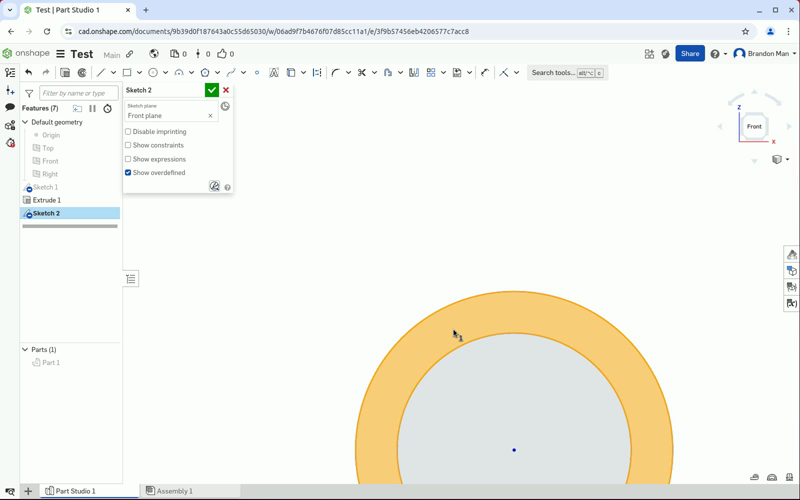
scroll(-6)
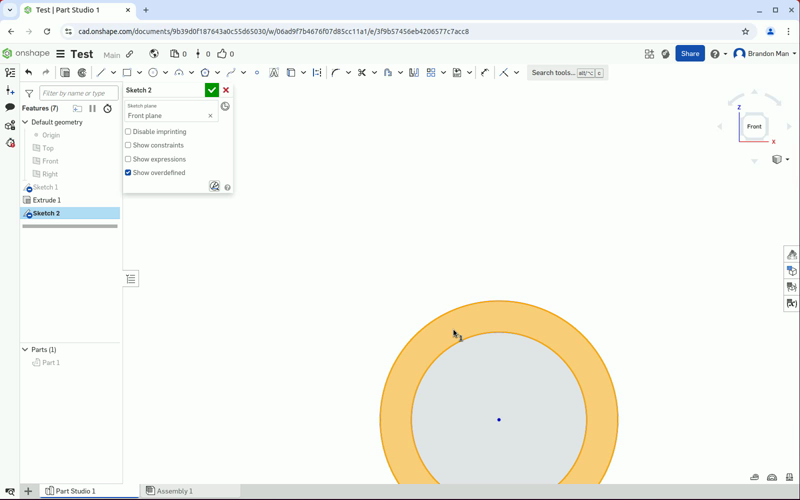
scroll(-6)
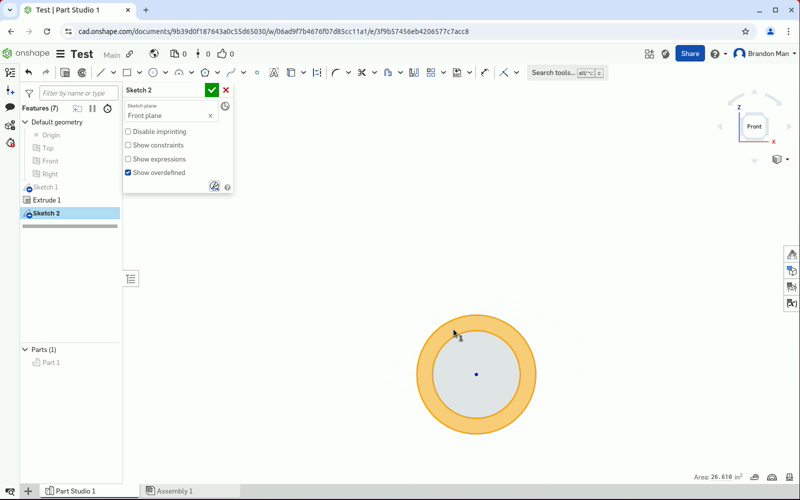
scroll(-6)
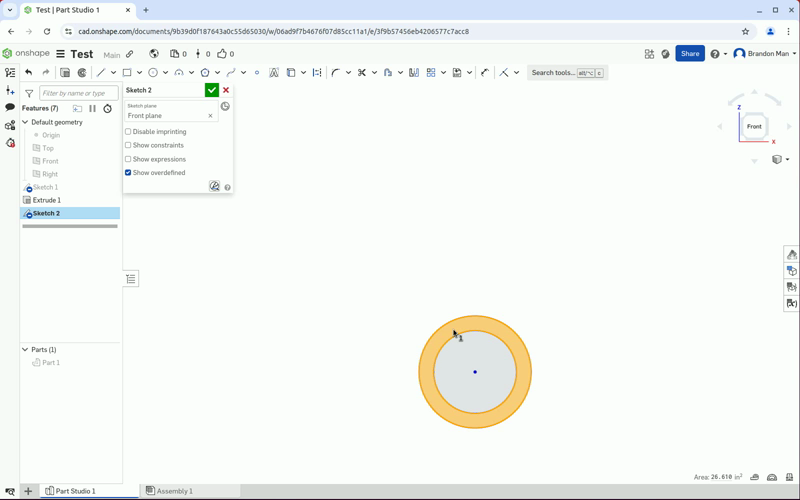
scroll(-6)
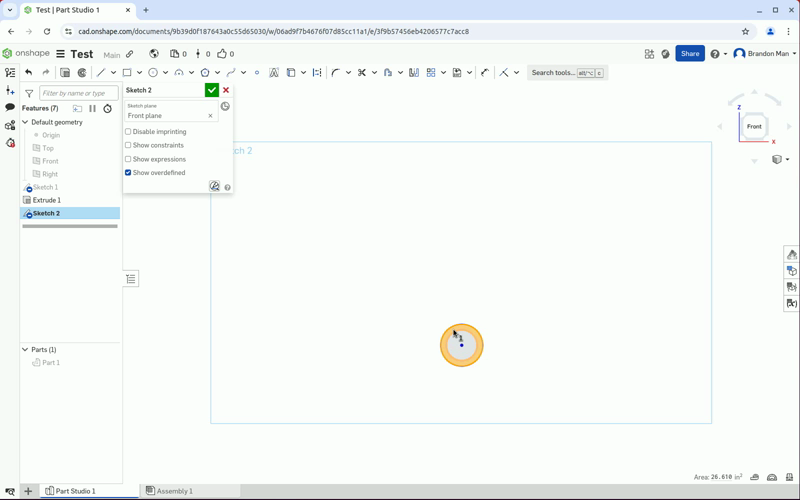
mouse_move(73, 352)
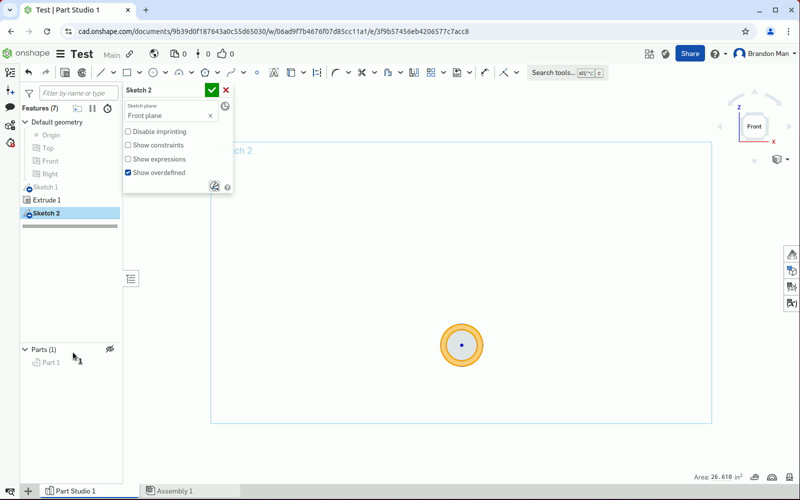
key(shift+y)
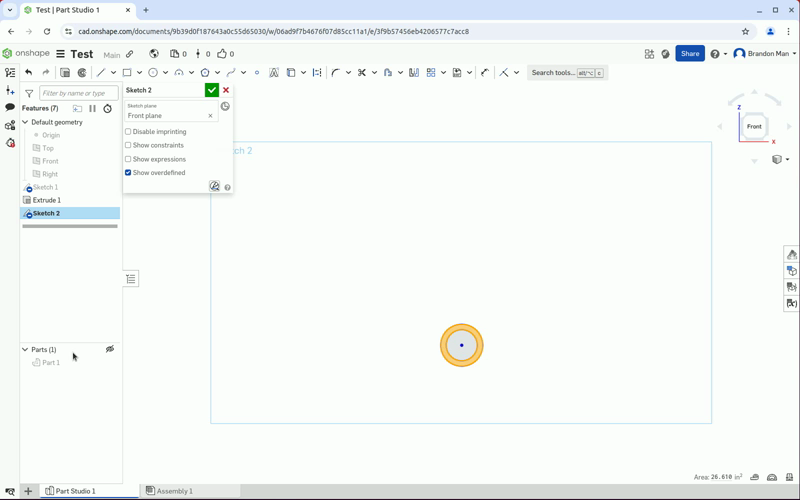
key(shift+e)
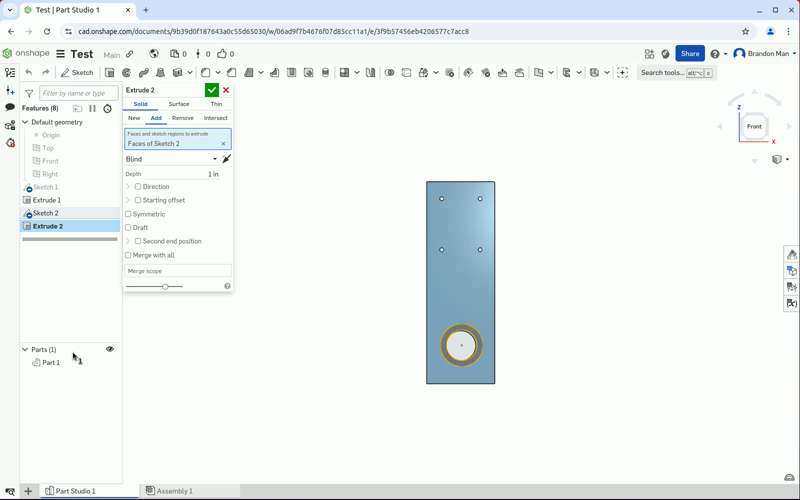
mouse_move(143, 106)
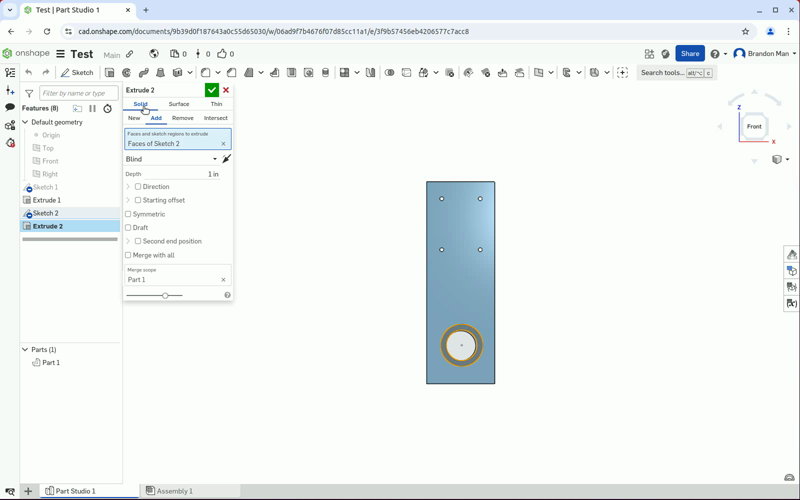
click(143, 106)
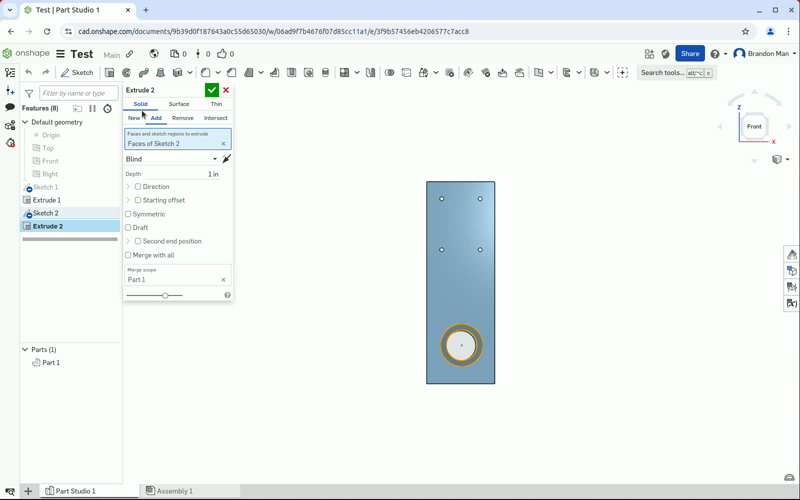
mouse_move(137, 120)
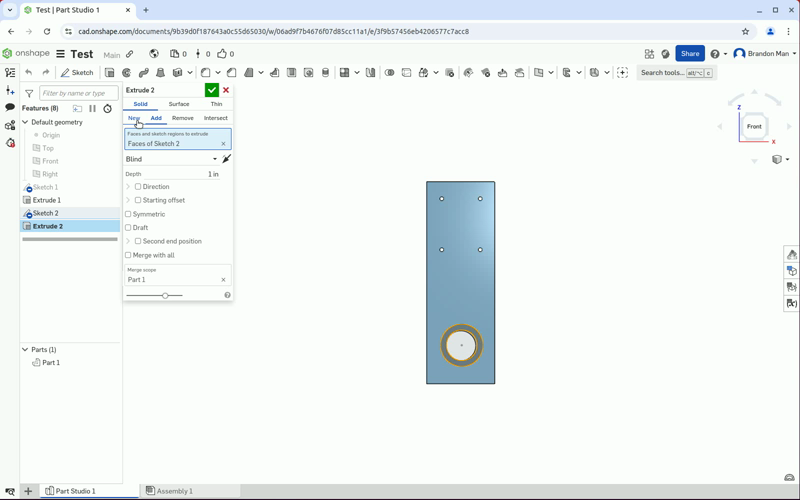
click(137, 120)
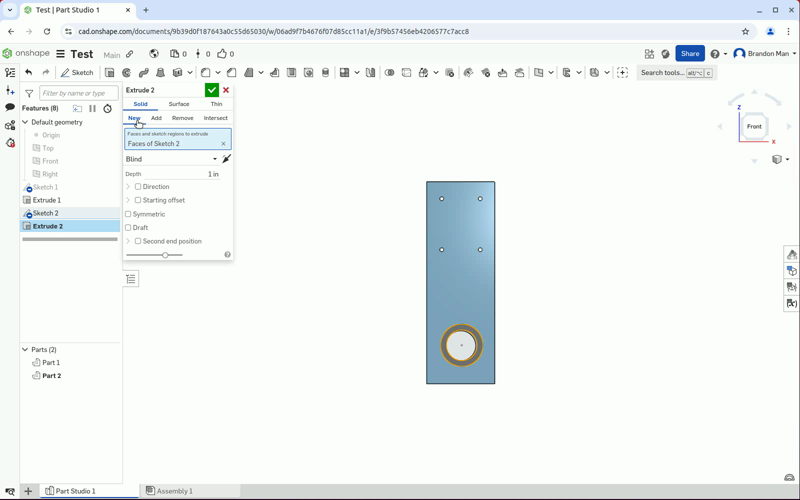
key(tab, 4)
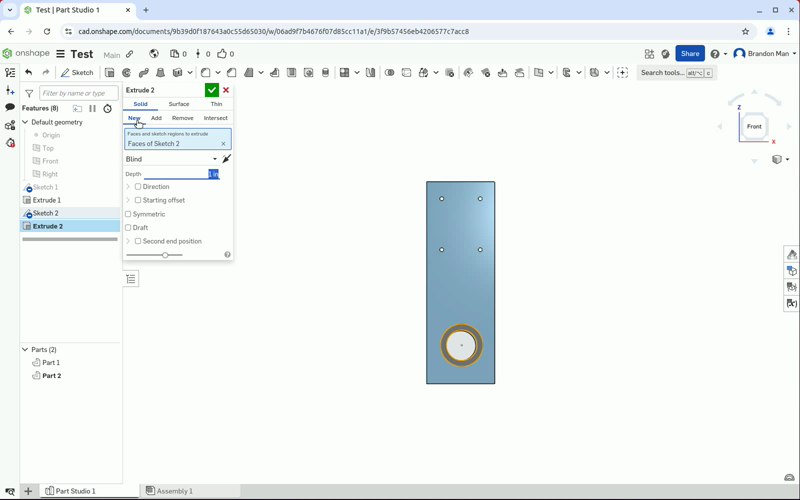
text(0.481)
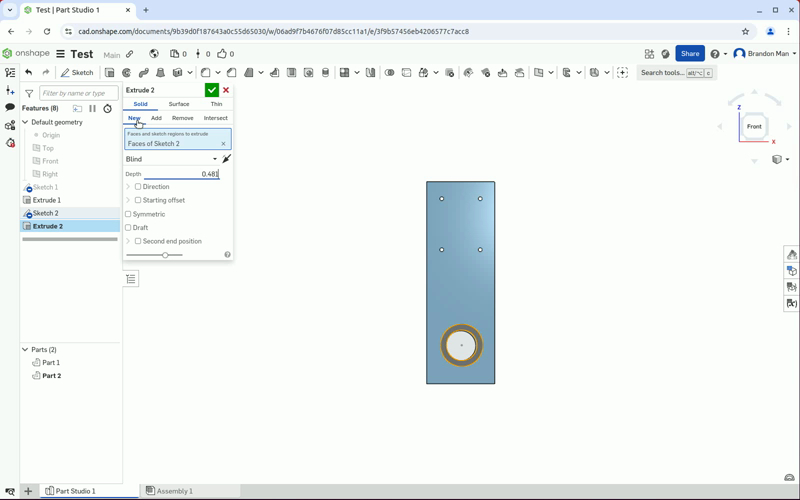
key(enter)
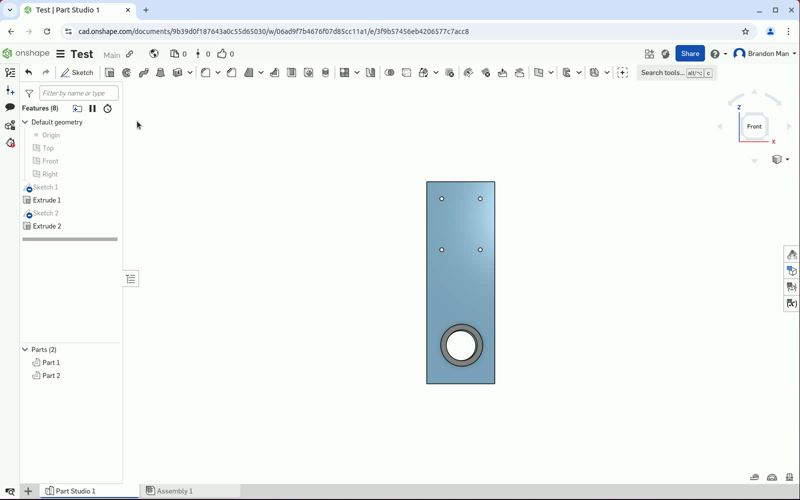
key(shift+h)
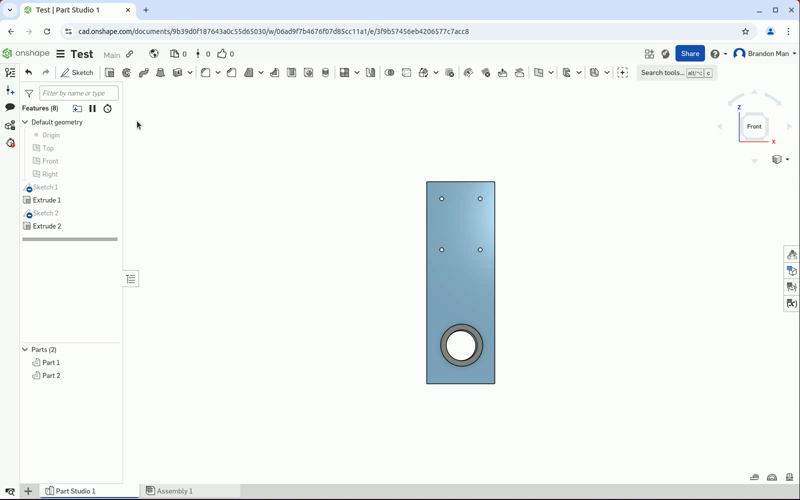
key(shift+h)
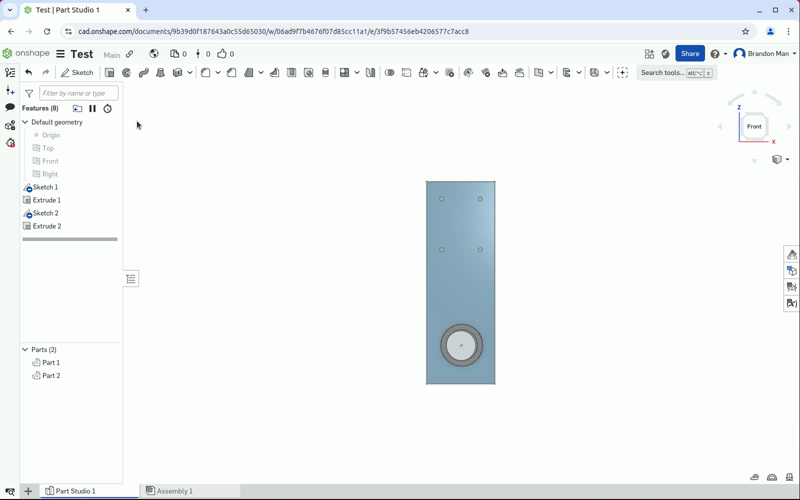
key(shift+7)
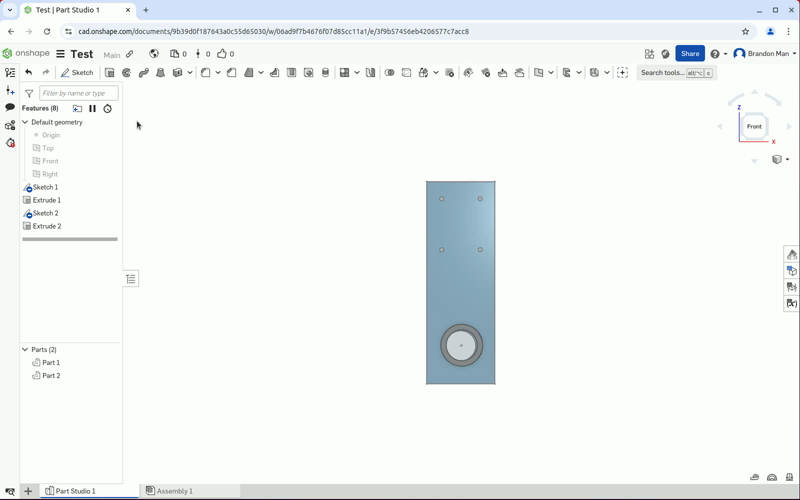
key(left, 2)
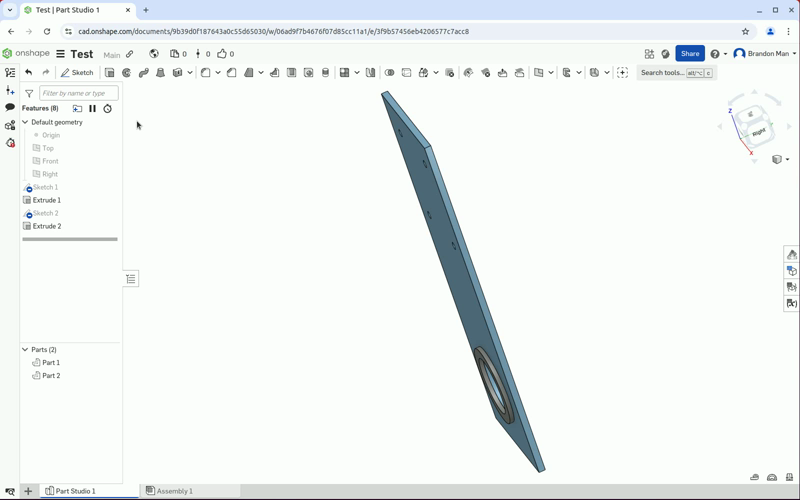
key(down, 2)
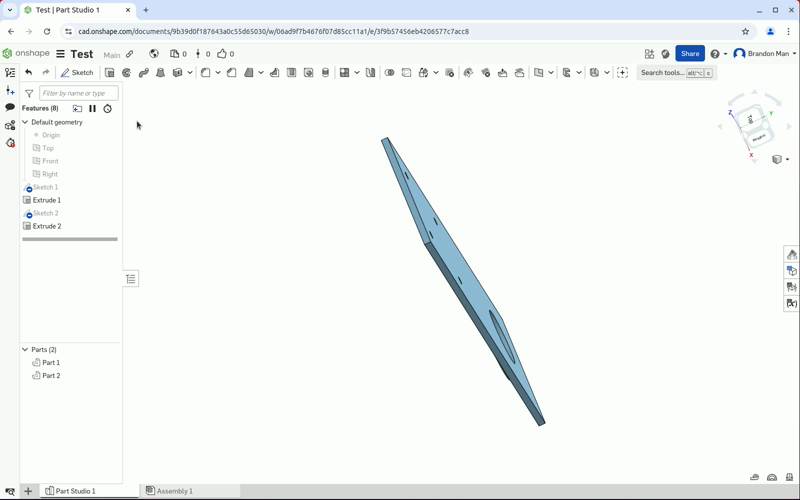
key(up, 2)
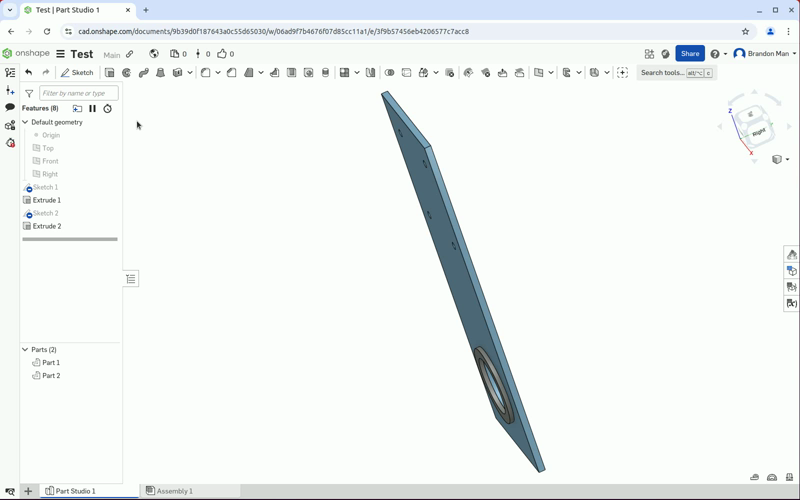
key(right, 2)
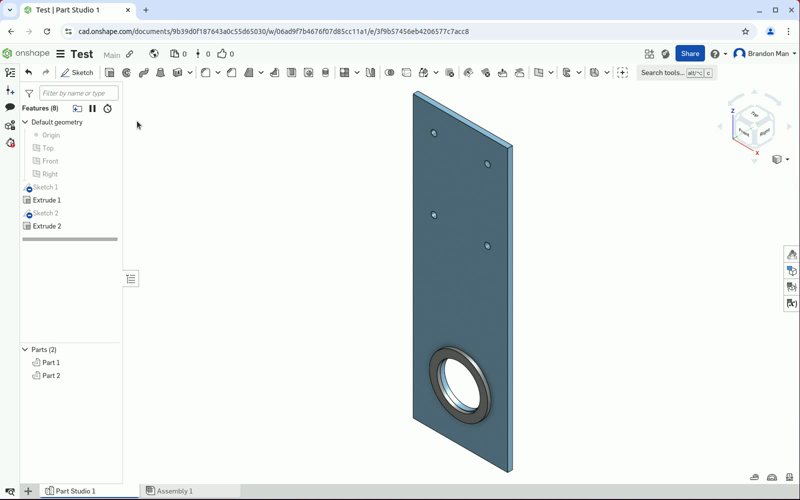
mouse_move(73, 189)
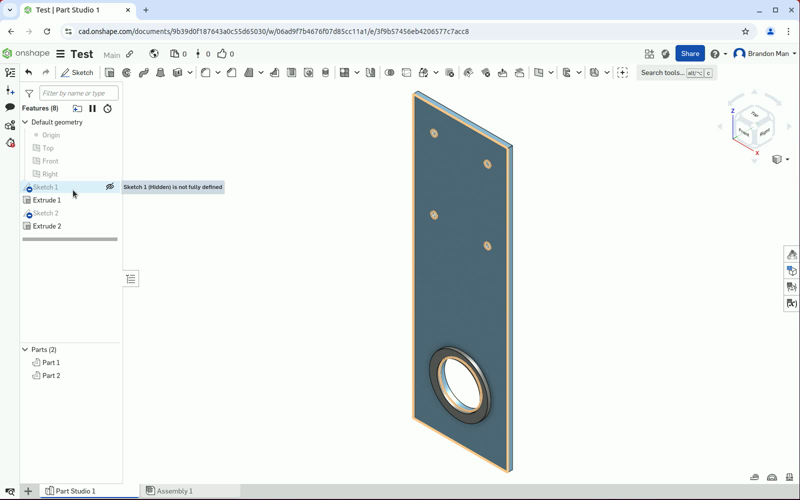
click(73, 189)